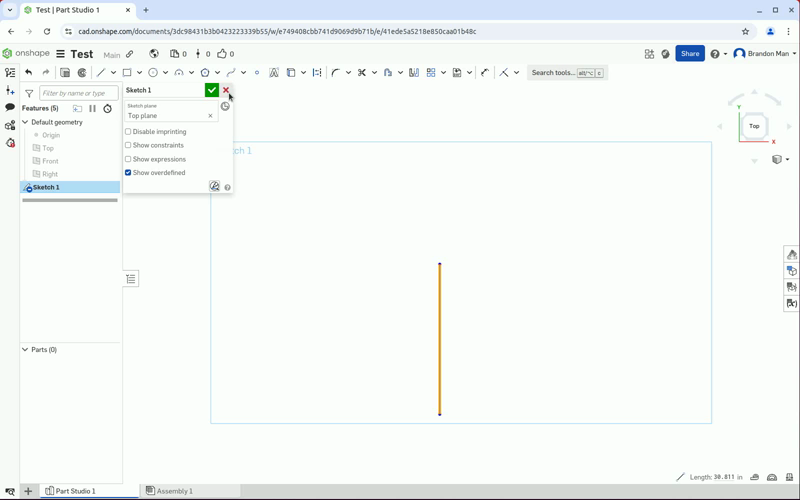
key(shift+h)
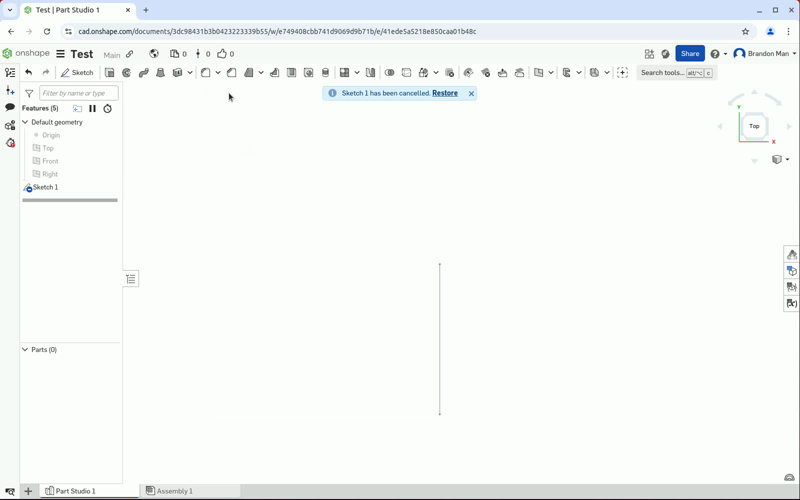
key(shift+s)
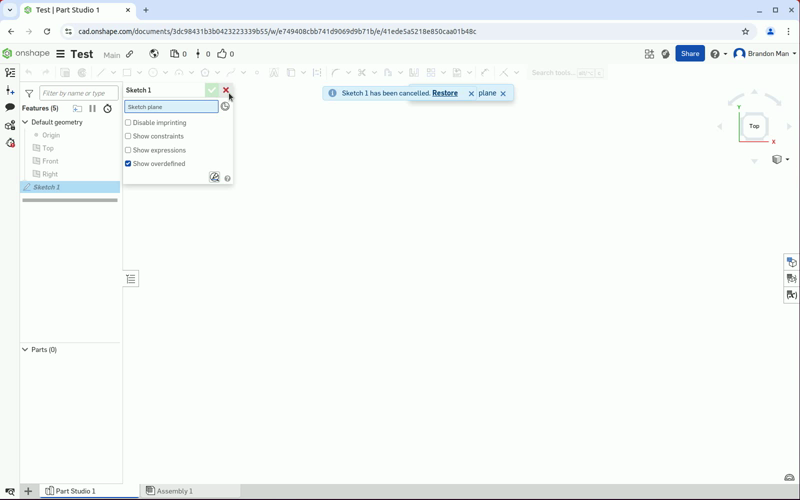
mouse_move(73, 150)
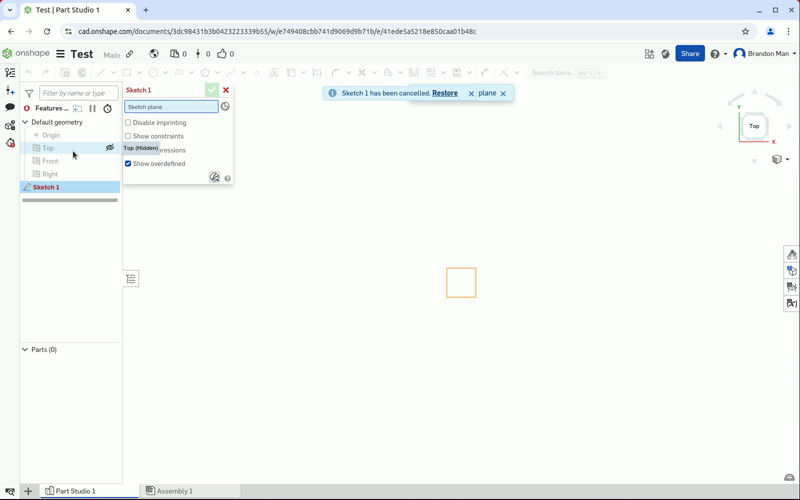
click(73, 150)
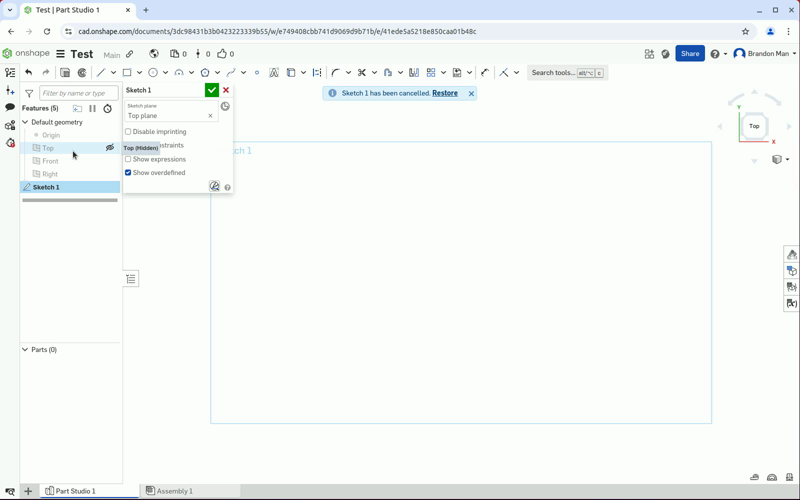
mouse_move(73, 352)
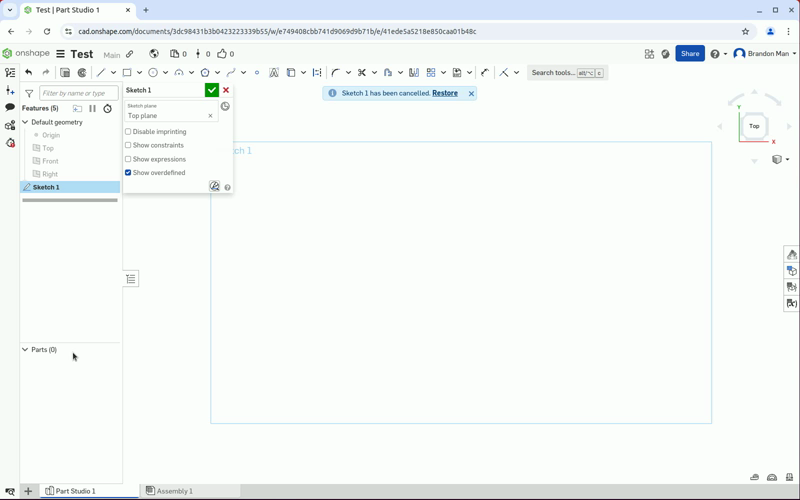
key(y)
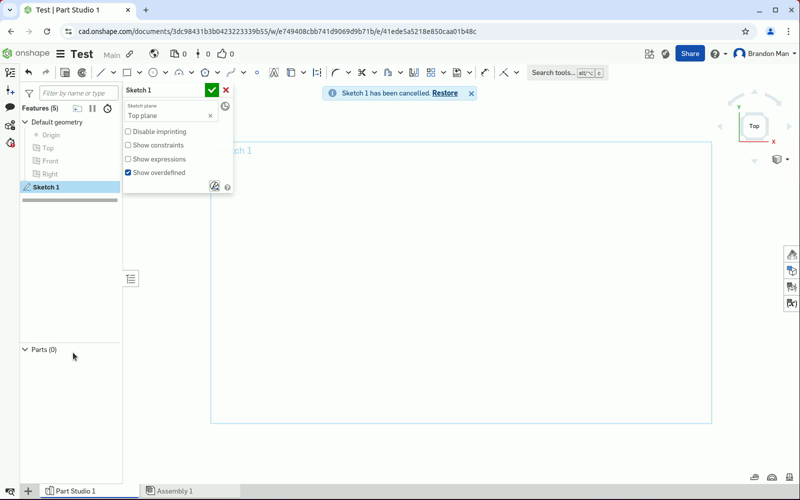
key(l)
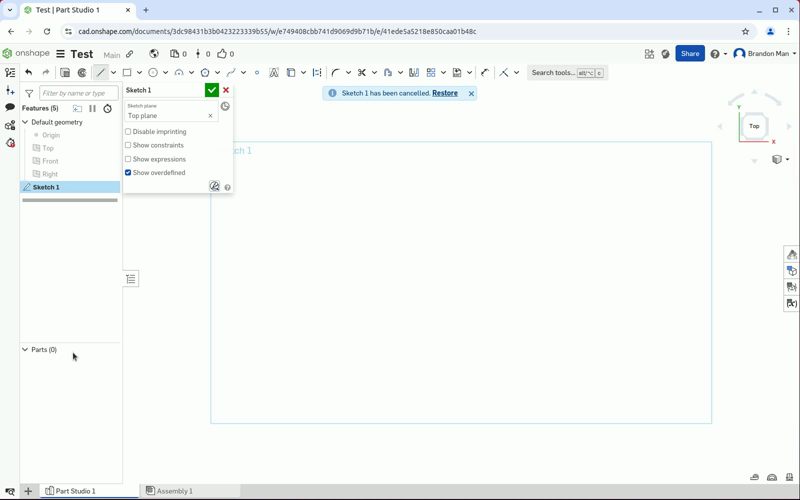
key_down(shift)
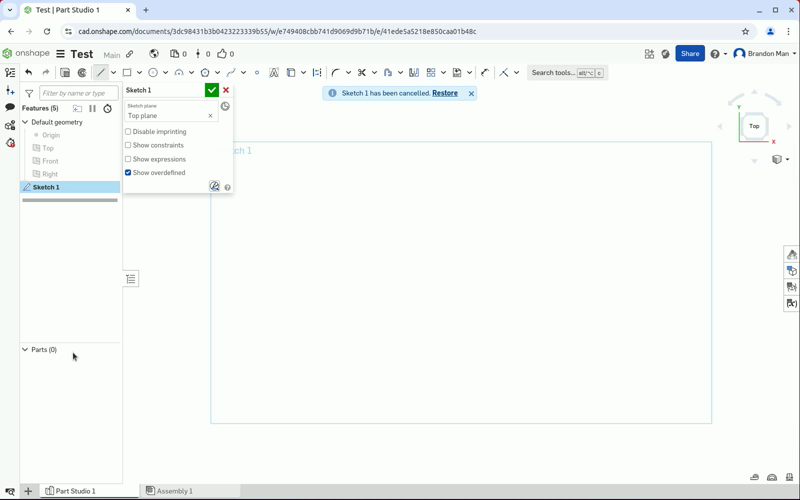
mouse_move(425, 318)
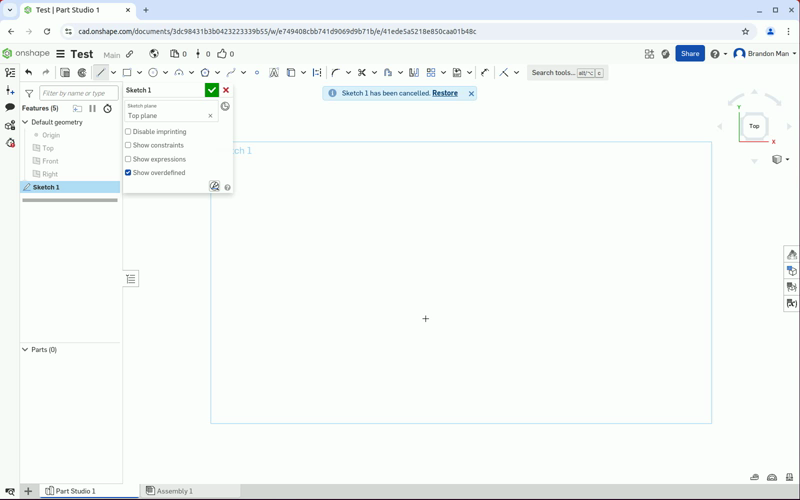
click(425, 318)
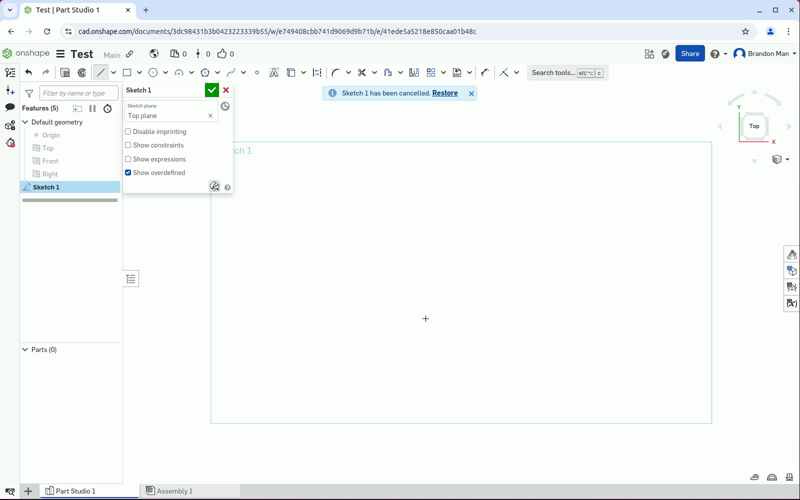
key_up(shift)
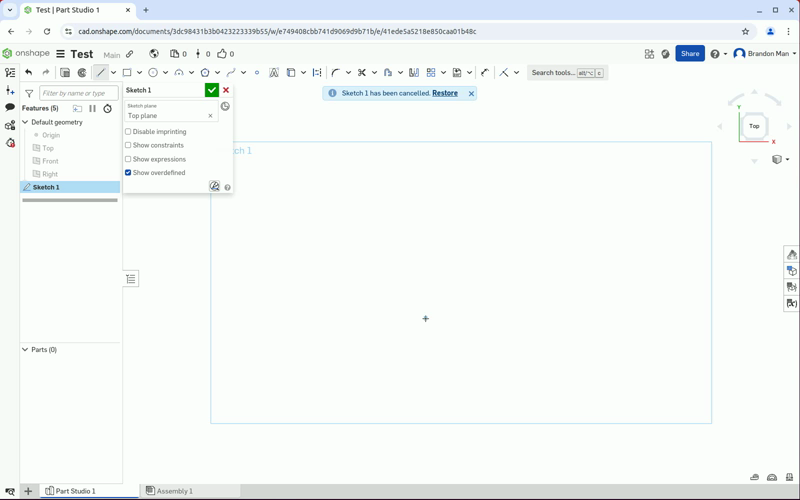
key_down(shift)
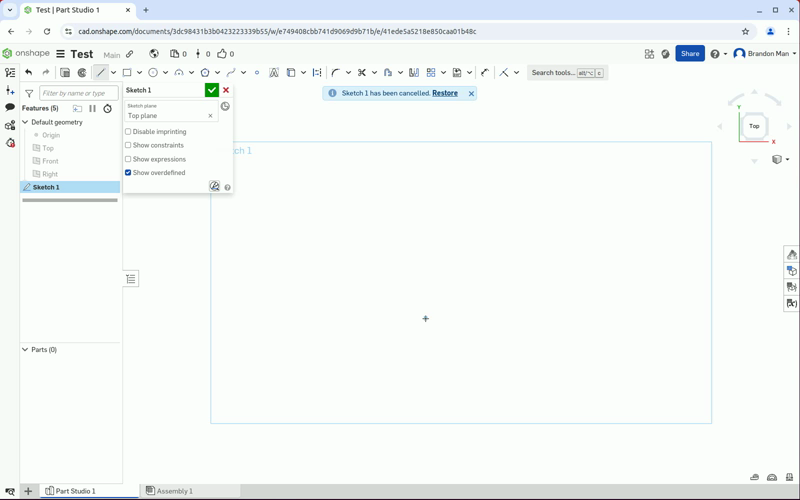
mouse_move(455, 318)
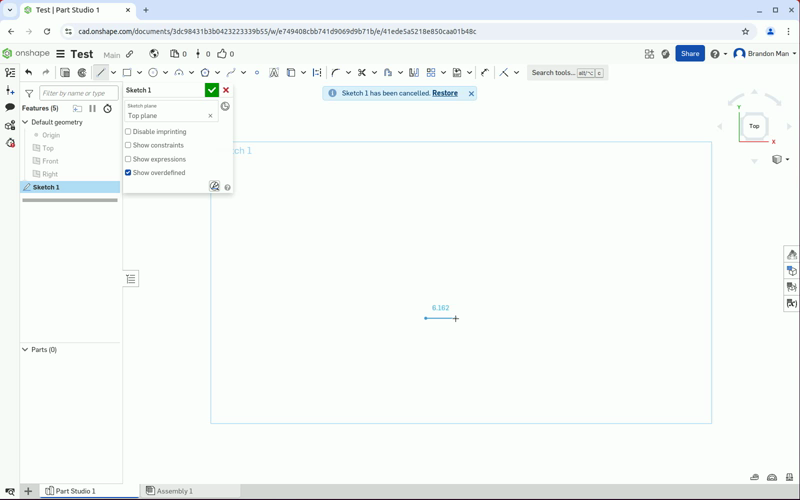
mouse_move(461, 318)
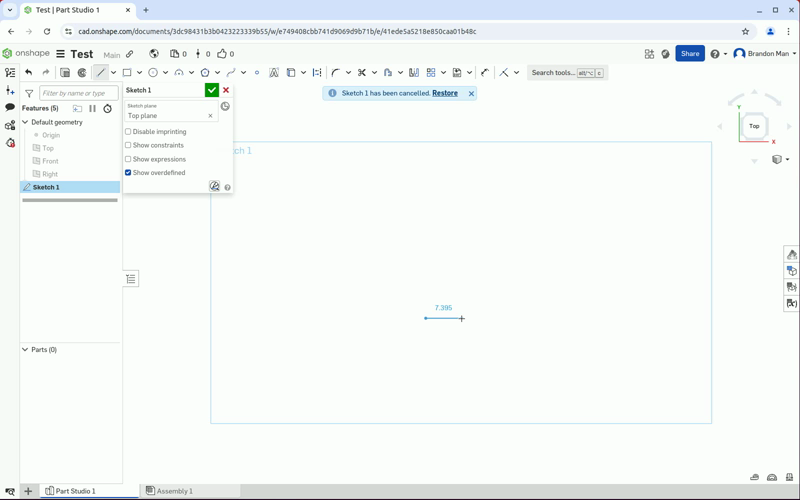
click(461, 318)
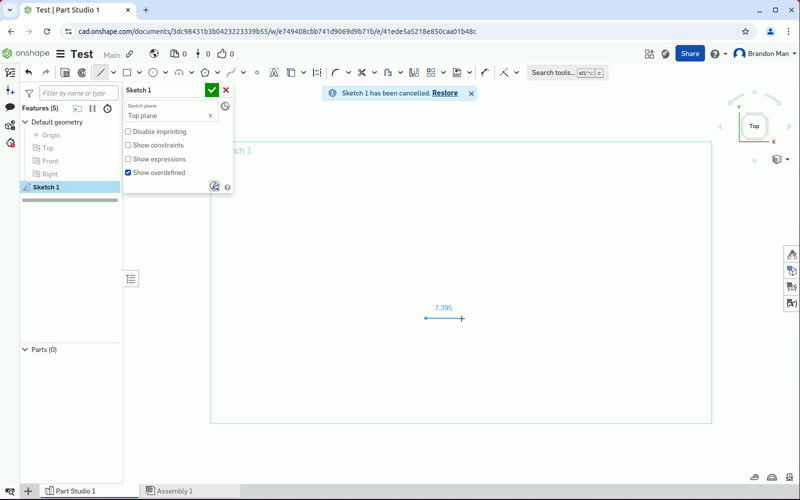
key_up(shift)
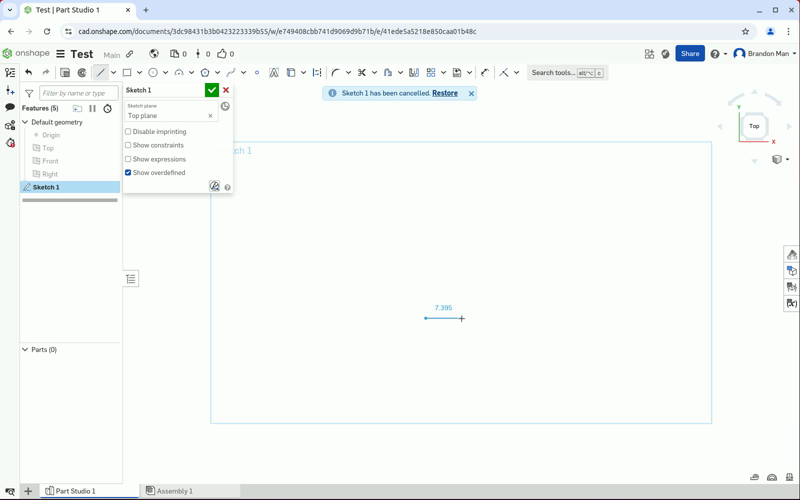
key(esc)
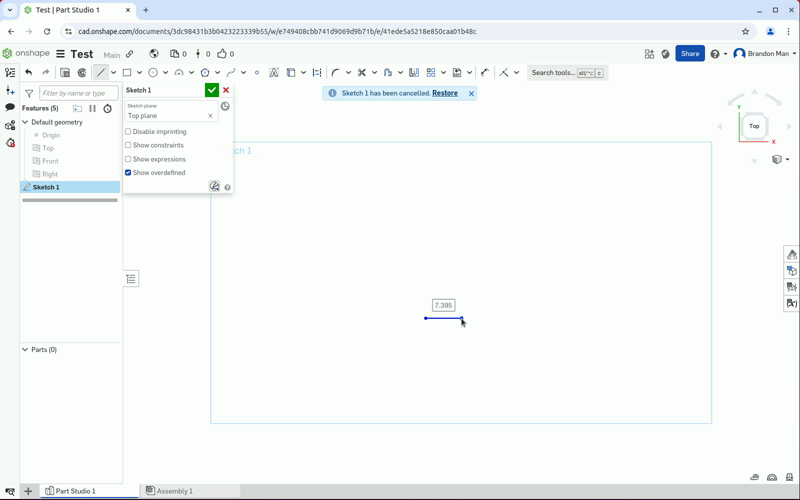
key(a)
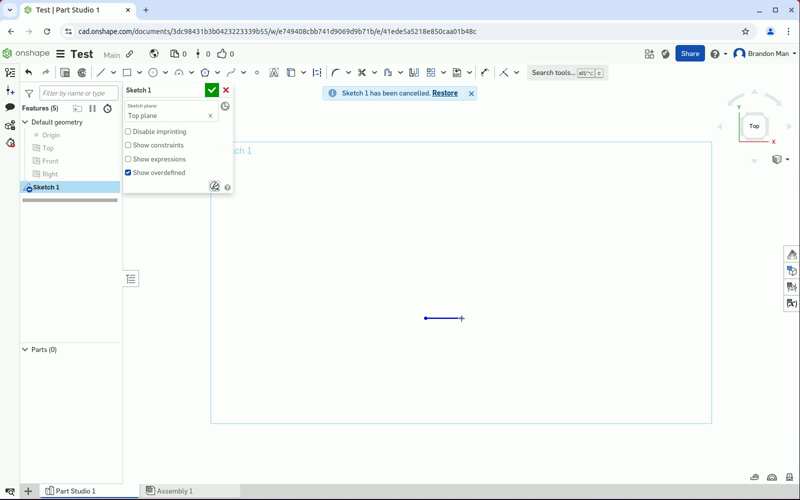
mouse_move(461, 318)
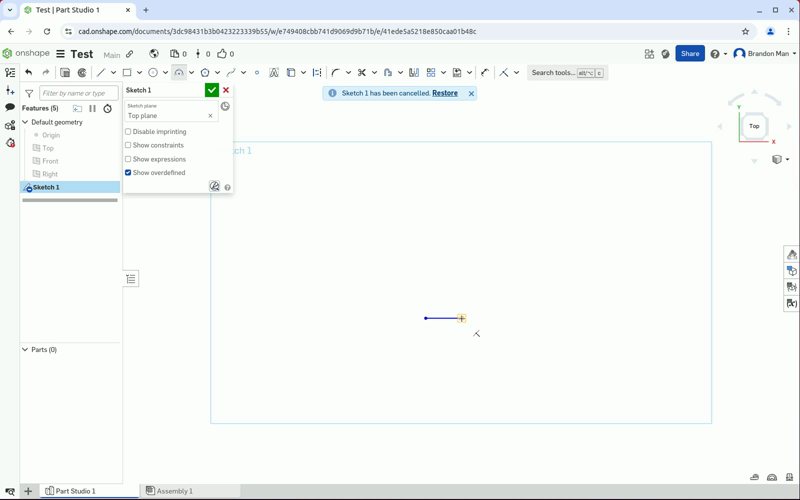
click(461, 318)
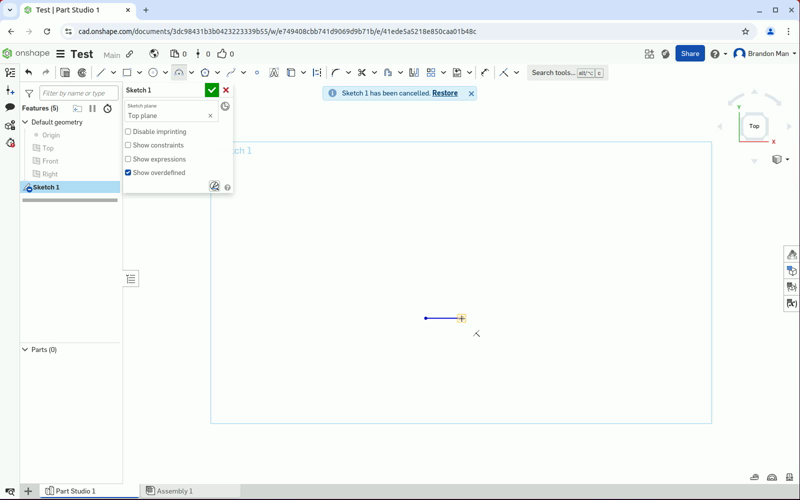
key_down(shift)
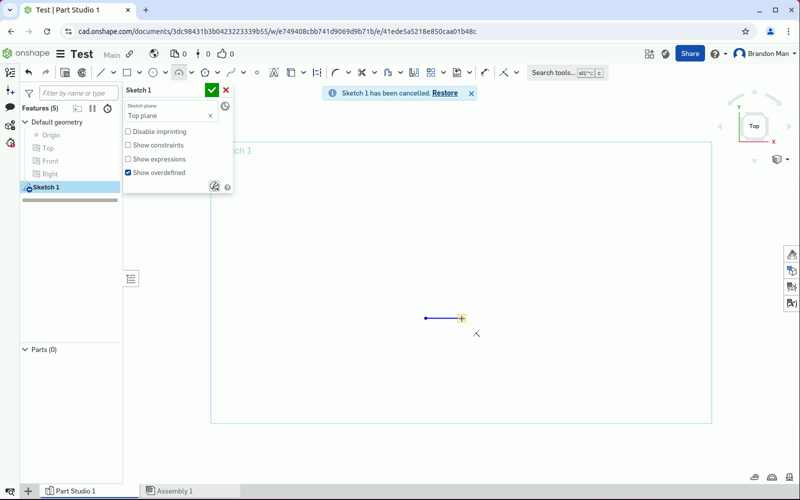
mouse_move(425, 282)
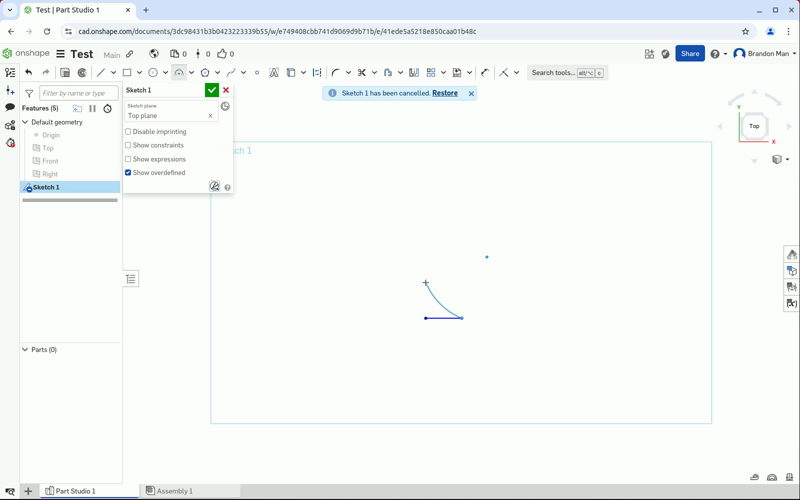
click(425, 282)
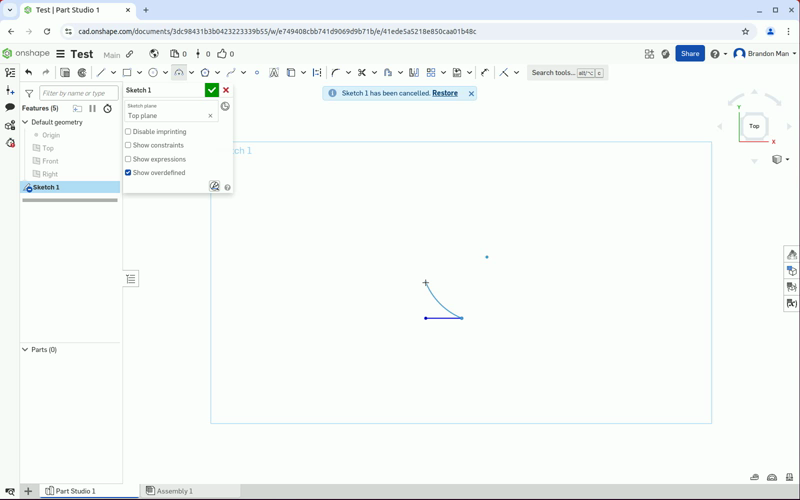
mouse_move(436, 307)
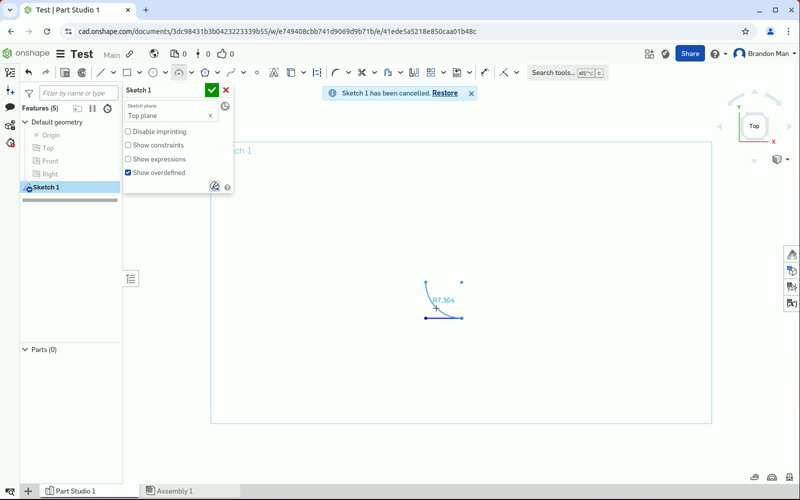
click(436, 307)
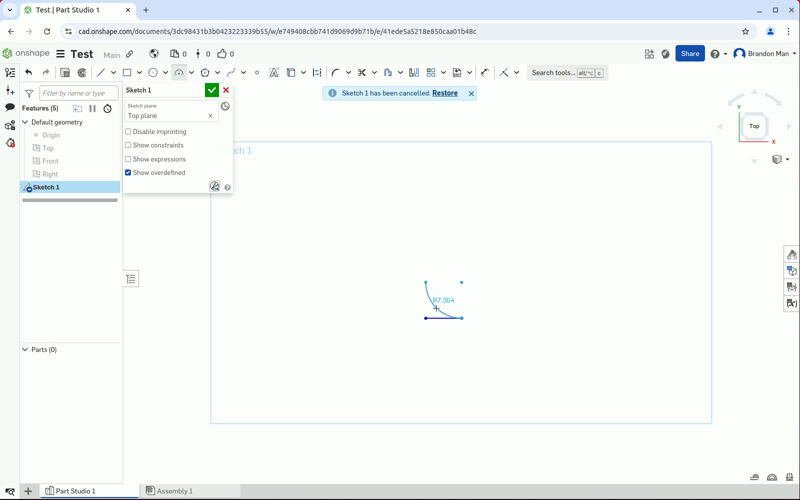
key_up(shift)
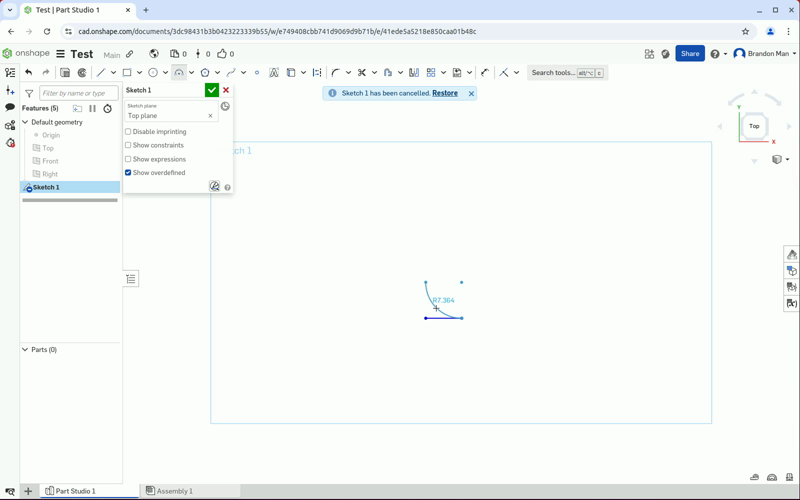
key(esc)
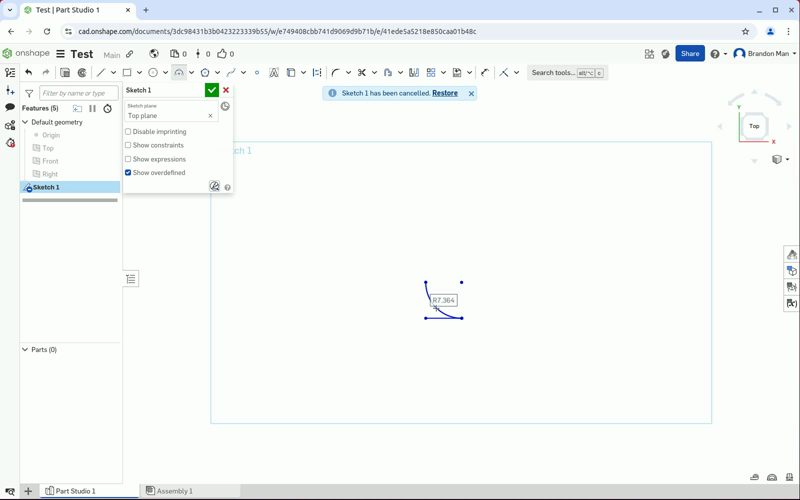
key(l)
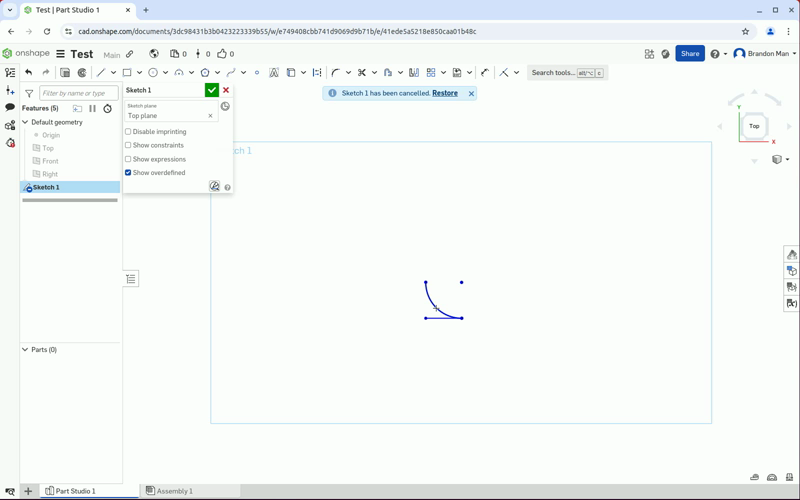
mouse_move(425, 282)
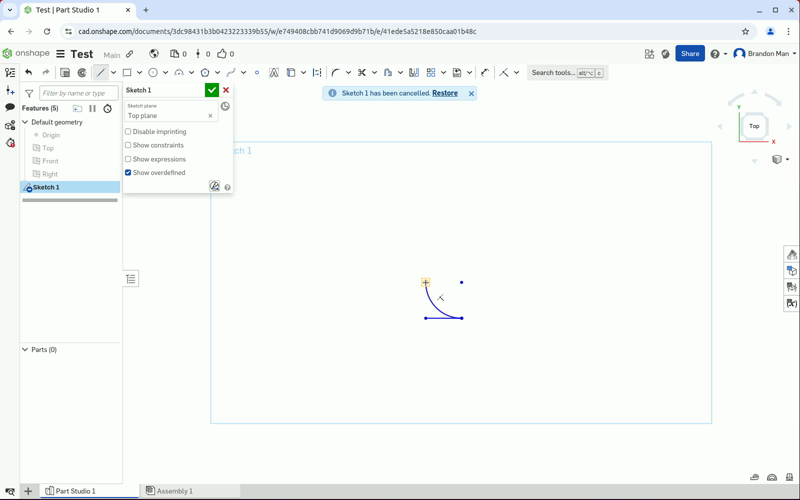
click(425, 282)
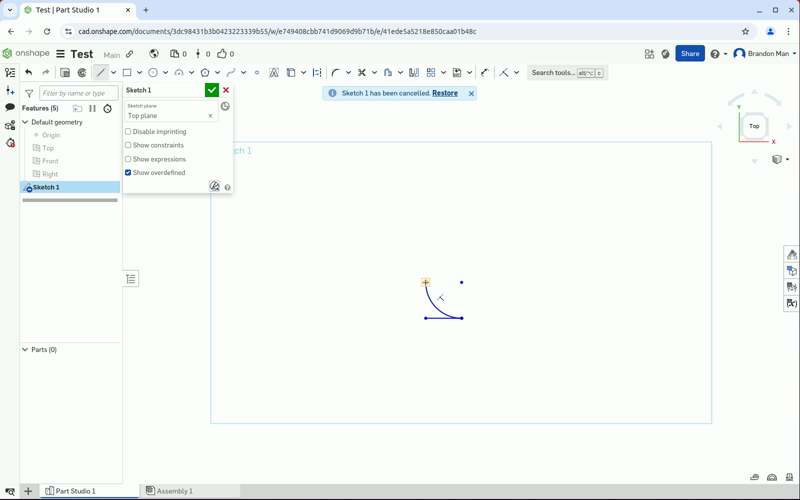
mouse_move(455, 282)
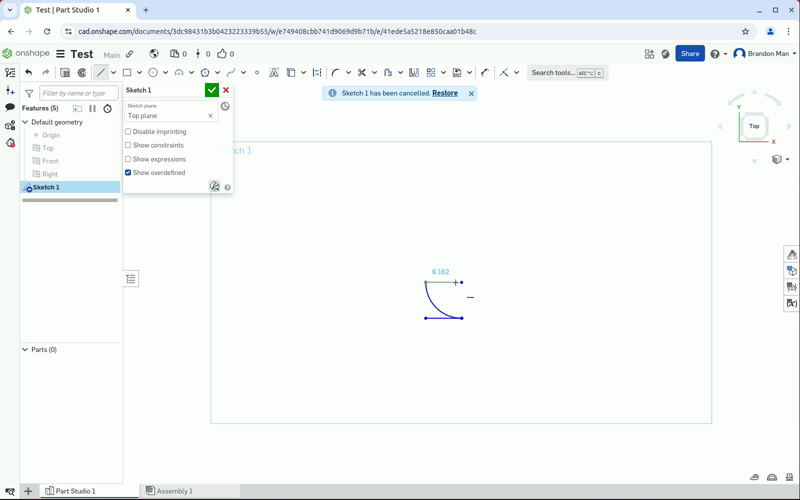
key_down(shift)
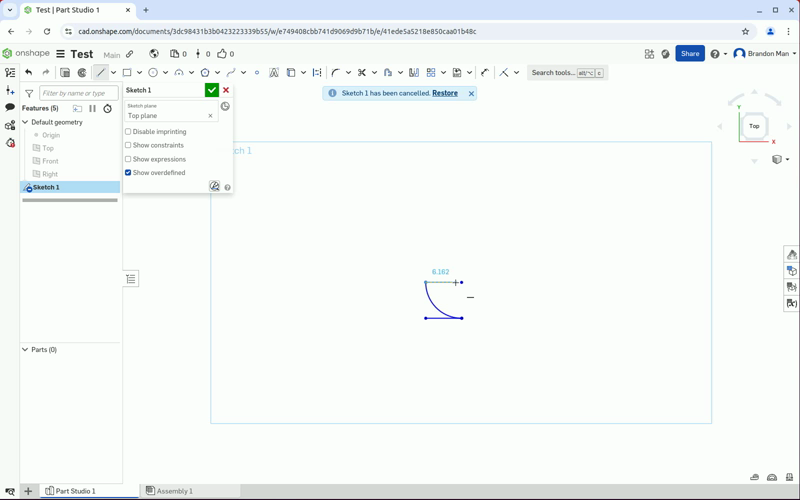
mouse_move(425, 318)
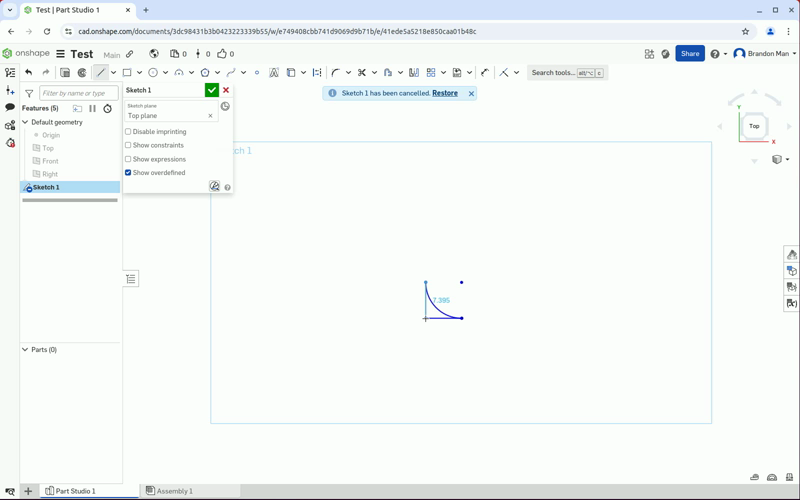
key_up(shift)
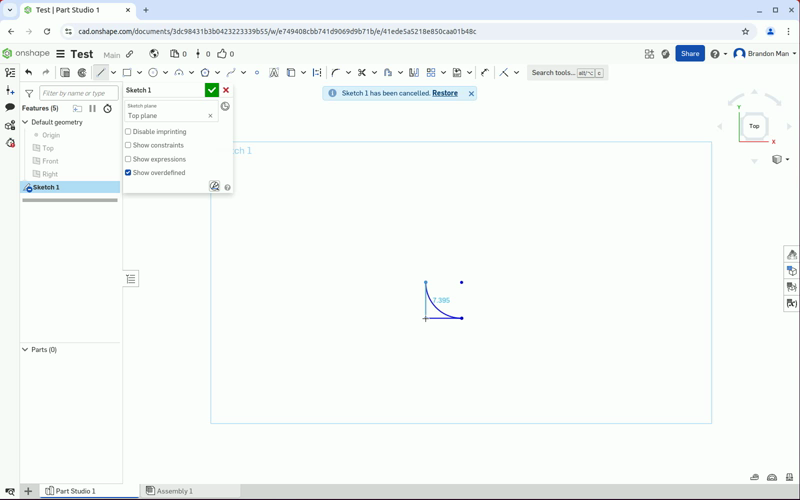
click(425, 318)
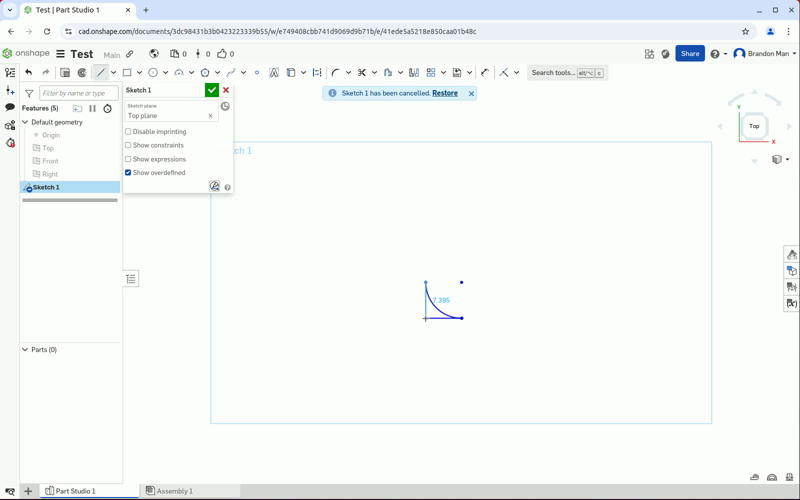
key(esc)
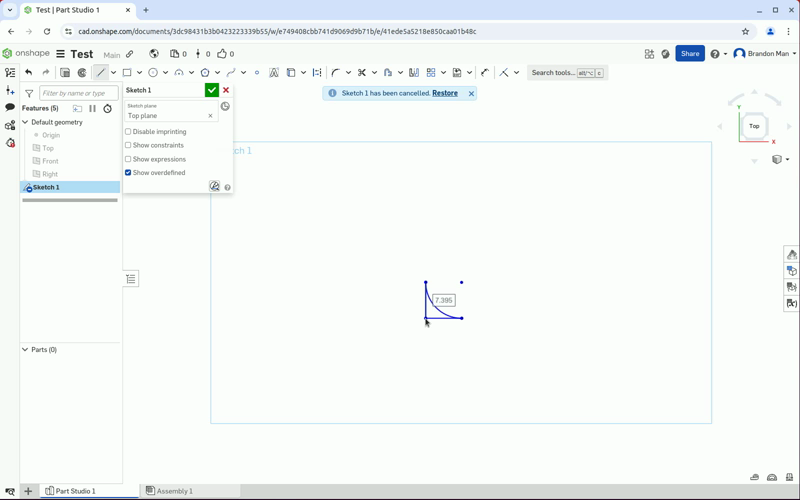
mouse_move(431, 303)
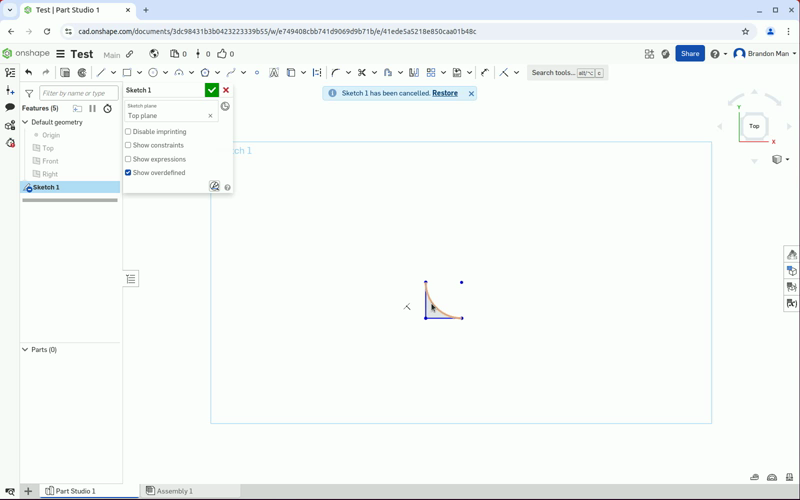
scroll(6)
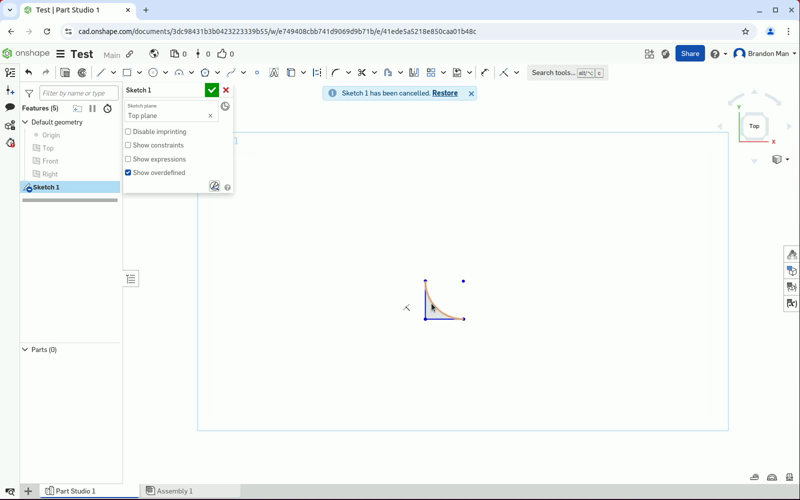
scroll(6)
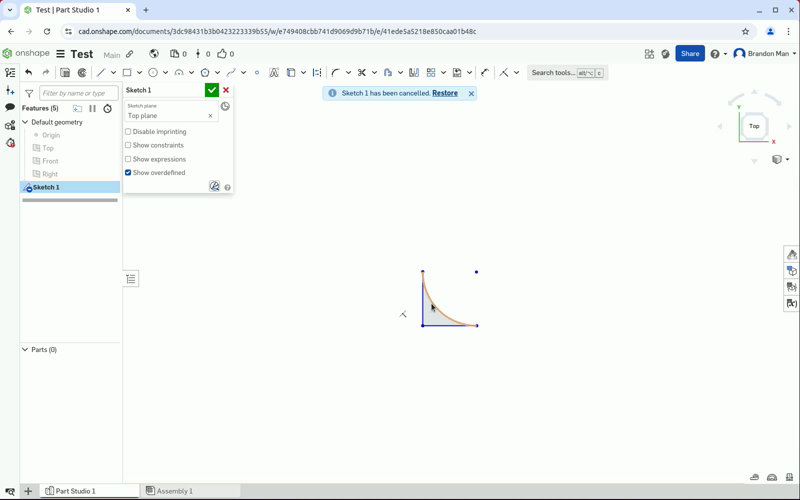
scroll(6)
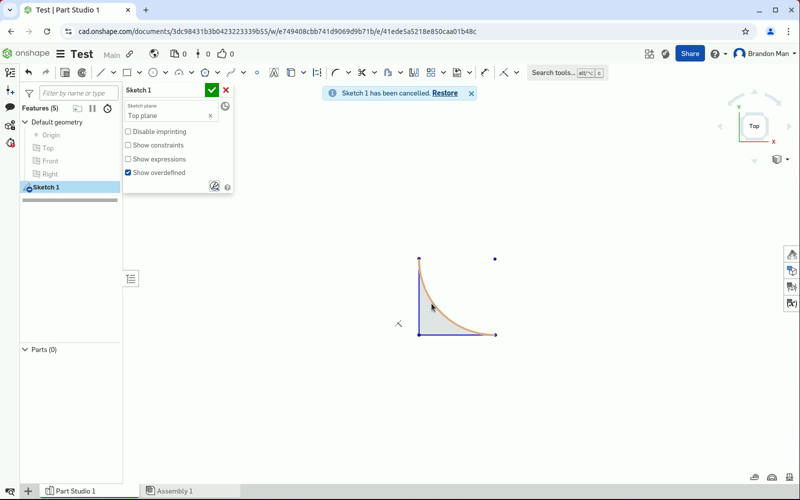
scroll(6)
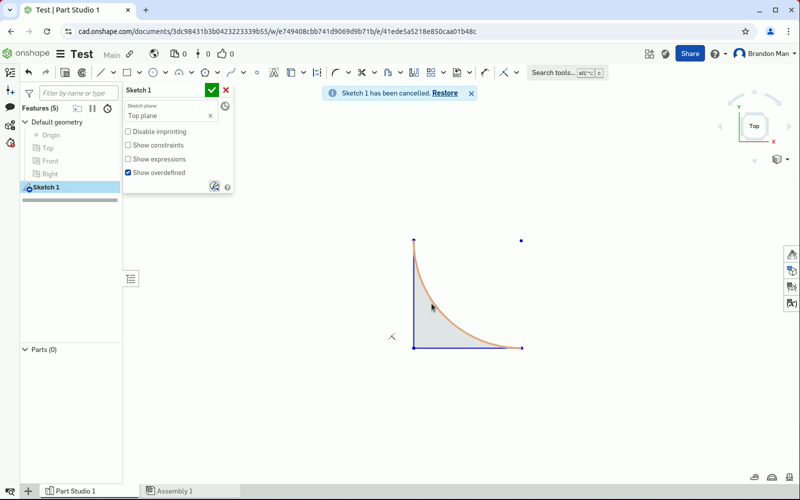
scroll(6)
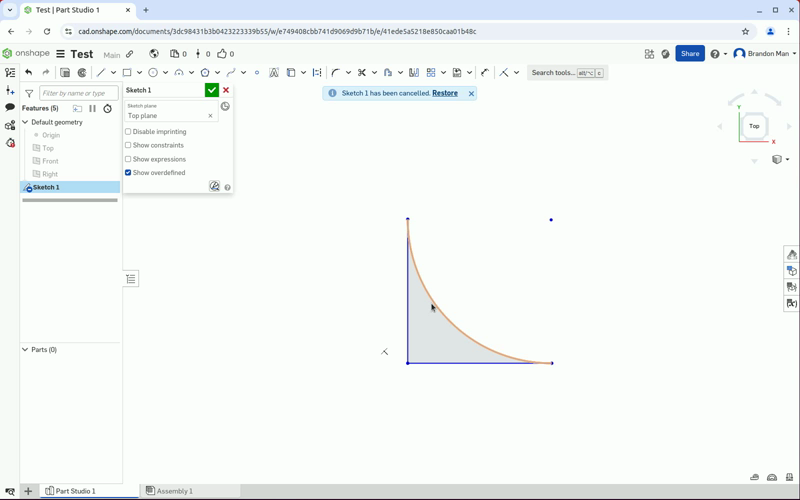
scroll(6)
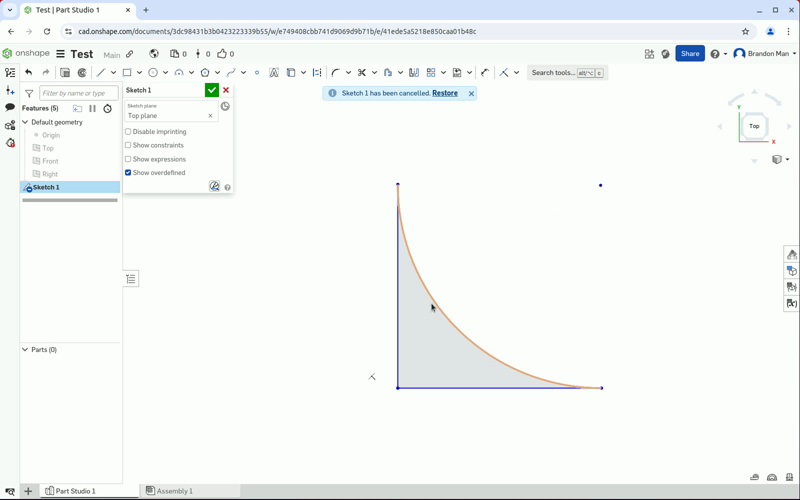
scroll(6)
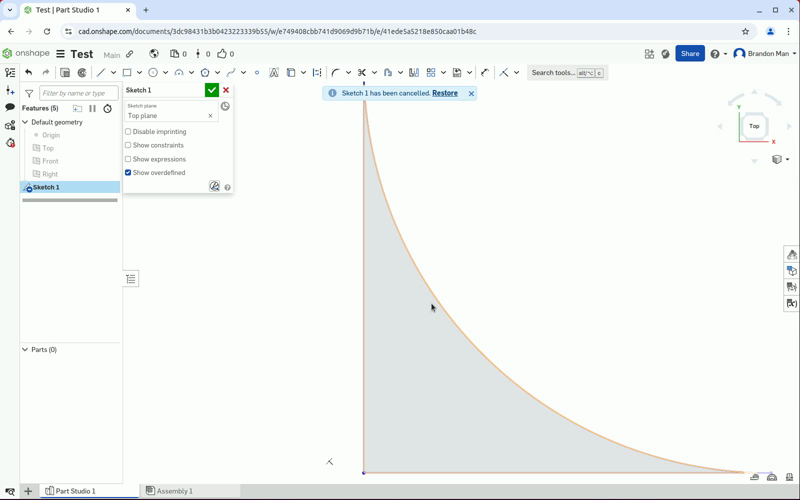
click(431, 303)
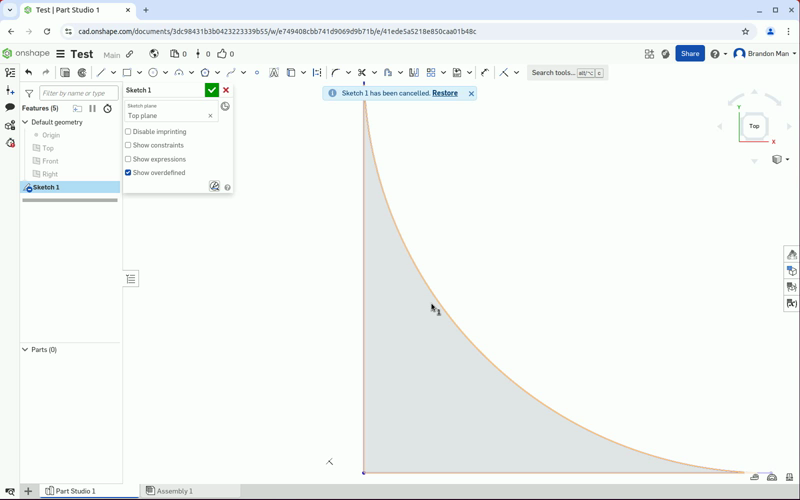
scroll(-6)
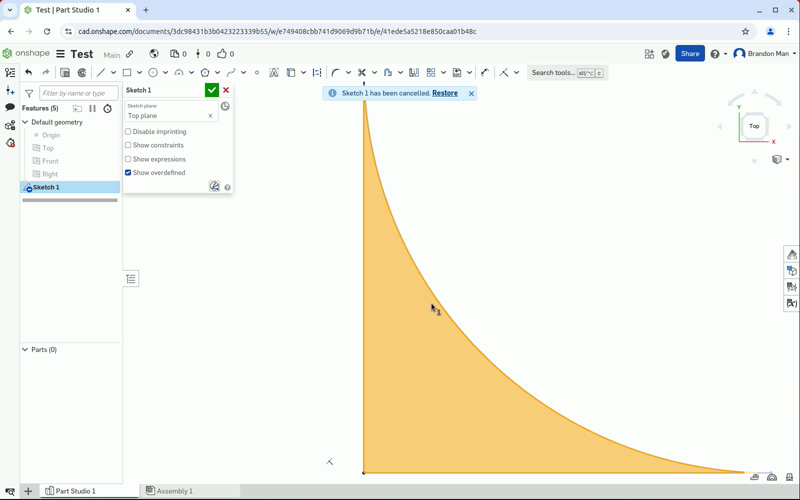
scroll(-6)
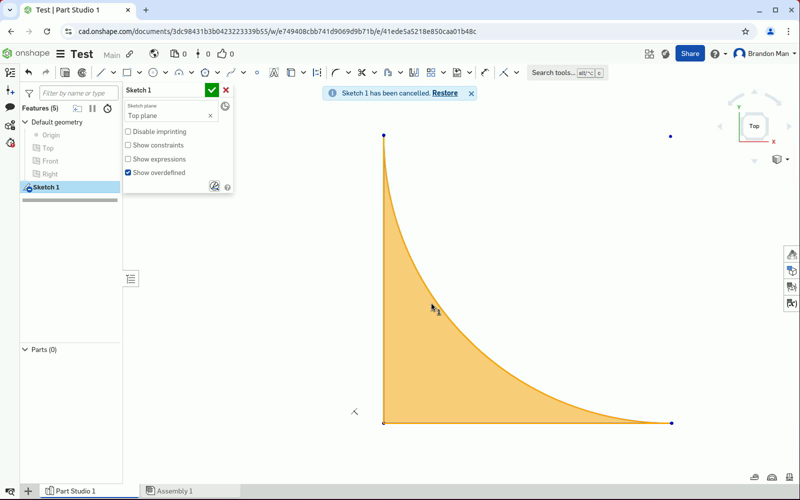
scroll(-6)
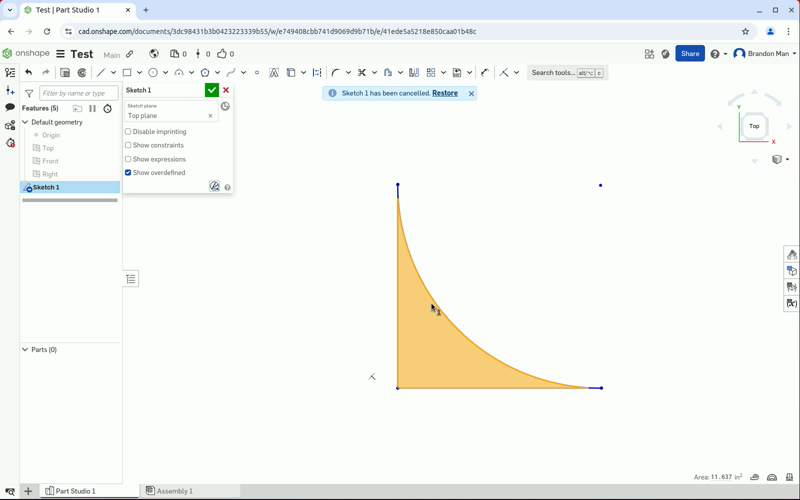
scroll(-6)
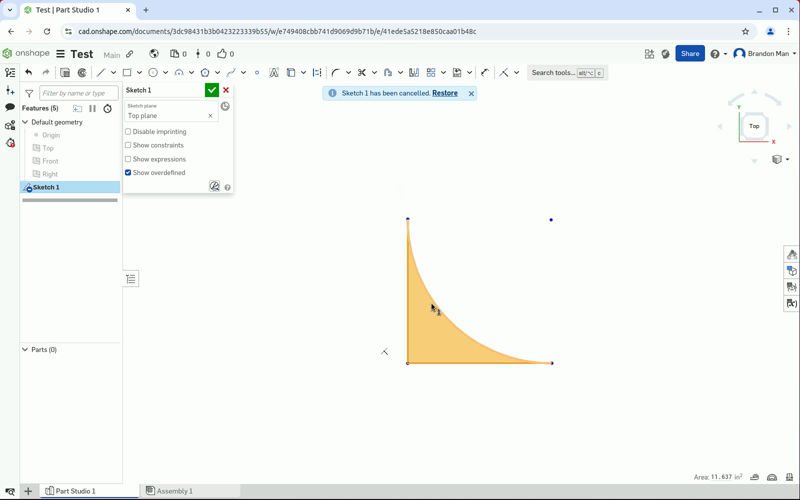
scroll(-6)
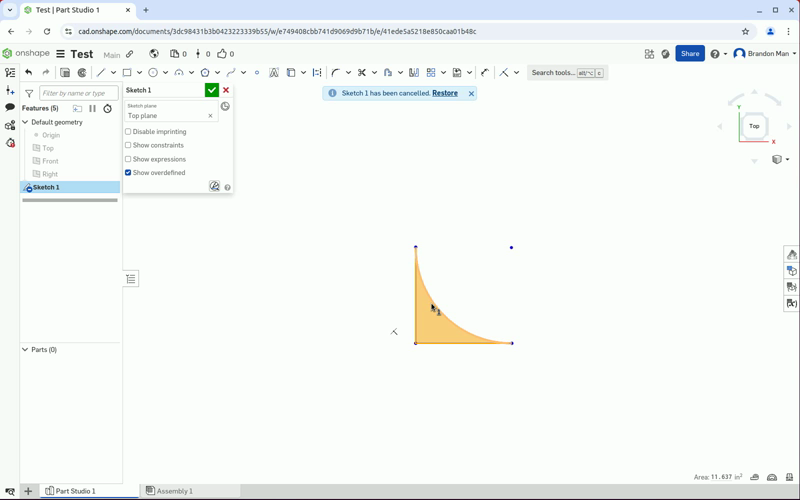
scroll(-6)
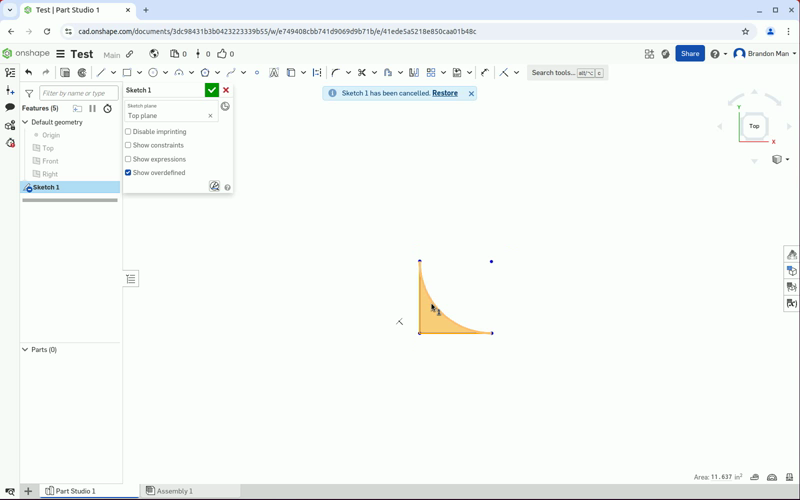
scroll(-6)
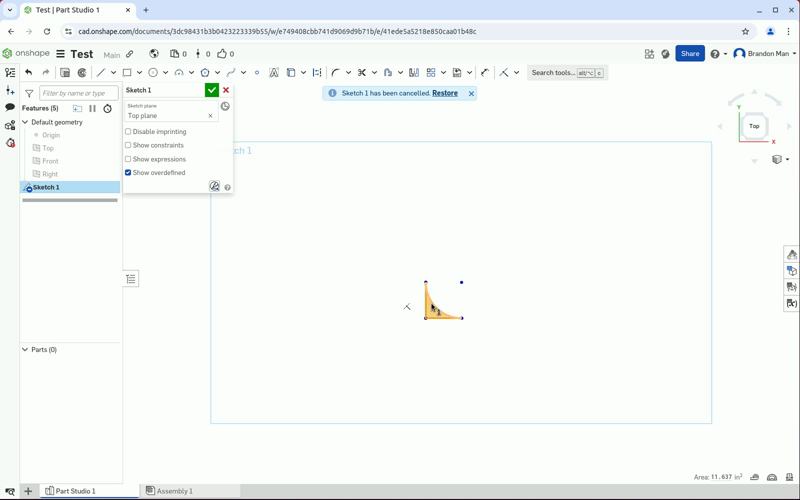
mouse_move(73, 352)
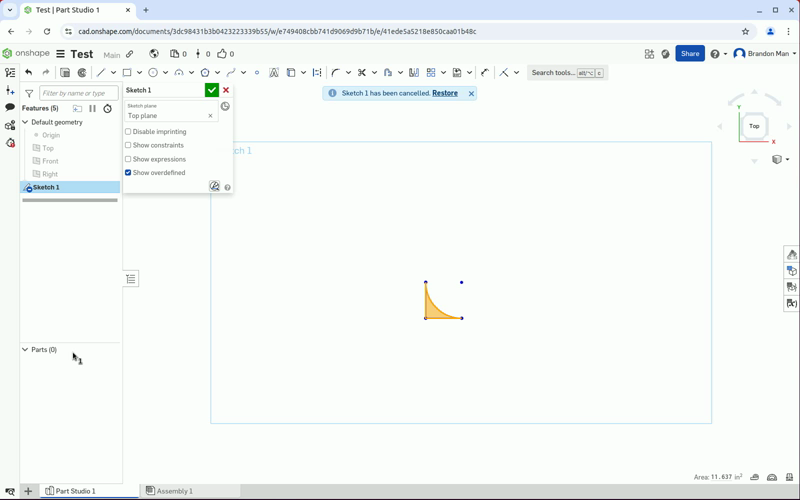
key(shift+y)
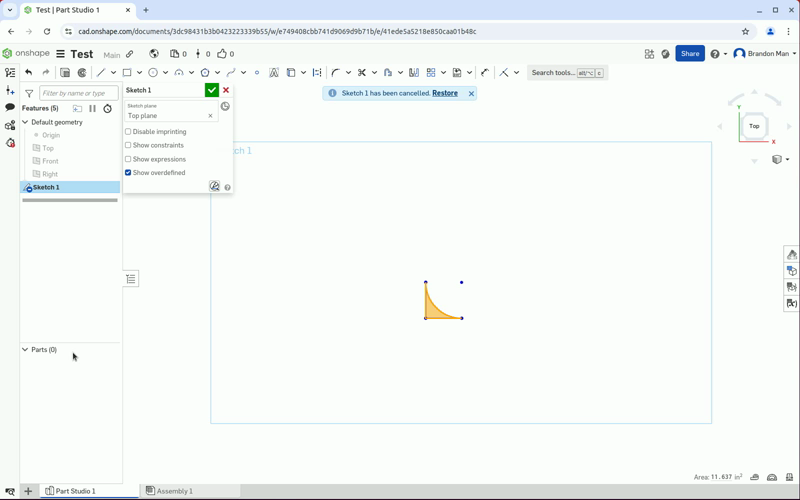
key(shift+e)
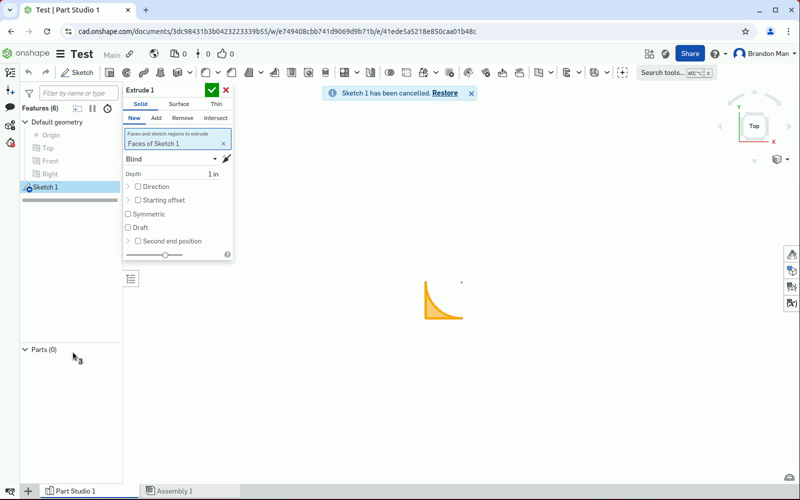
mouse_move(143, 106)
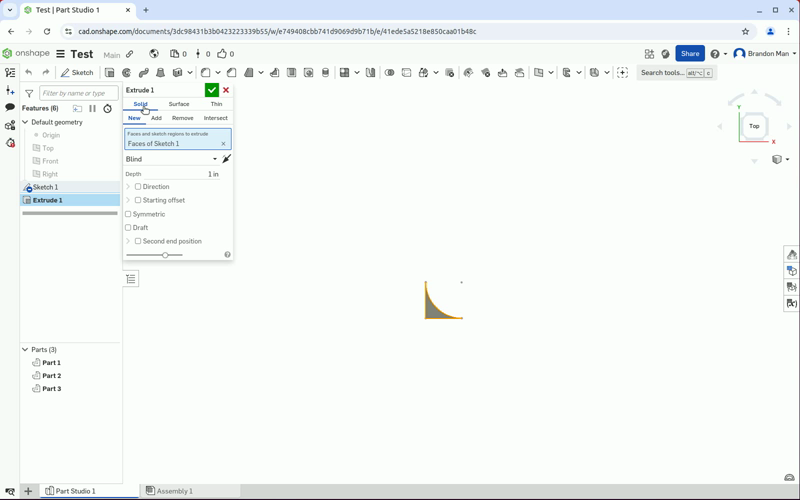
click(143, 106)
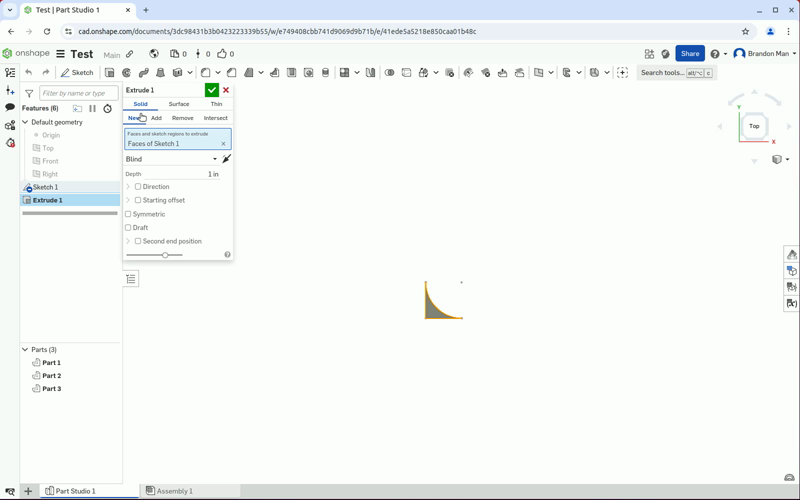
mouse_move(137, 120)
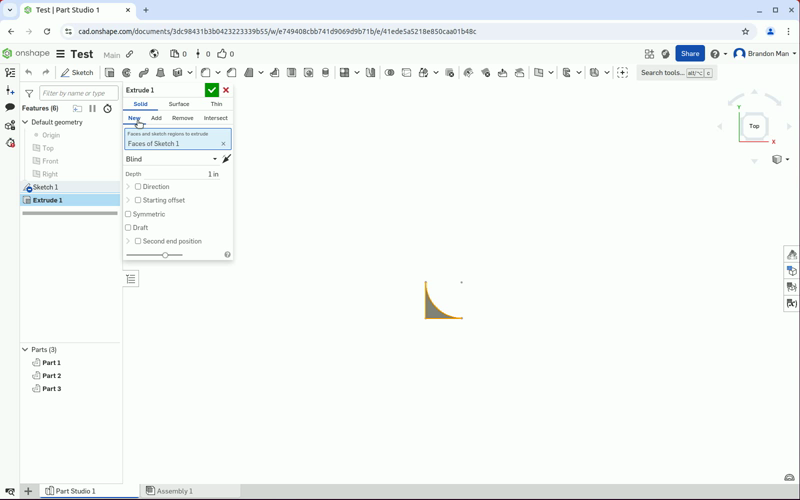
click(137, 120)
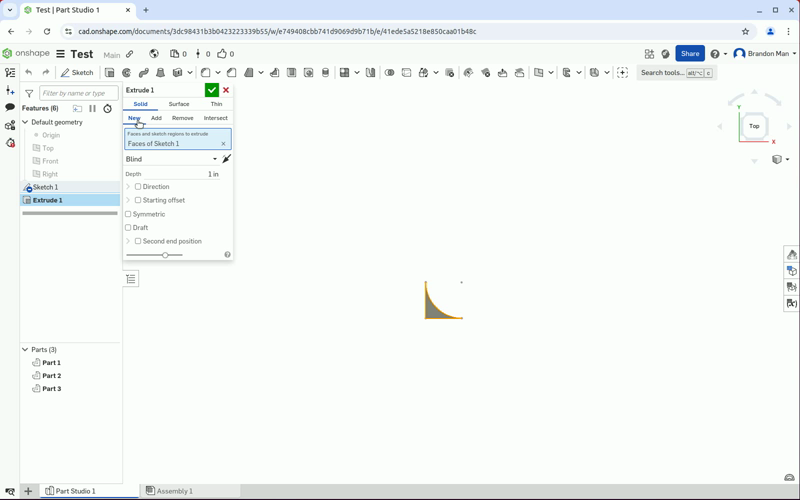
key(tab, 4)
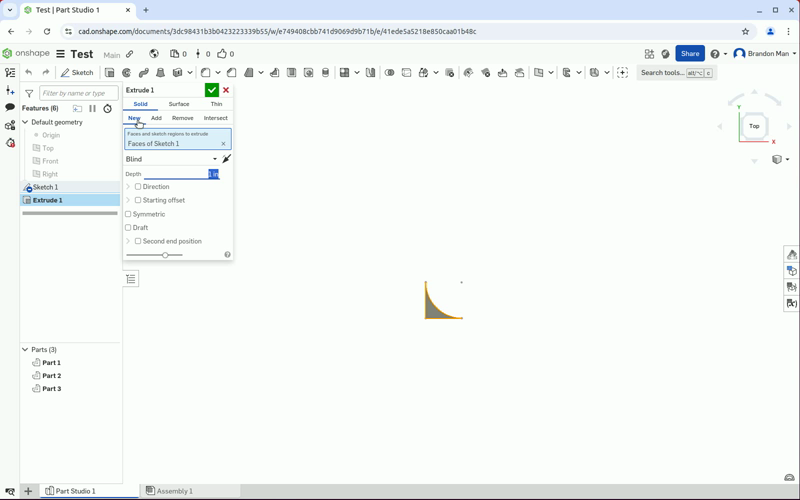
text(1.685)
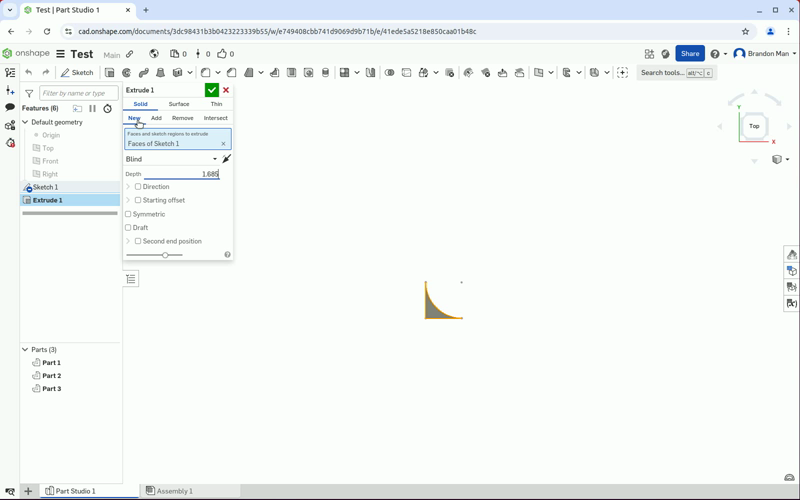
key(enter)
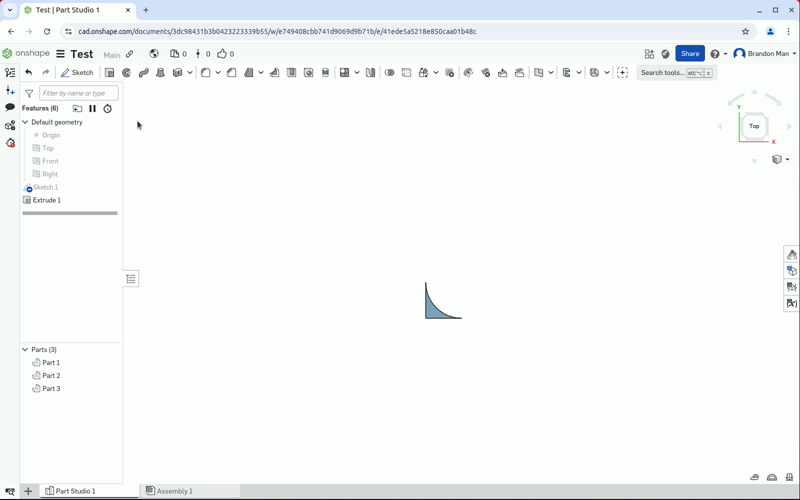
key(shift+h)
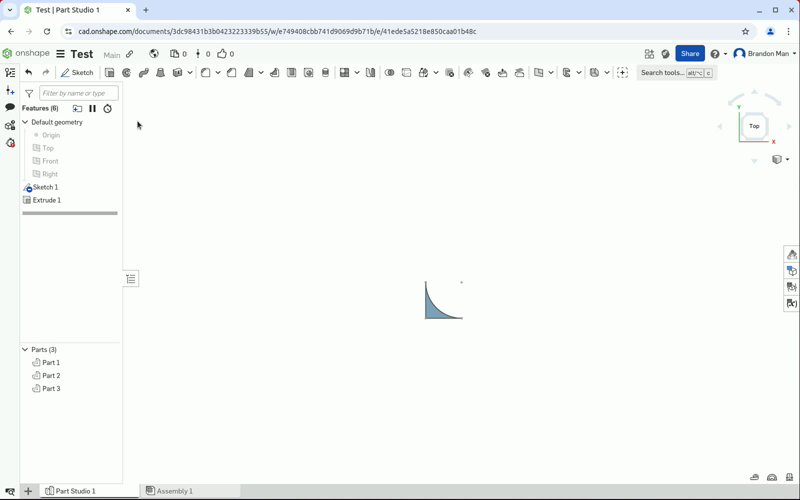
key(shift+h)
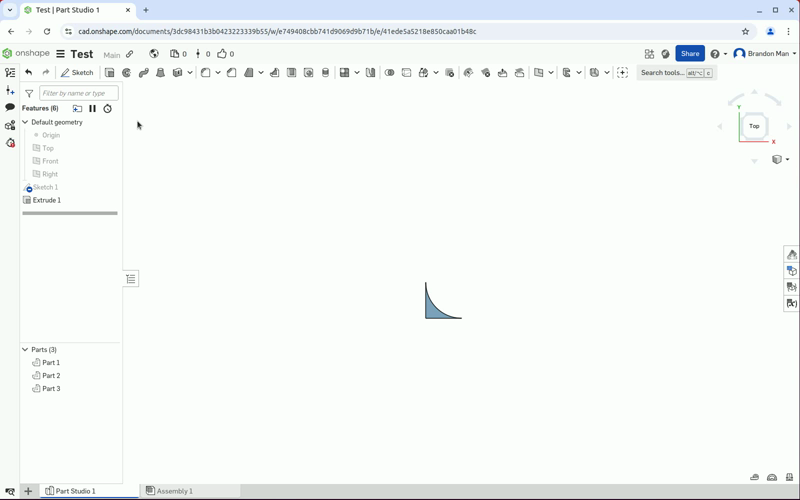
mouse_move(73, 189)
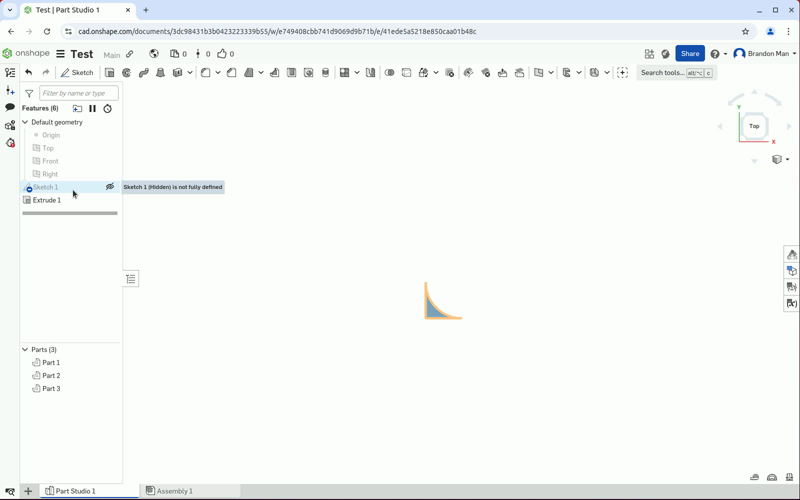
click(73, 189)
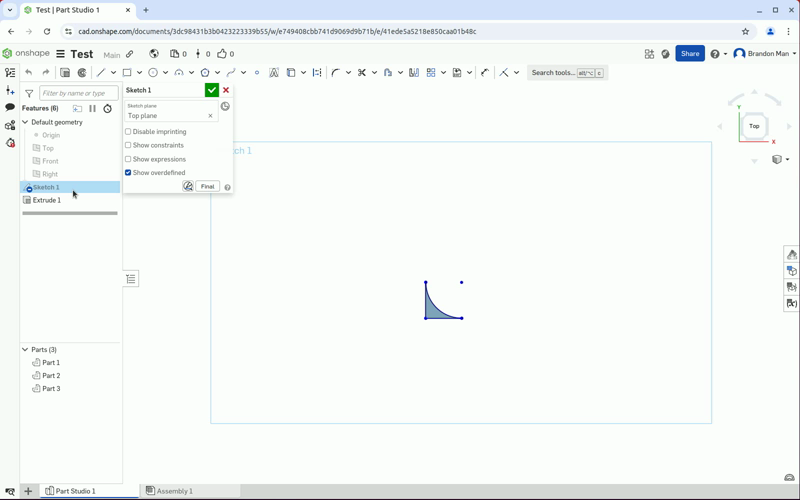
mouse_move(229, 92)
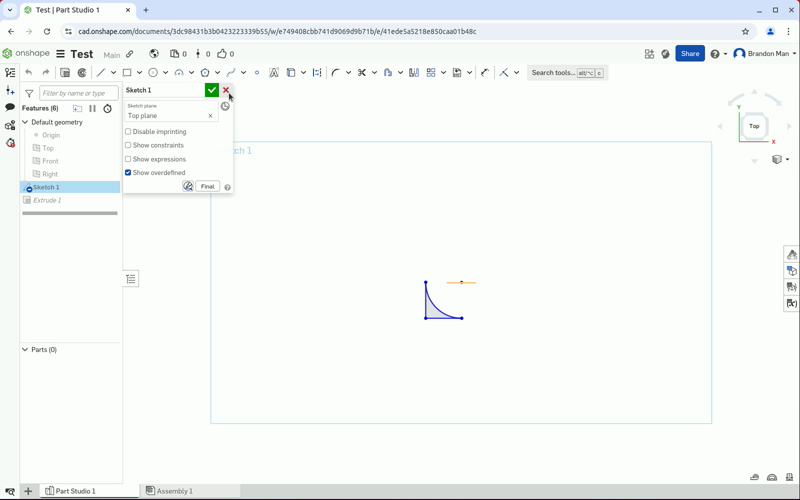
click(229, 92)
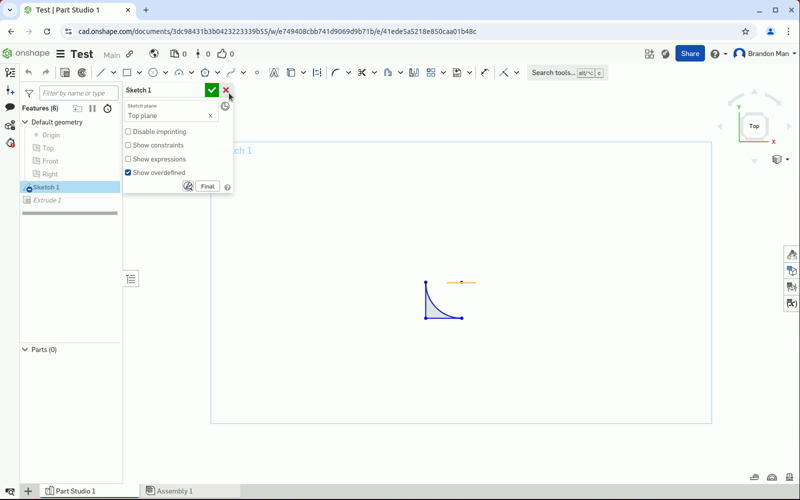
key(shift+s)
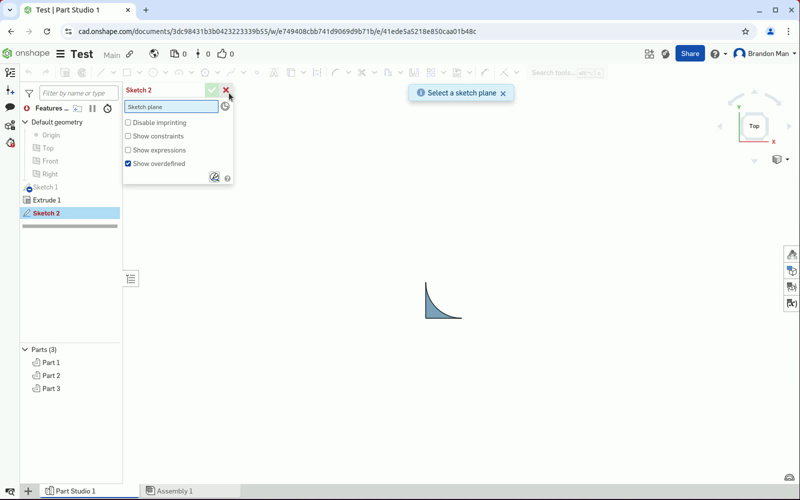
mouse_move(73, 150)
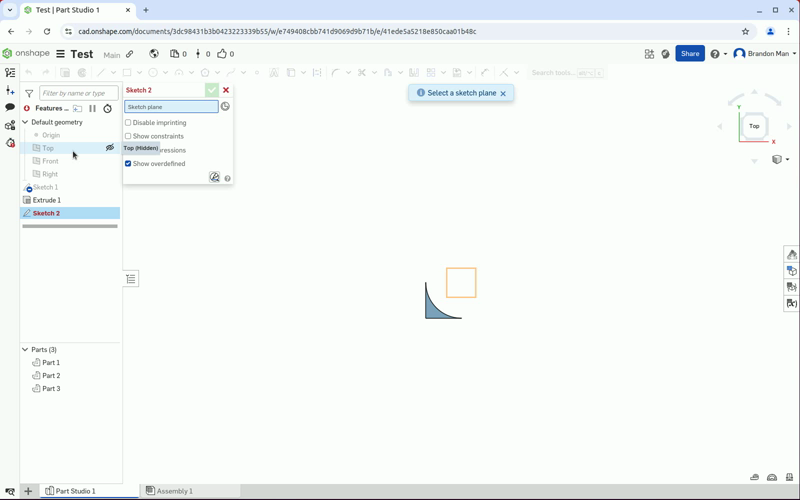
click(73, 150)
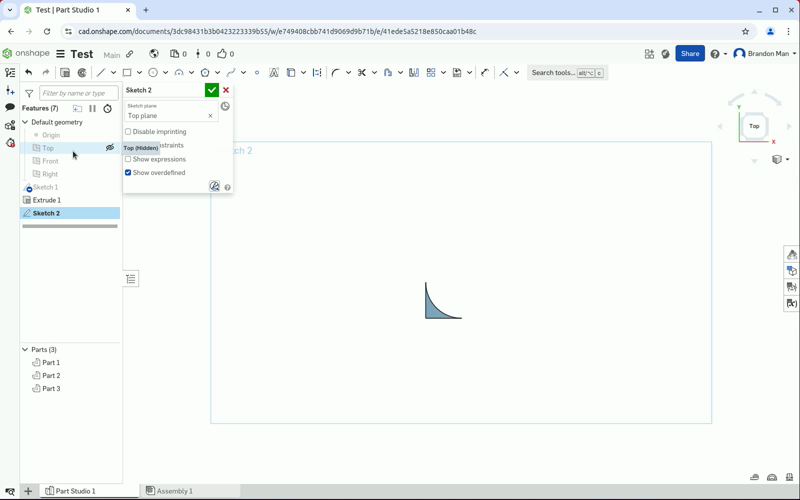
mouse_move(73, 352)
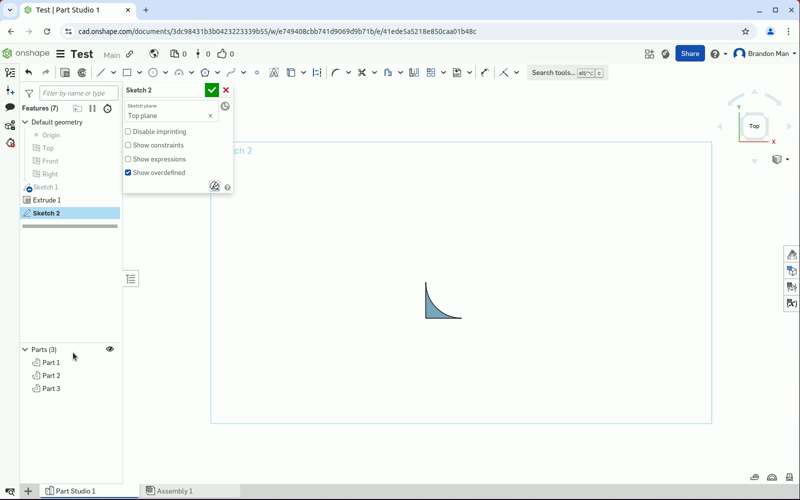
key(y)
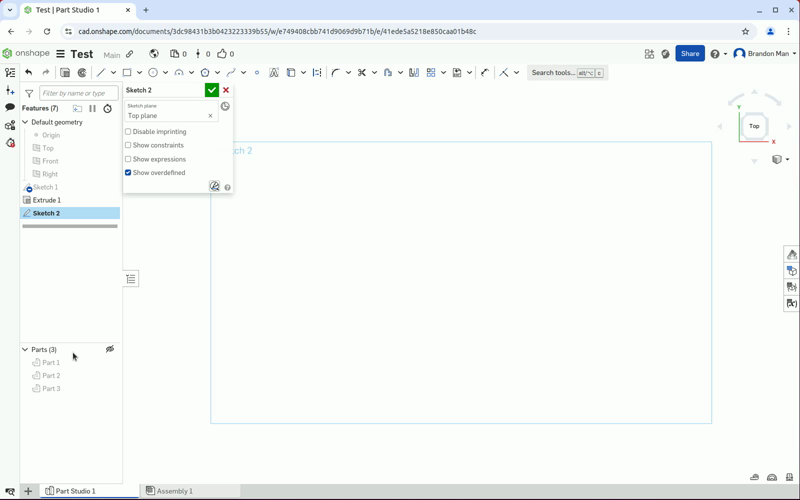
key(a)
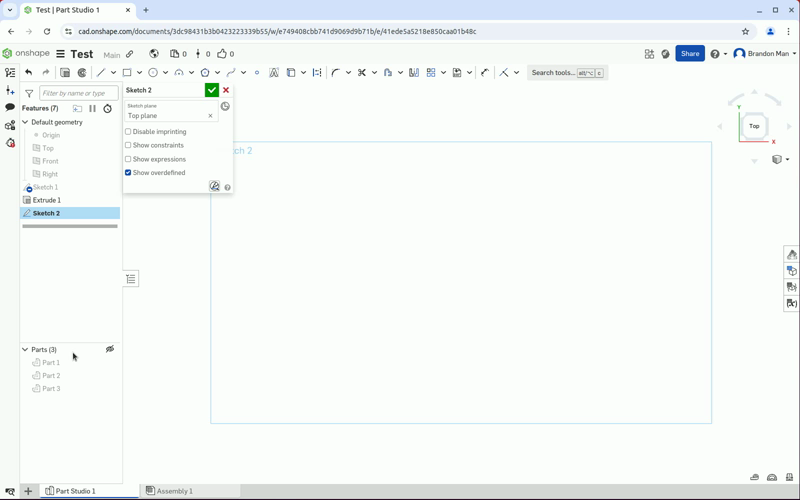
key_down(shift)
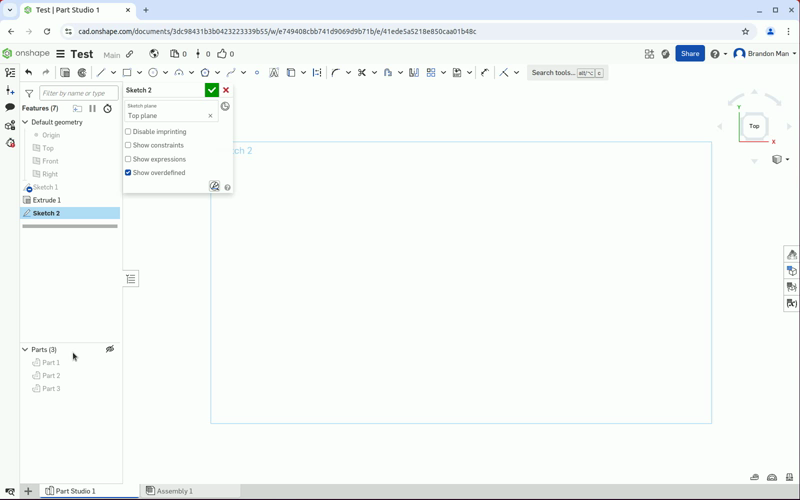
mouse_move(425, 282)
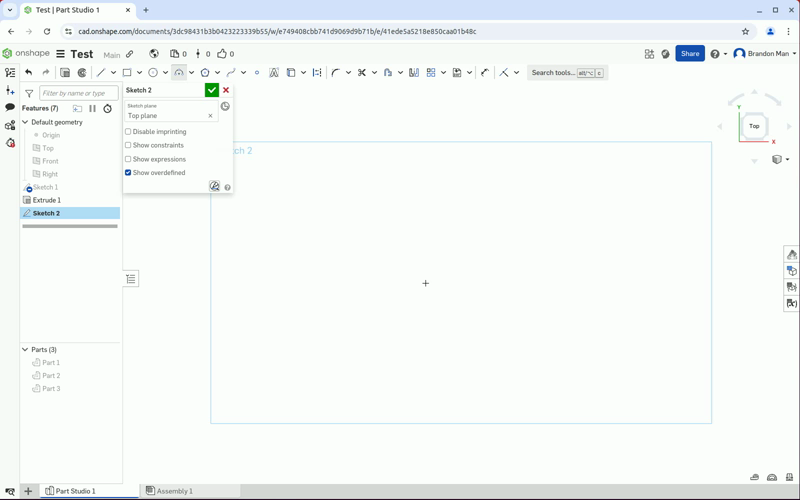
click(425, 282)
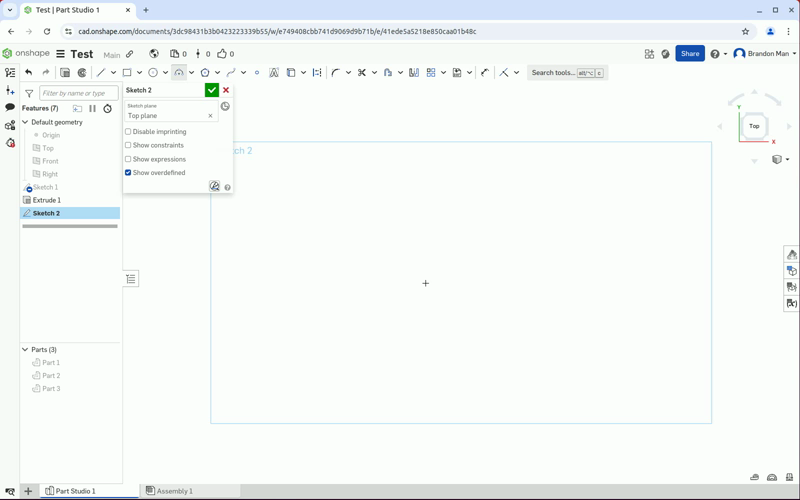
key_up(shift)
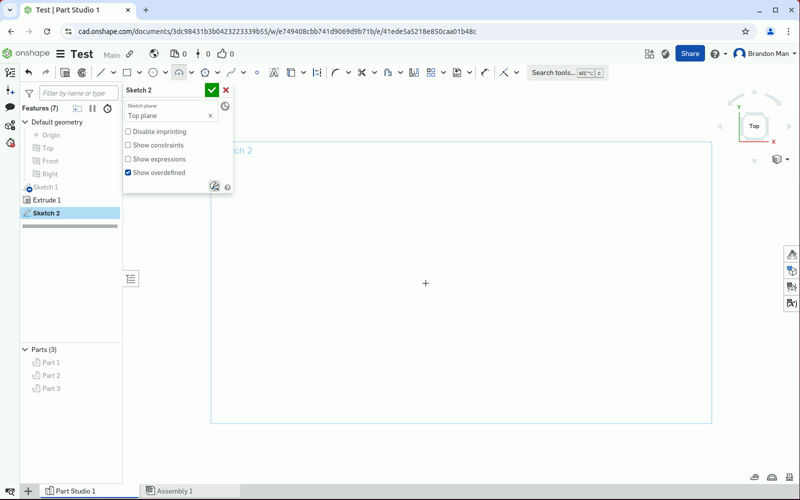
key_down(shift)
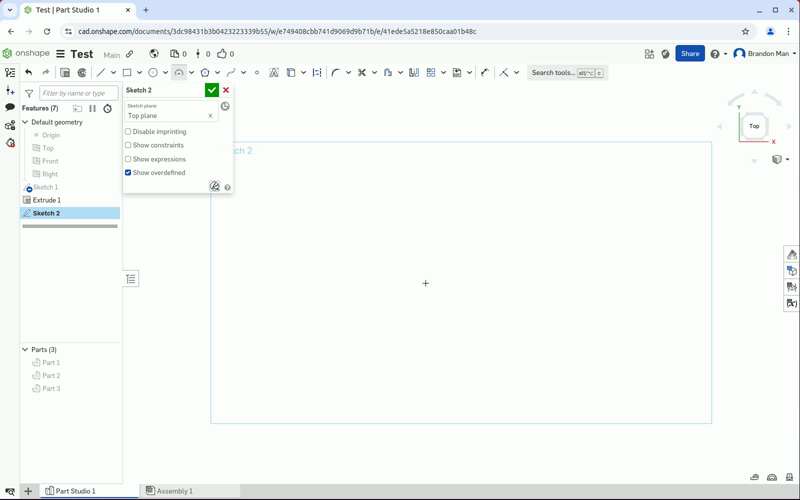
mouse_move(461, 246)
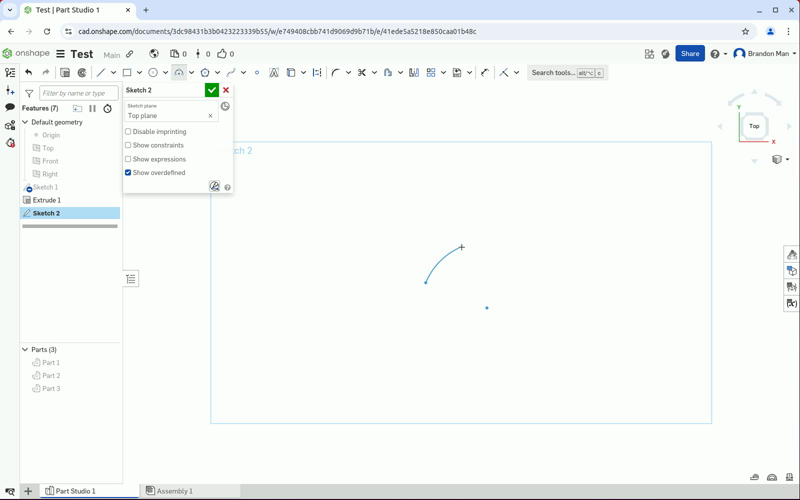
click(461, 246)
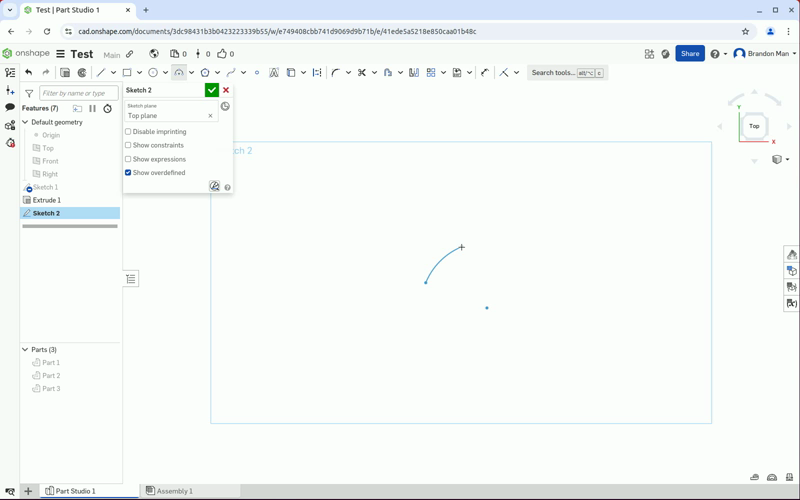
mouse_move(436, 257)
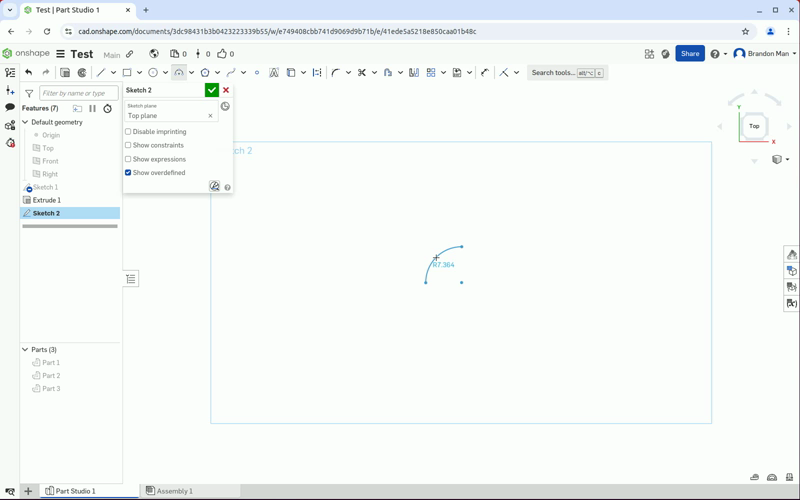
click(436, 257)
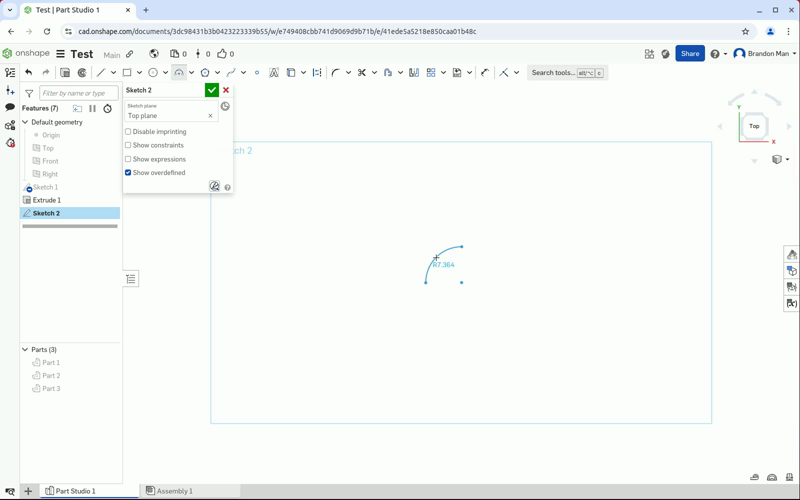
key_up(shift)
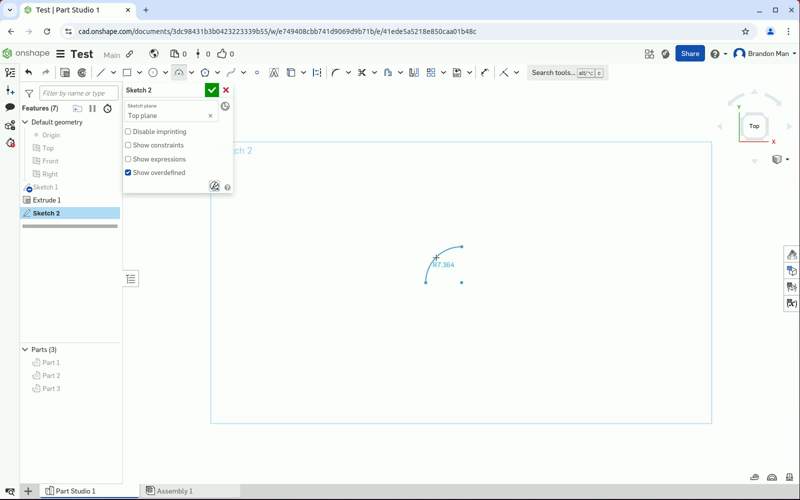
key(esc)
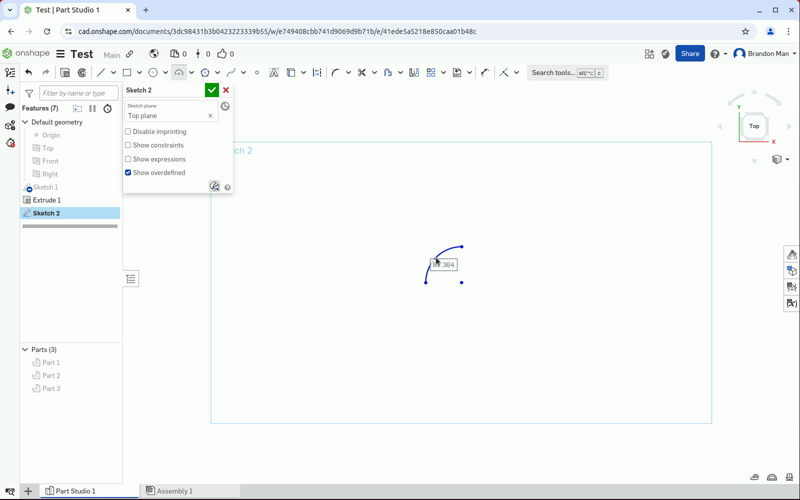
key(l)
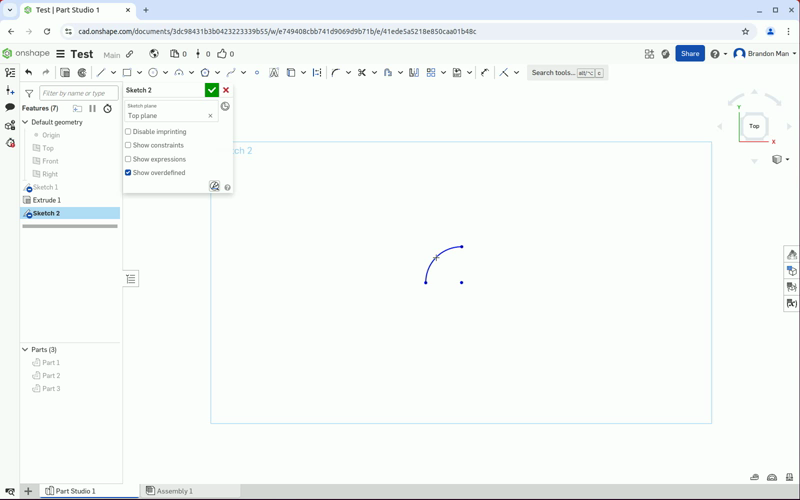
mouse_move(461, 246)
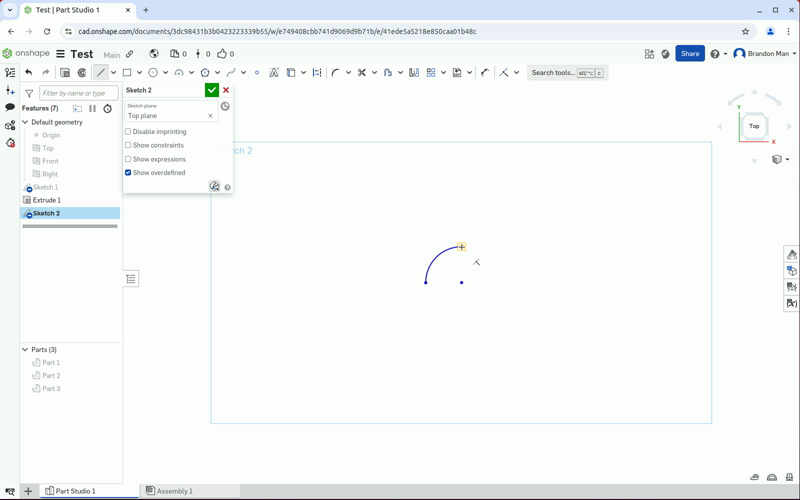
click(461, 246)
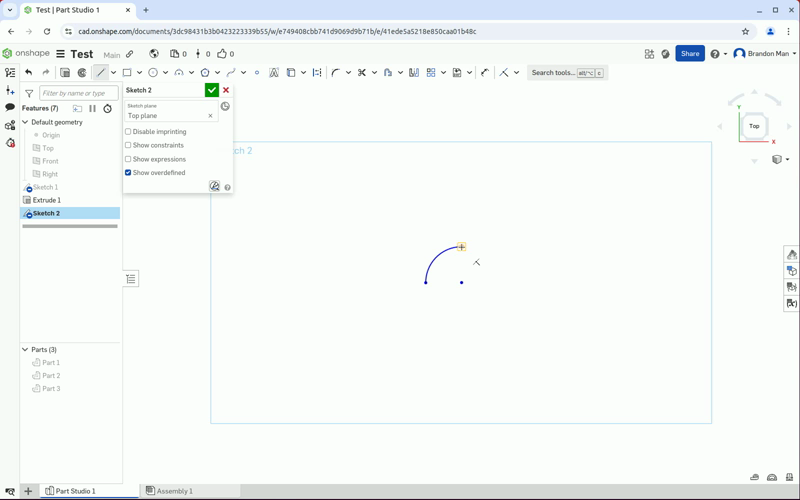
key_down(shift)
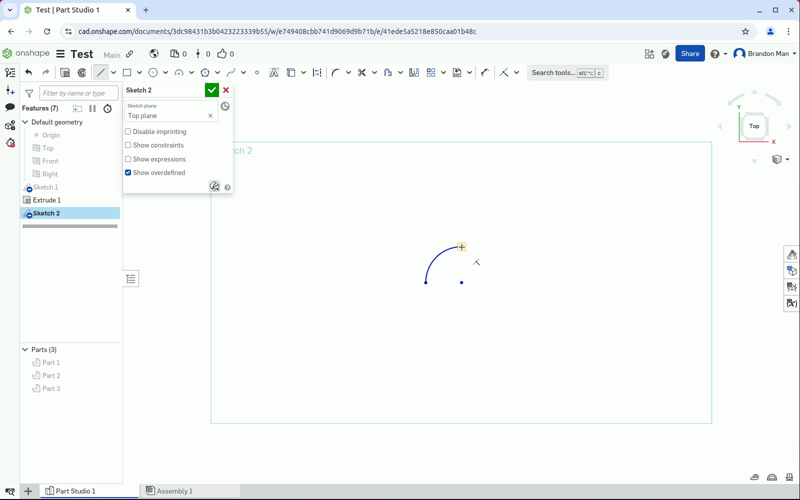
mouse_move(491, 246)
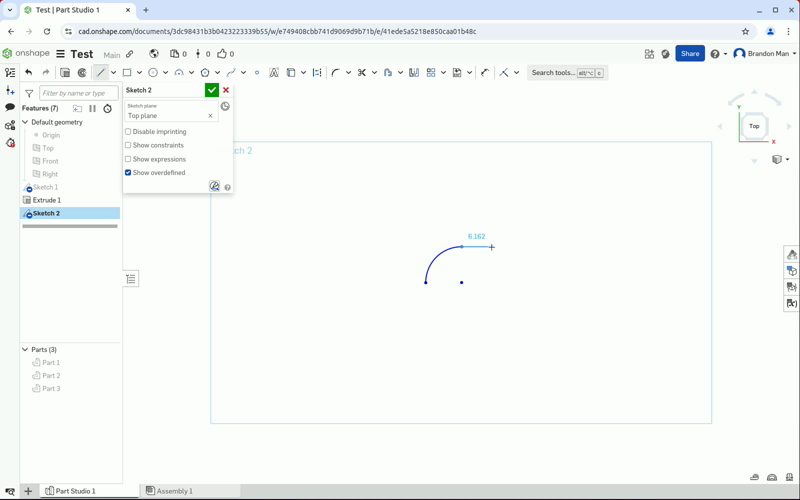
mouse_move(425, 246)
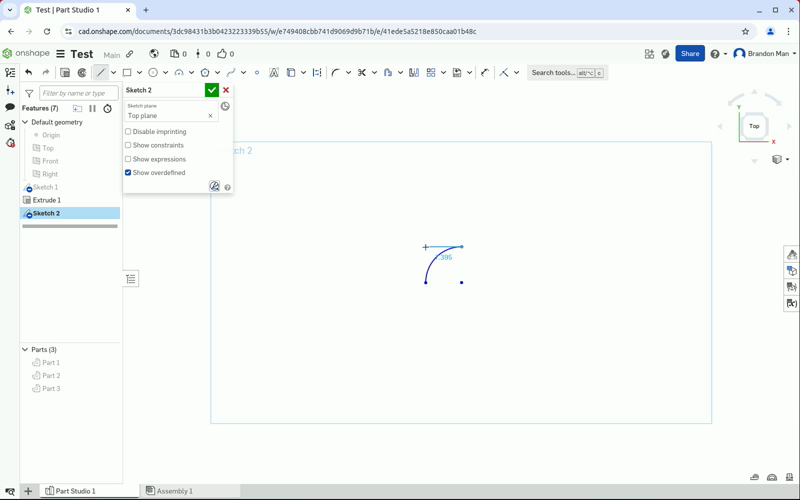
click(425, 246)
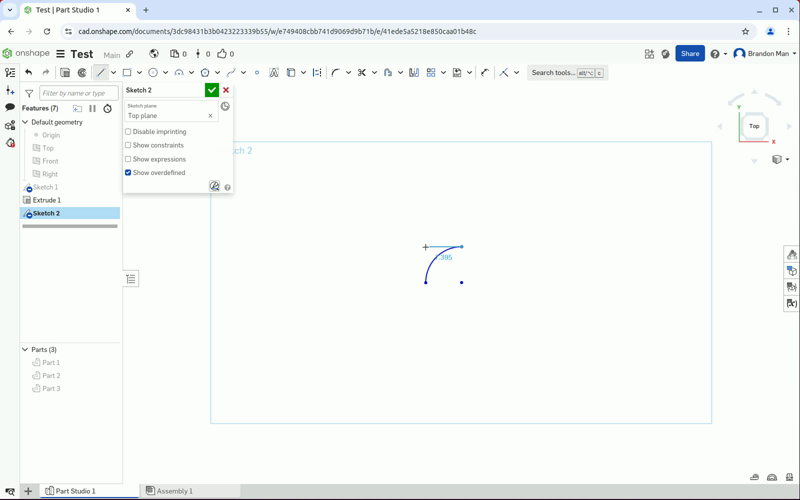
key_up(shift)
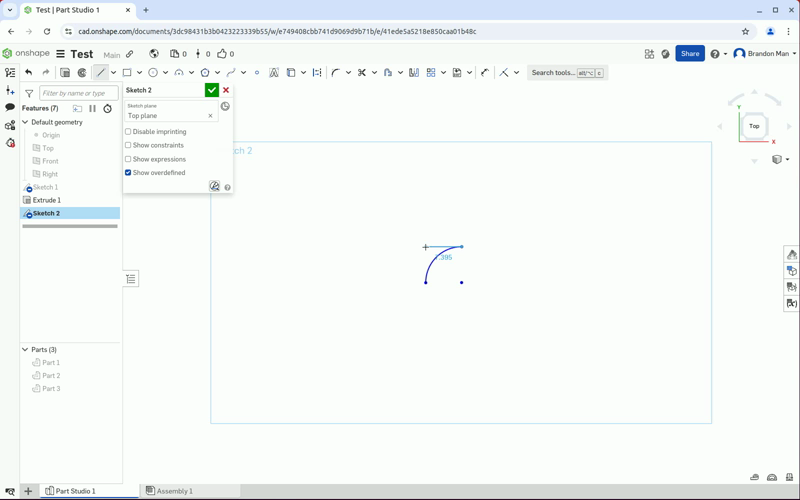
mouse_move(455, 246)
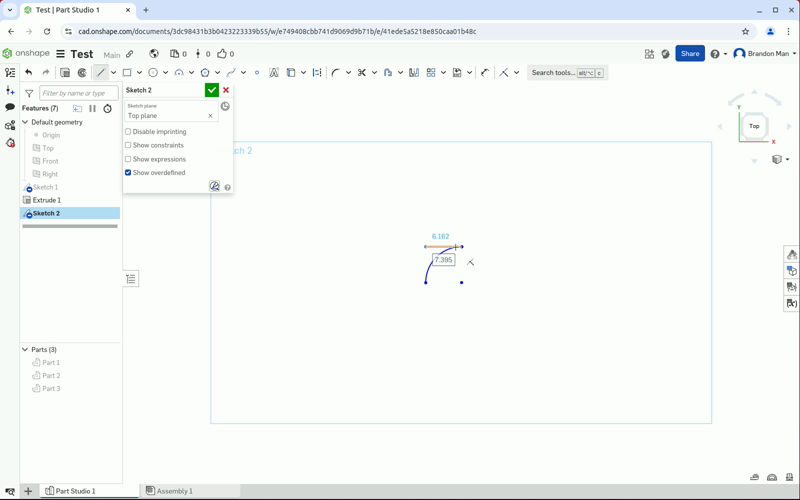
key_down(shift)
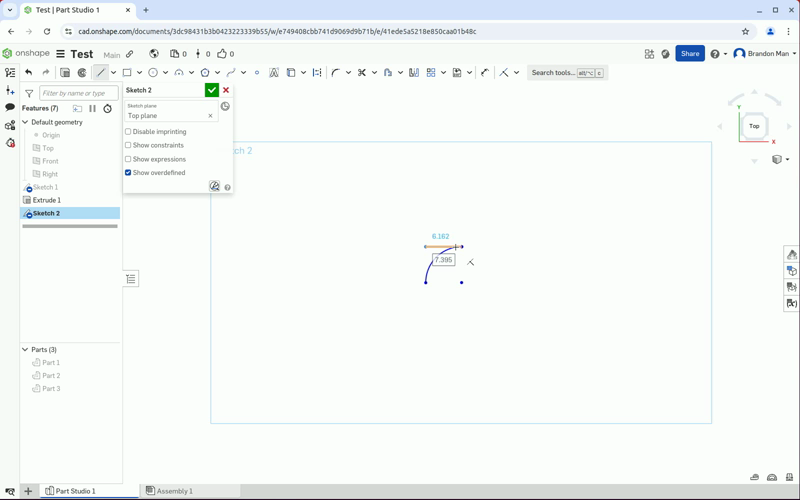
mouse_move(425, 282)
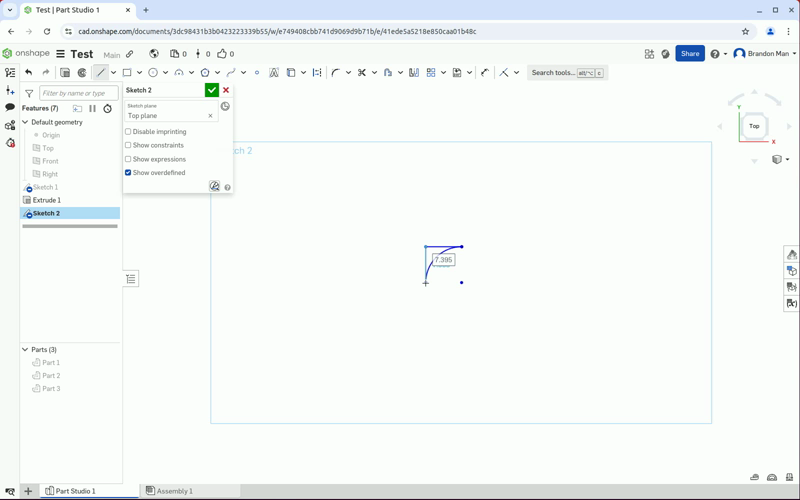
key_up(shift)
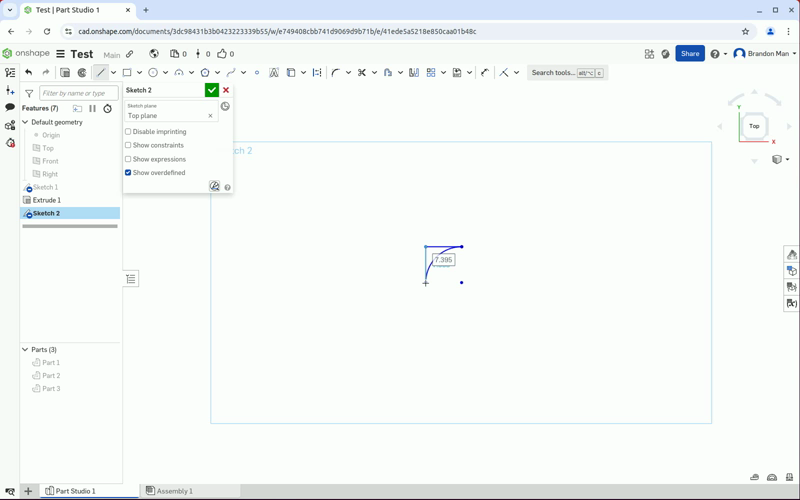
click(425, 282)
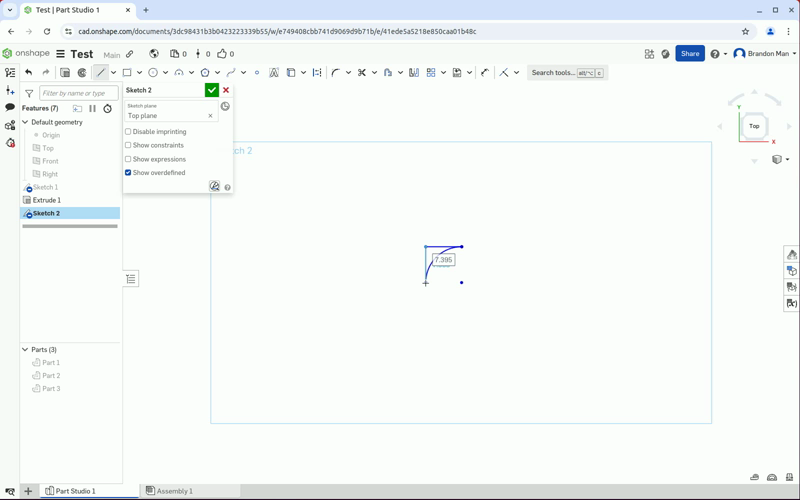
key(esc)
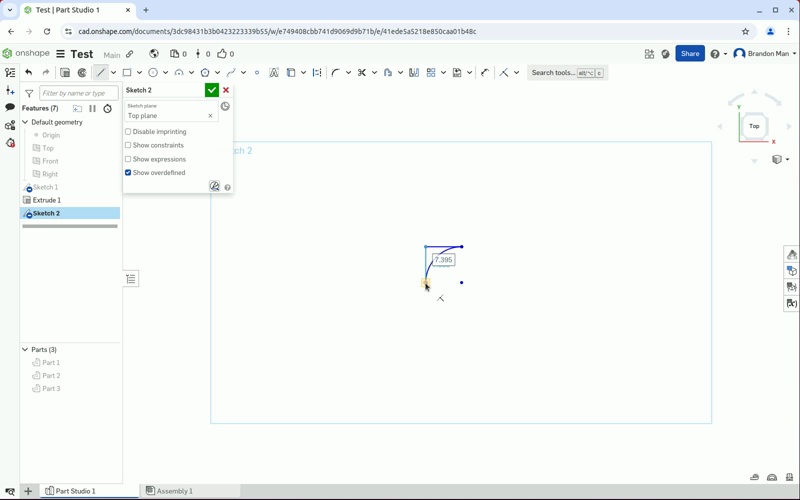
mouse_move(445, 248)
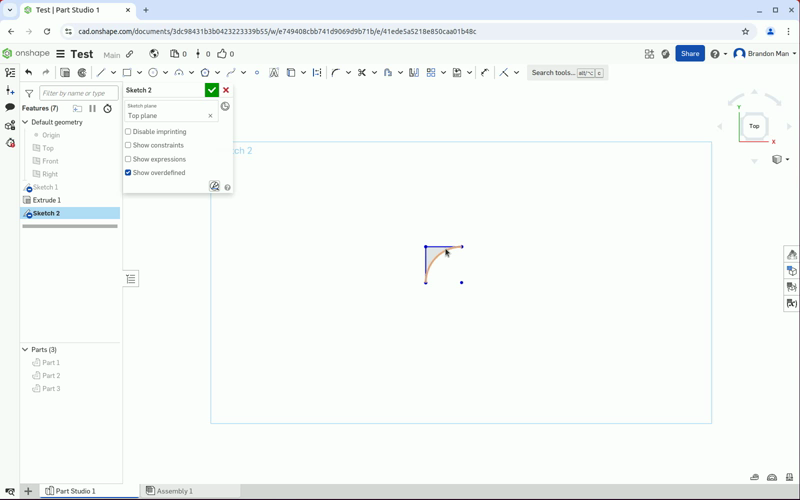
scroll(6)
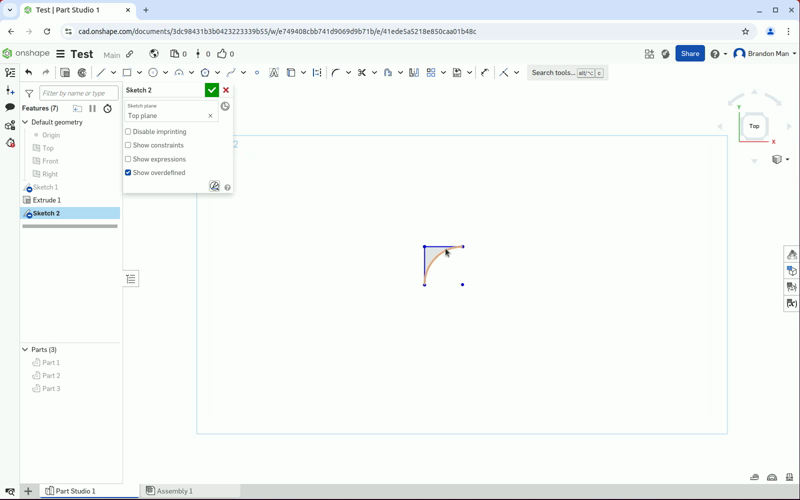
scroll(6)
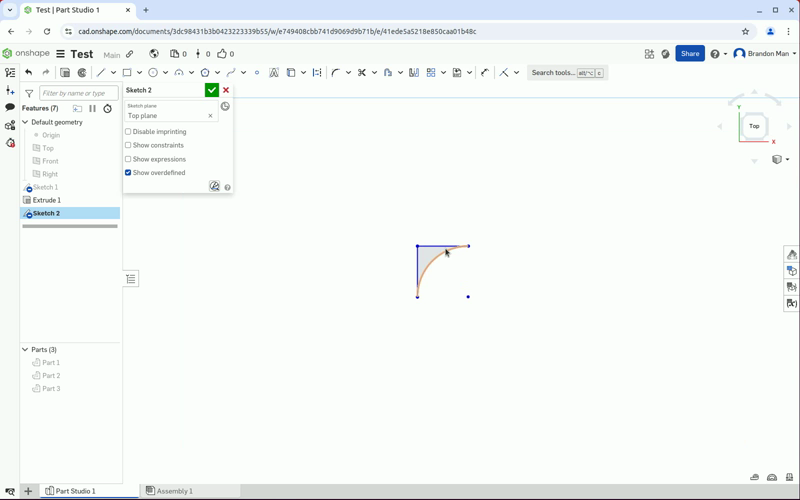
scroll(6)
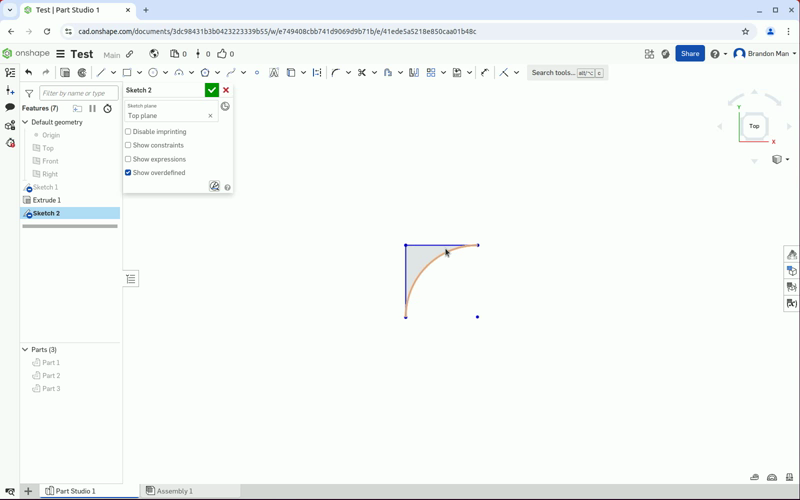
scroll(6)
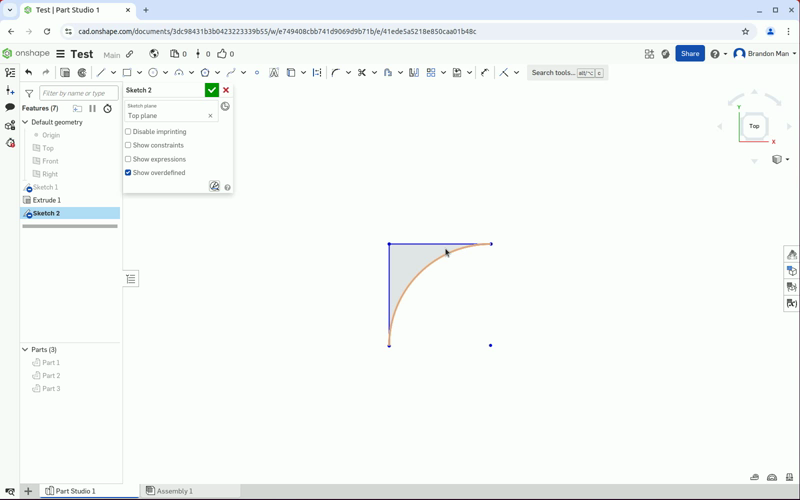
scroll(6)
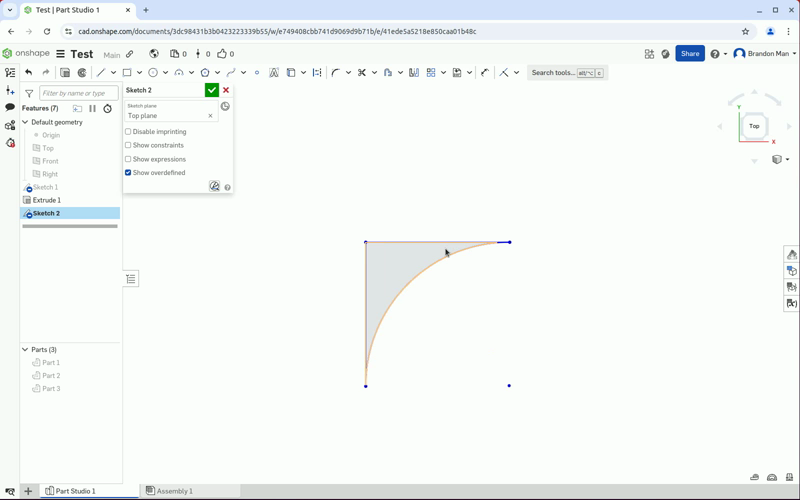
scroll(6)
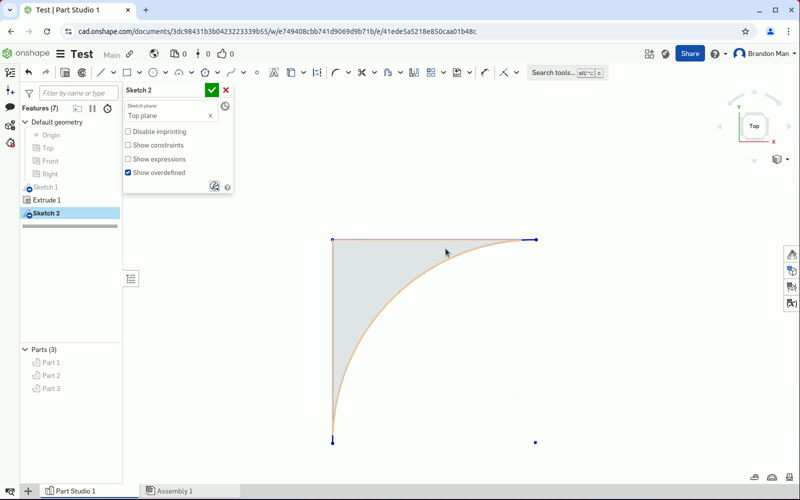
scroll(6)
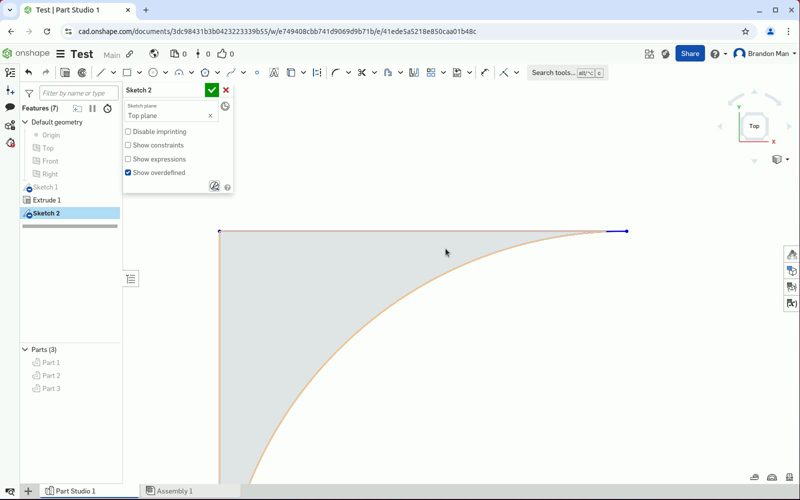
click(445, 248)
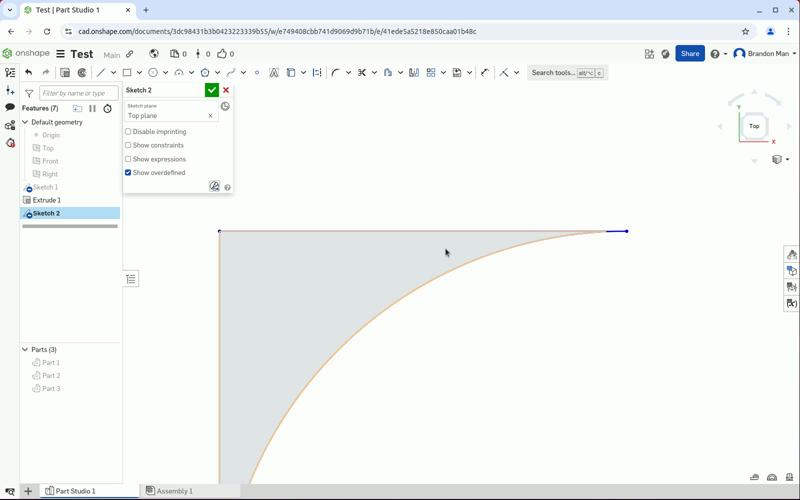
scroll(-6)
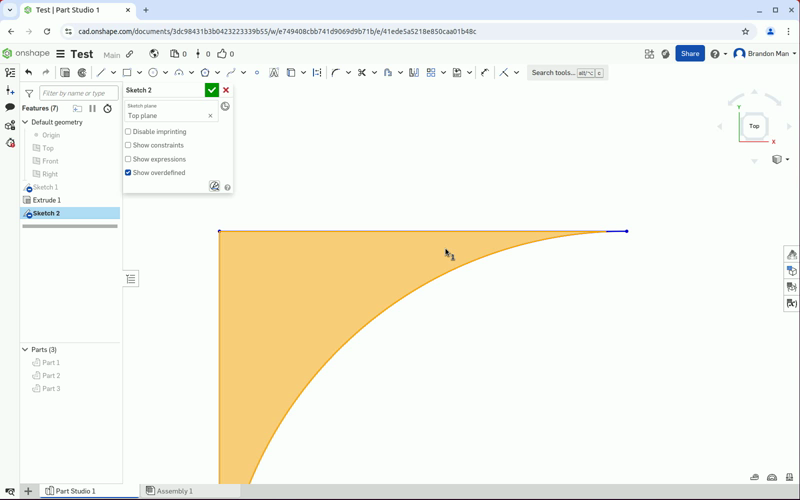
scroll(-6)
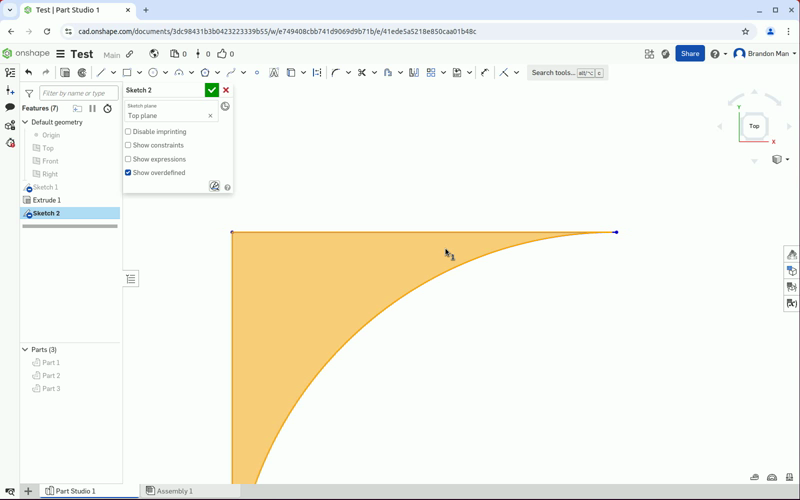
scroll(-6)
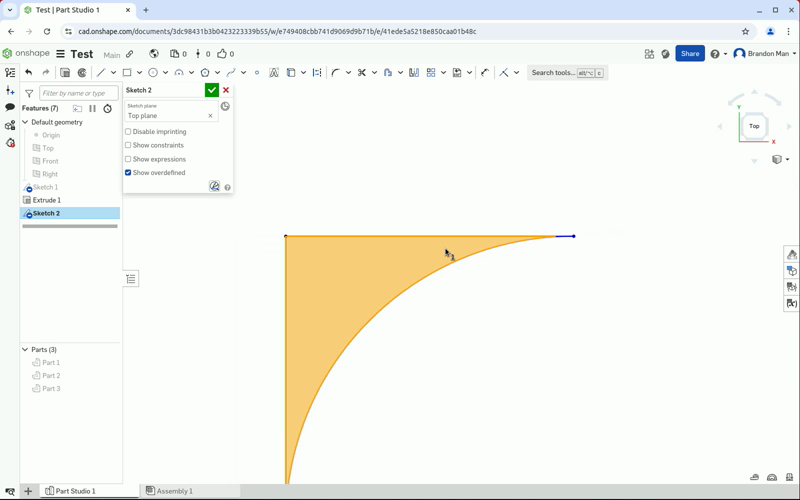
scroll(-6)
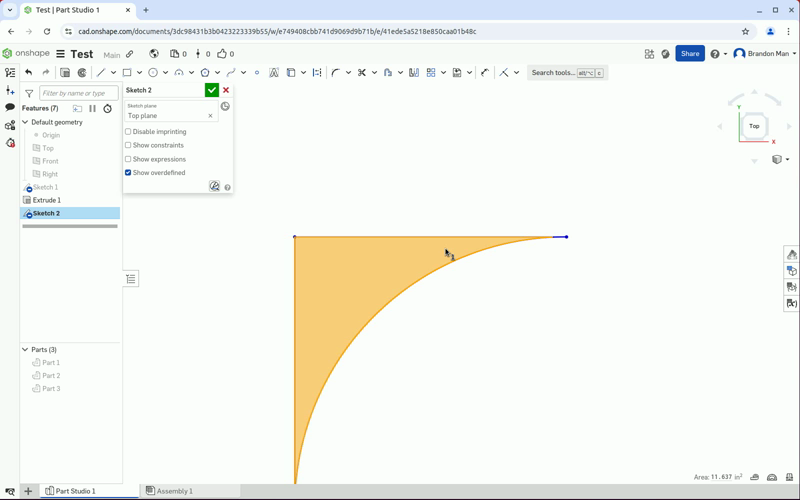
scroll(-6)
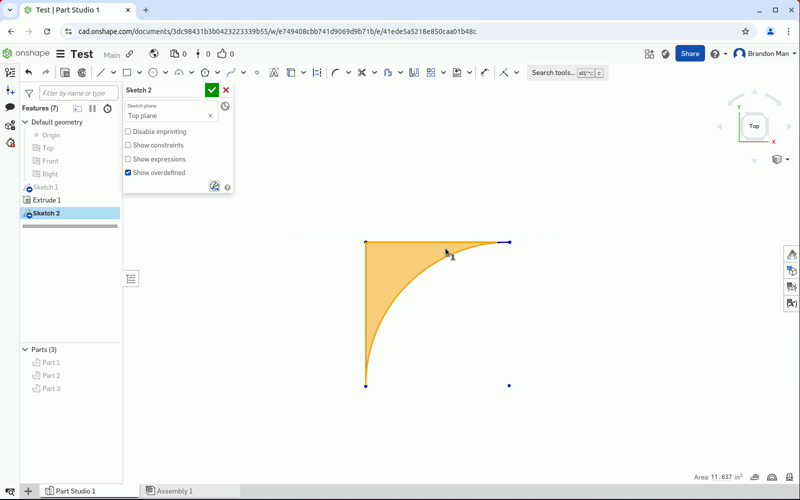
scroll(-6)
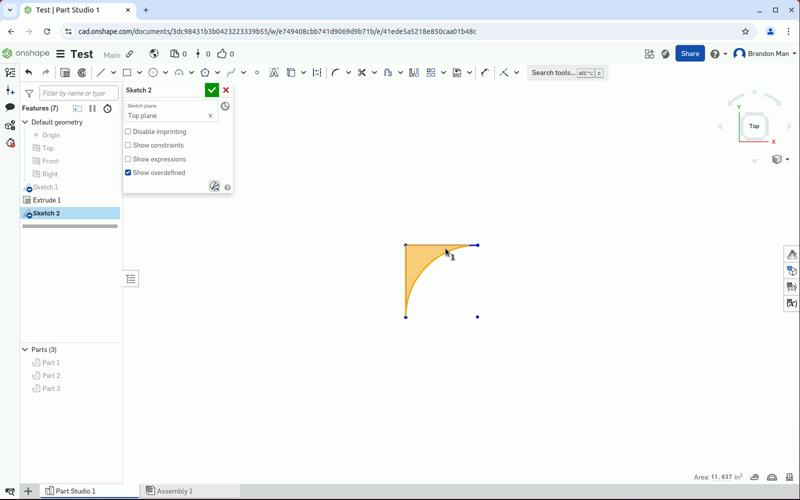
scroll(-6)
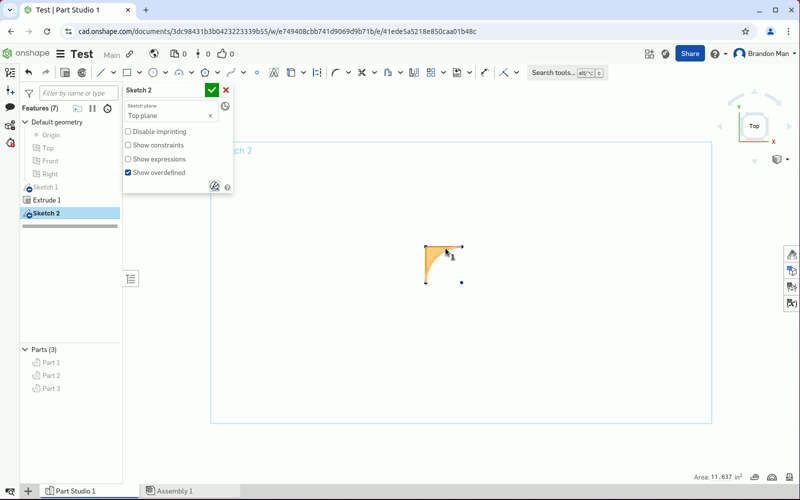
mouse_move(73, 352)
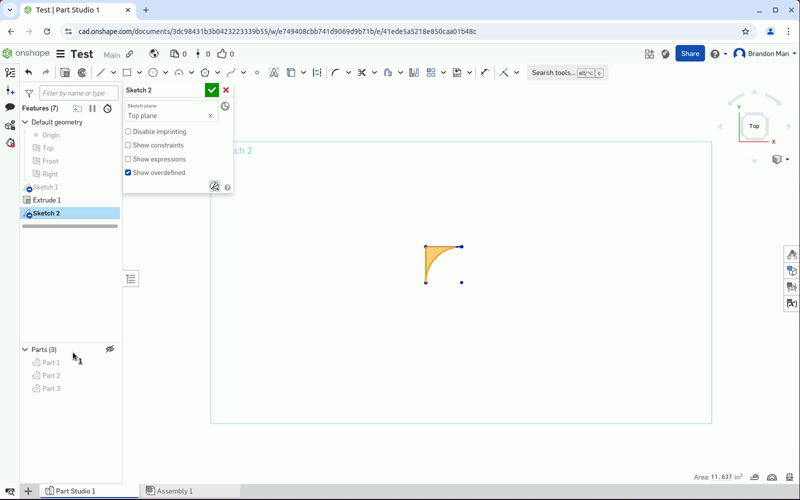
key(shift+y)
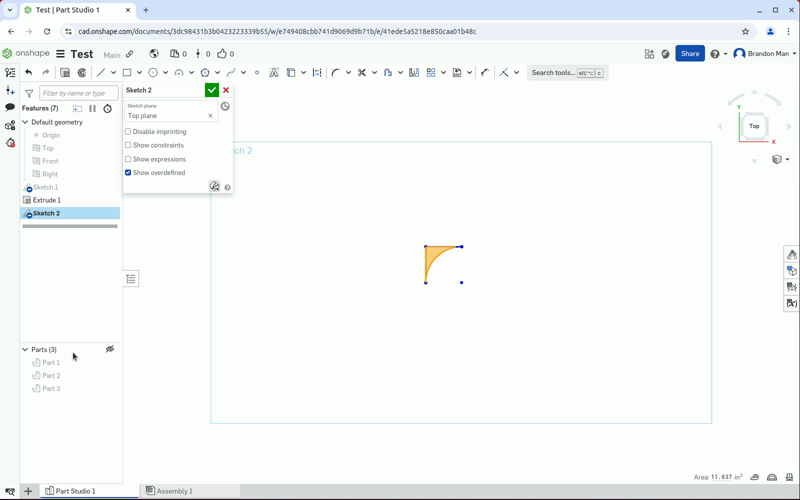
key(shift+e)
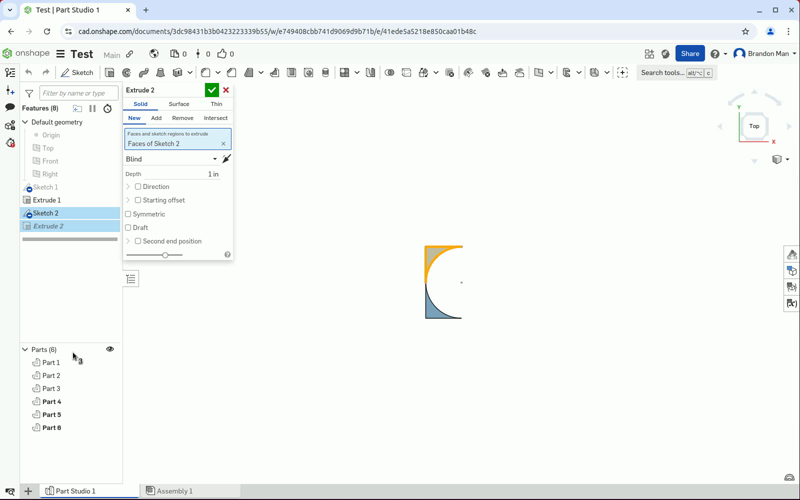
mouse_move(143, 106)
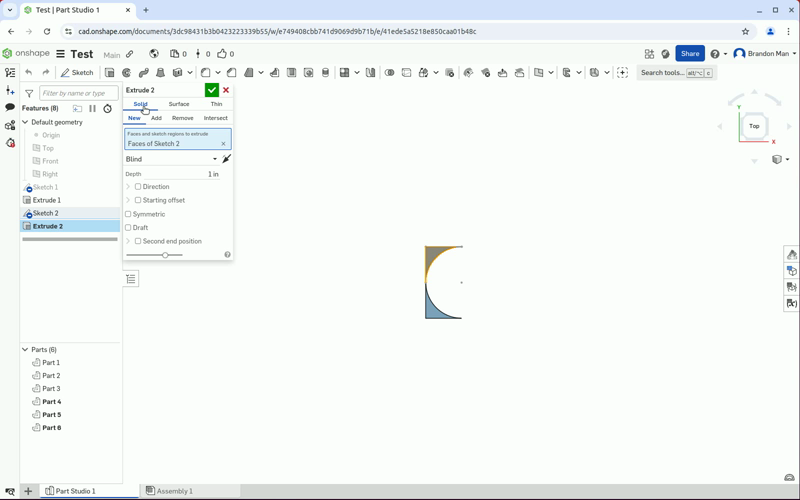
click(143, 106)
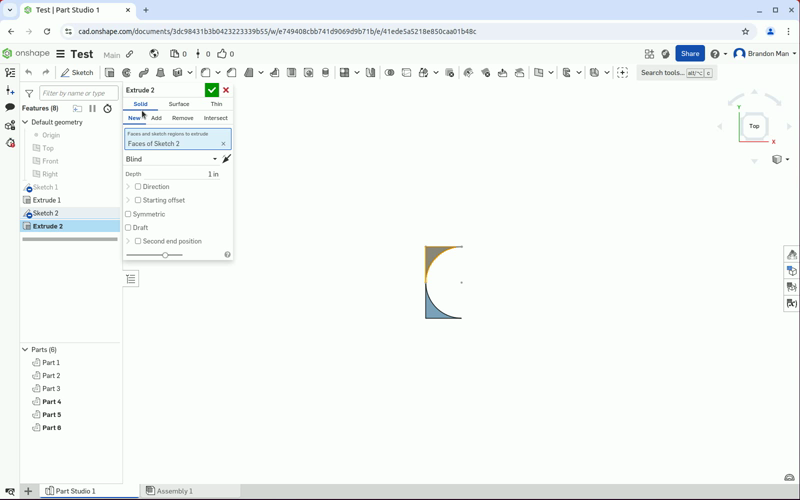
mouse_move(137, 120)
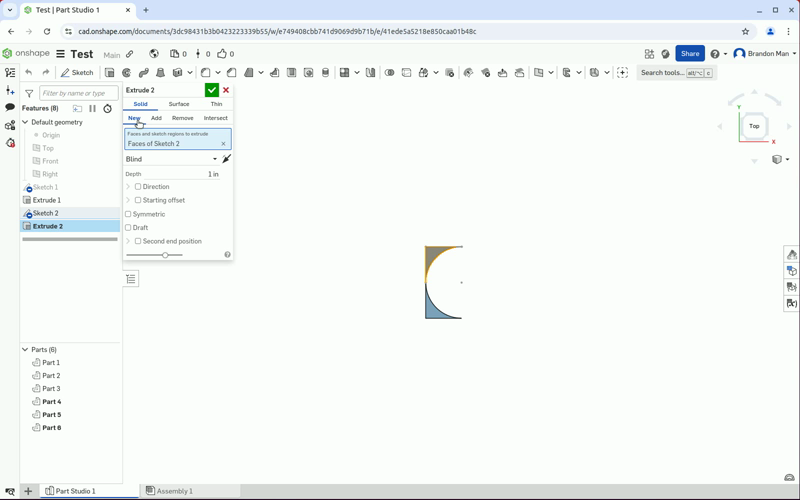
click(137, 120)
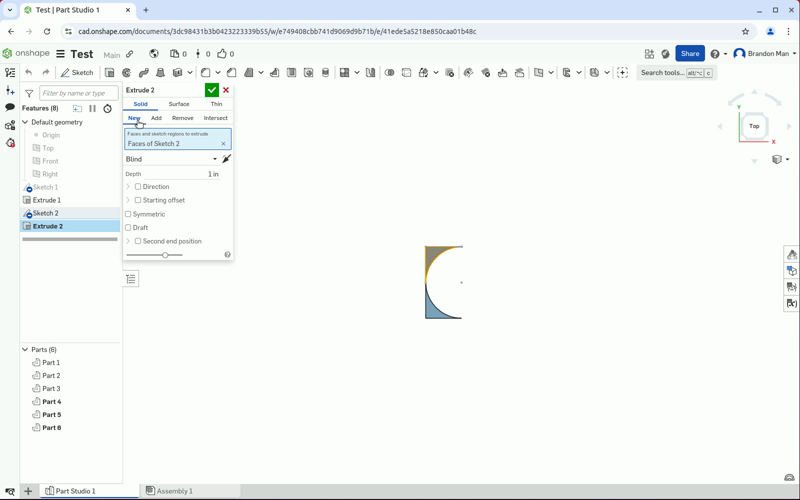
key(tab, 4)
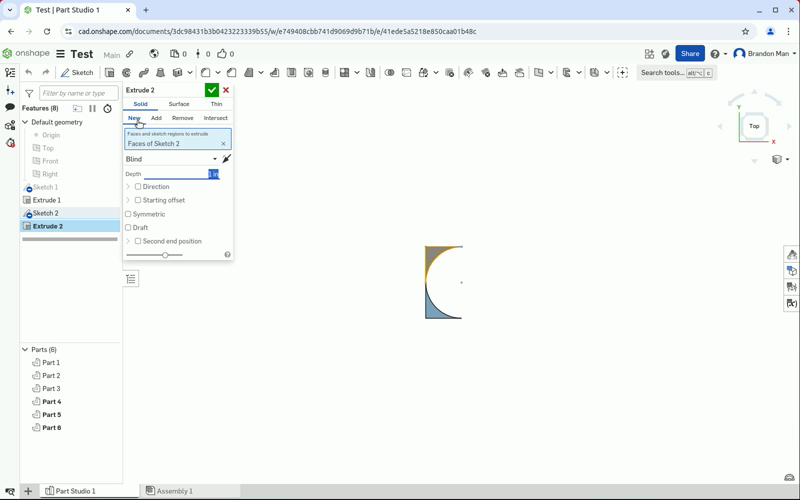
text(1.685)
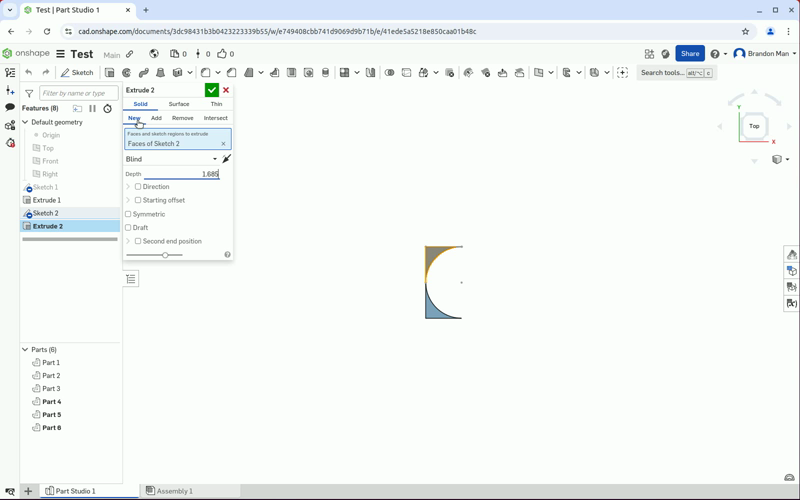
key(enter)
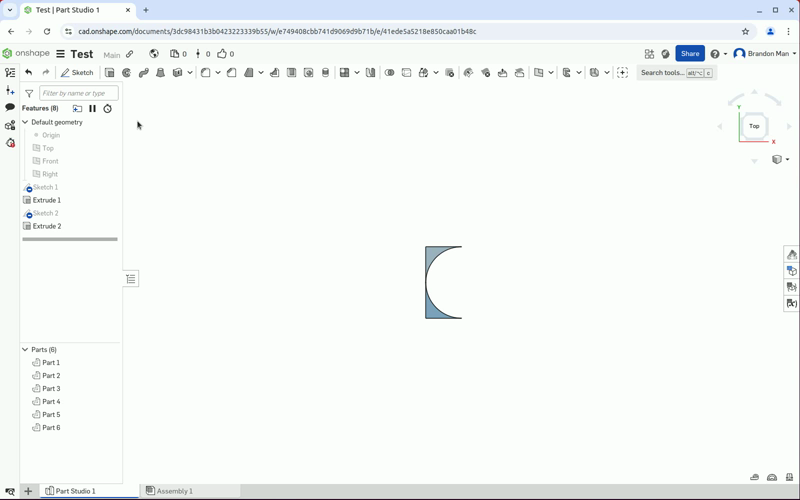
key(shift+h)
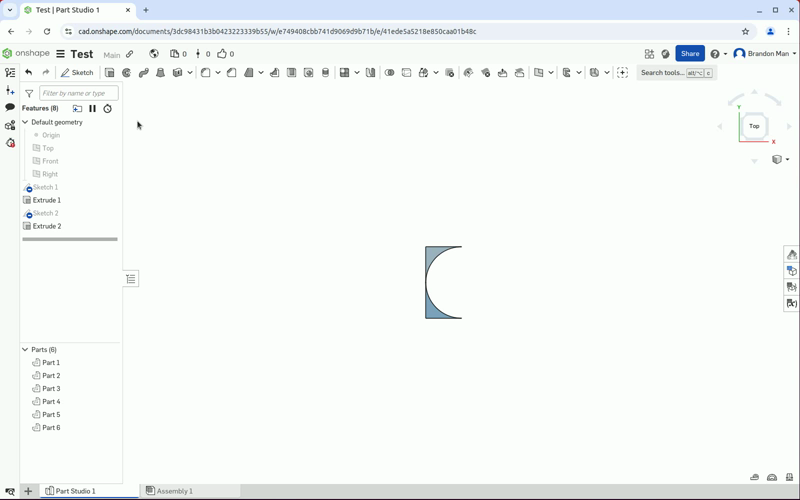
key(shift+h)
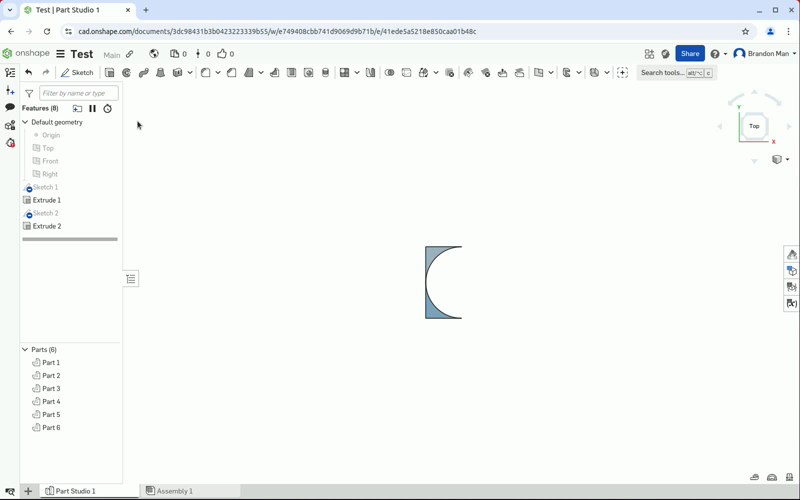
mouse_move(73, 189)
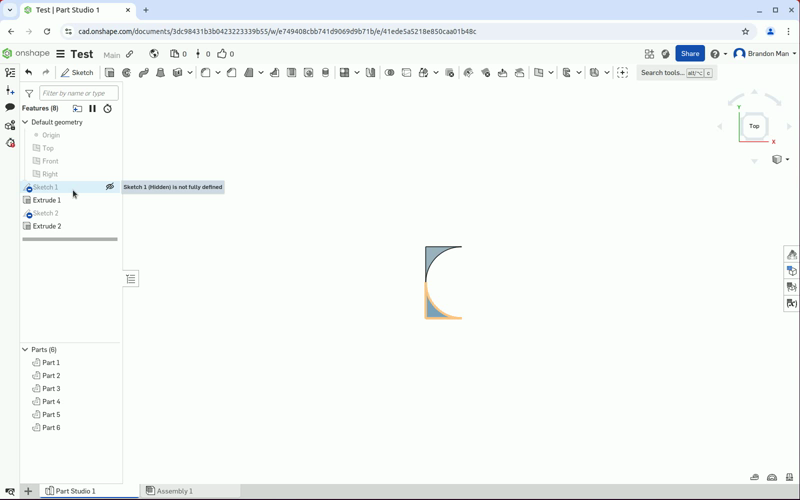
click(73, 189)
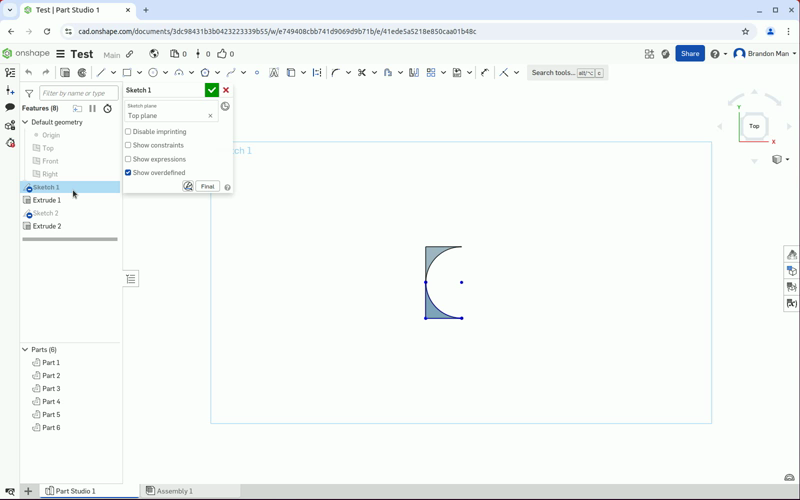
mouse_move(229, 92)
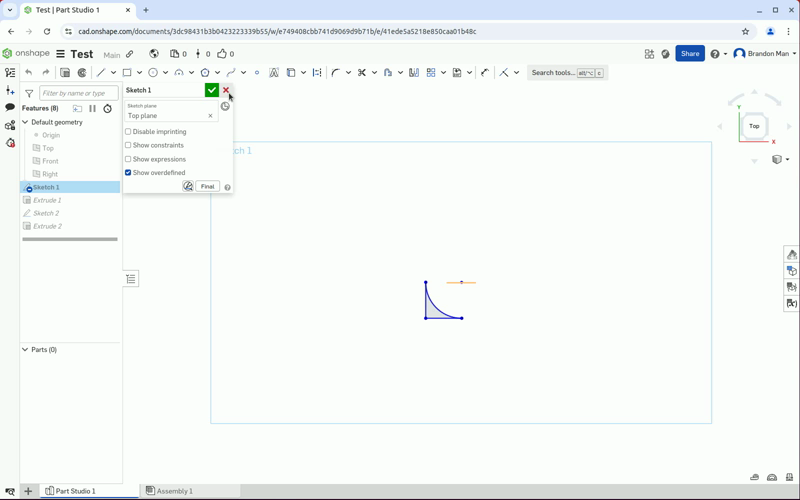
click(229, 92)
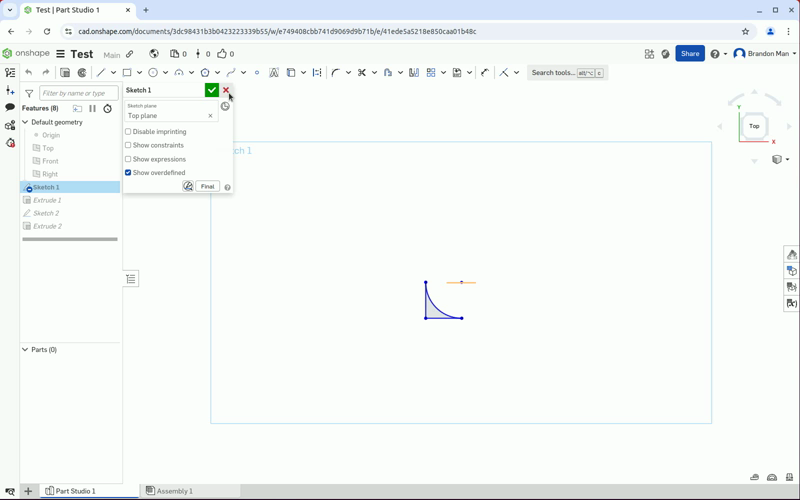
key(shift+s)
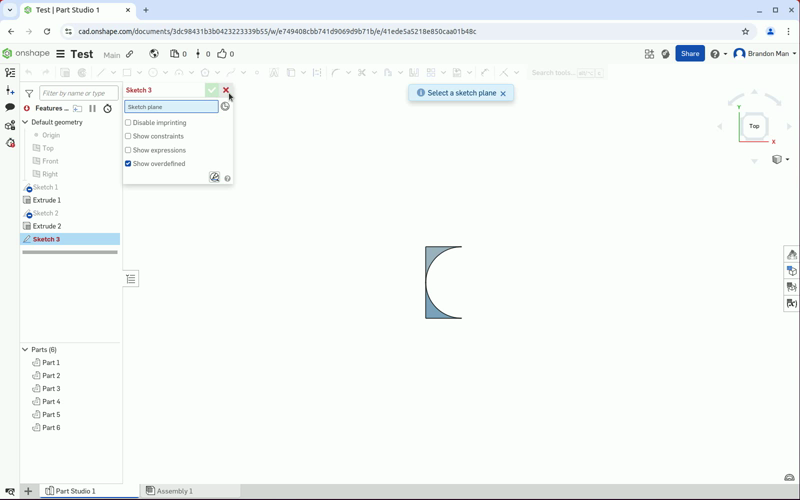
mouse_move(73, 150)
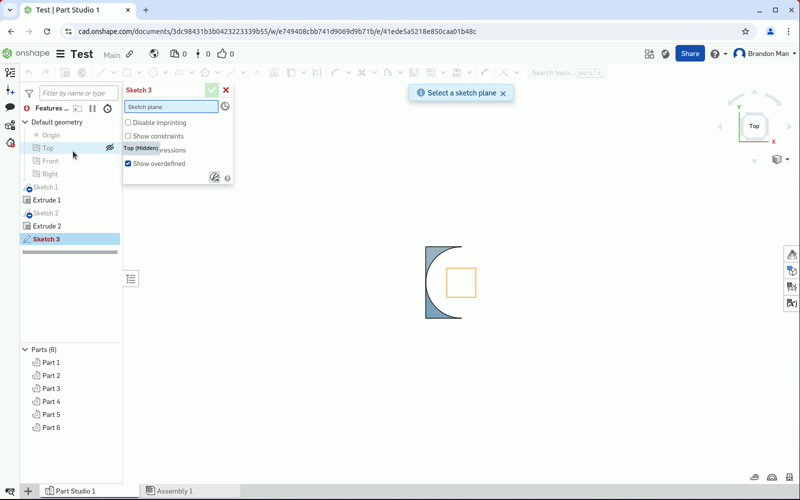
click(73, 150)
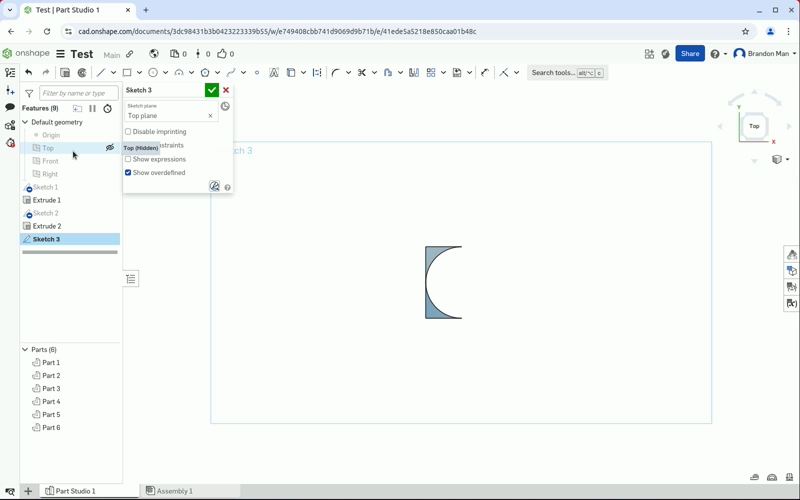
mouse_move(73, 352)
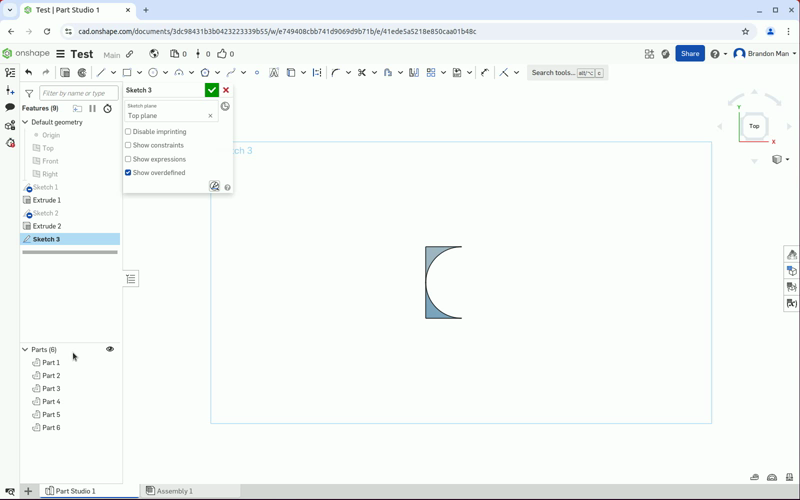
key(y)
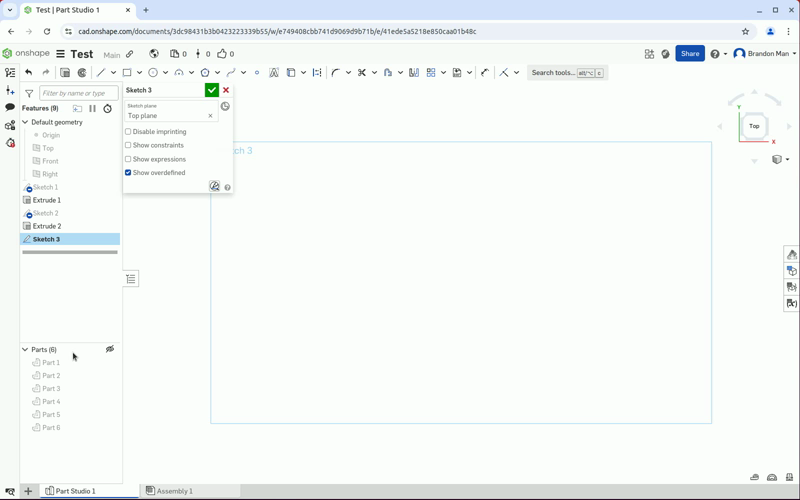
key(a)
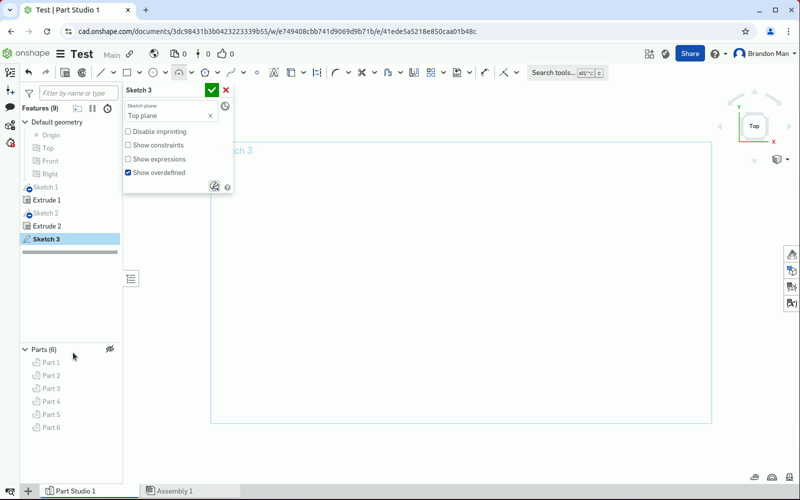
key_down(shift)
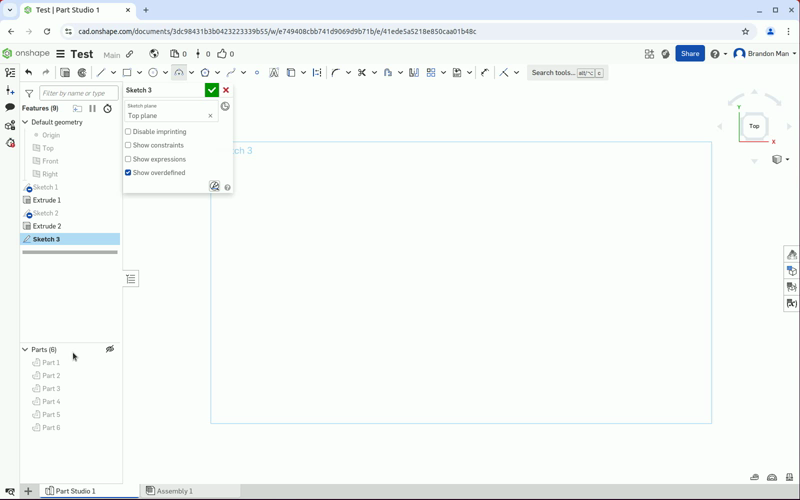
mouse_move(460, 247)
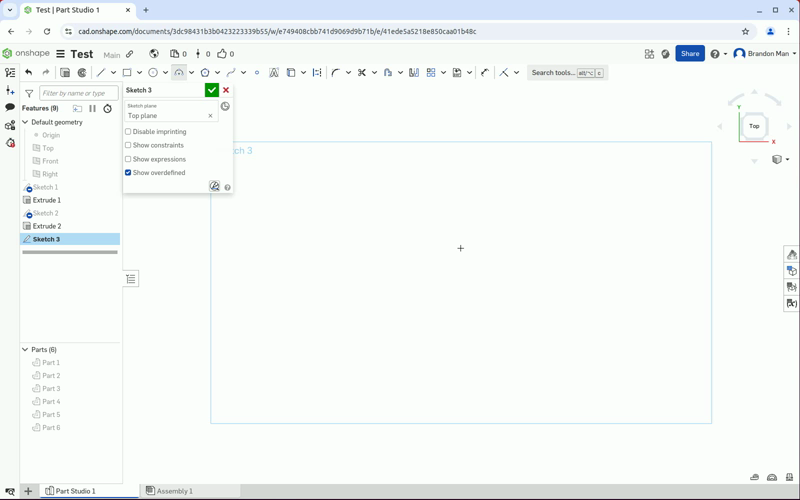
click(460, 247)
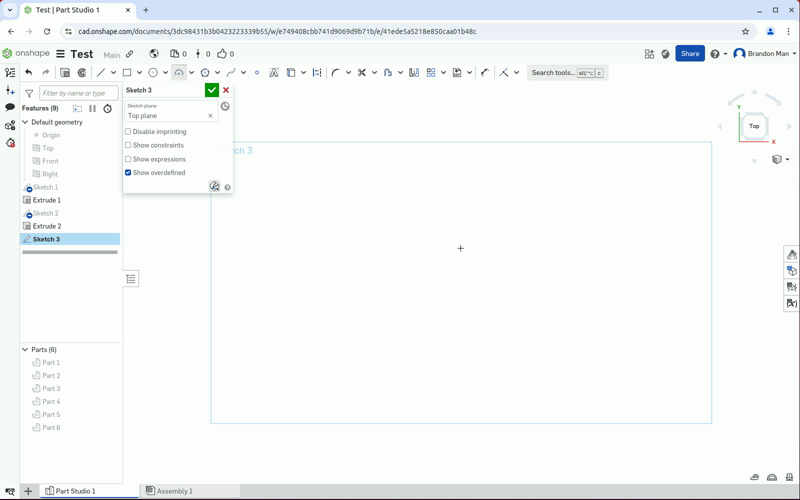
key_up(shift)
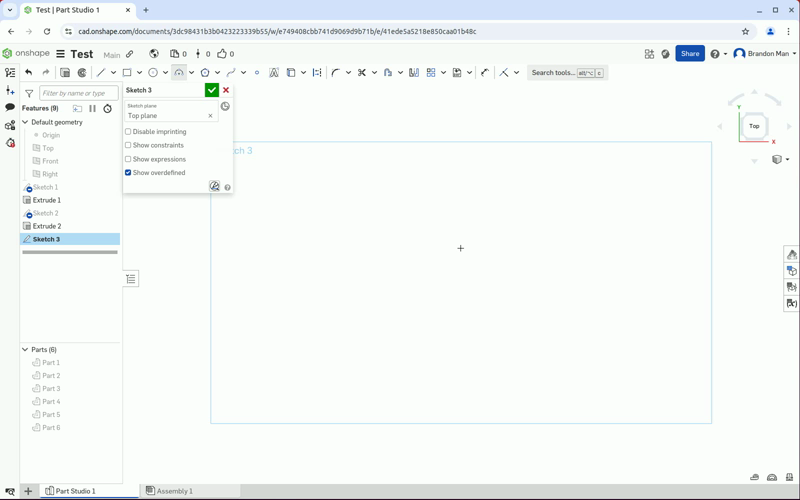
key_down(shift)
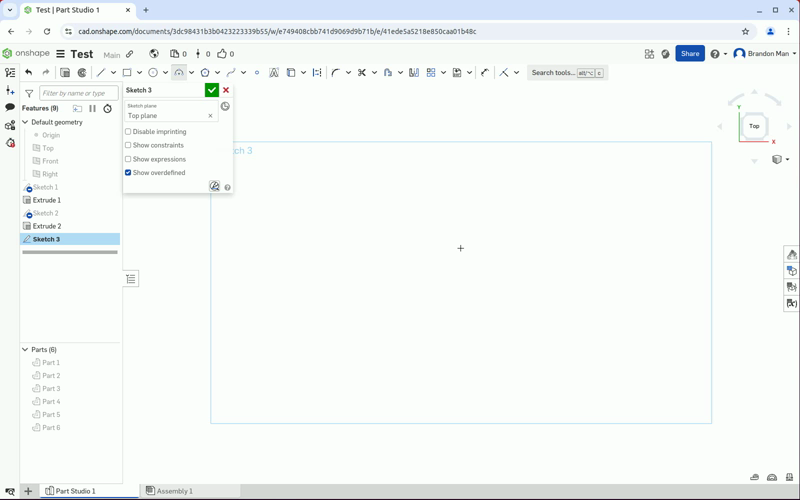
mouse_move(496, 283)
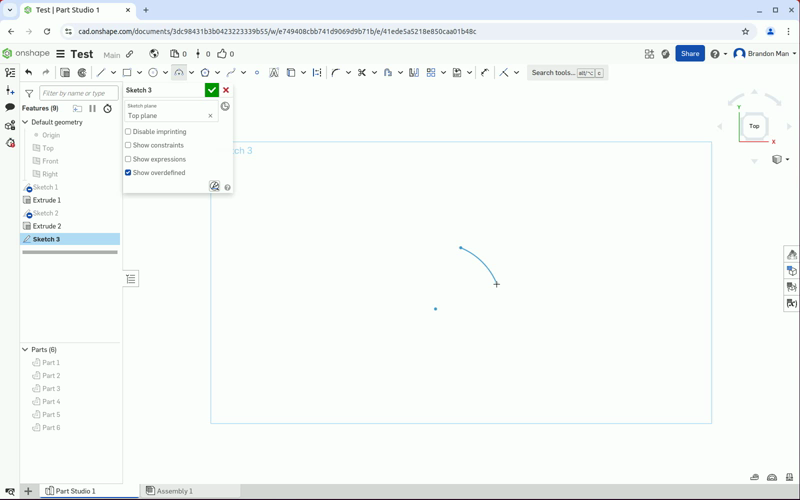
click(496, 283)
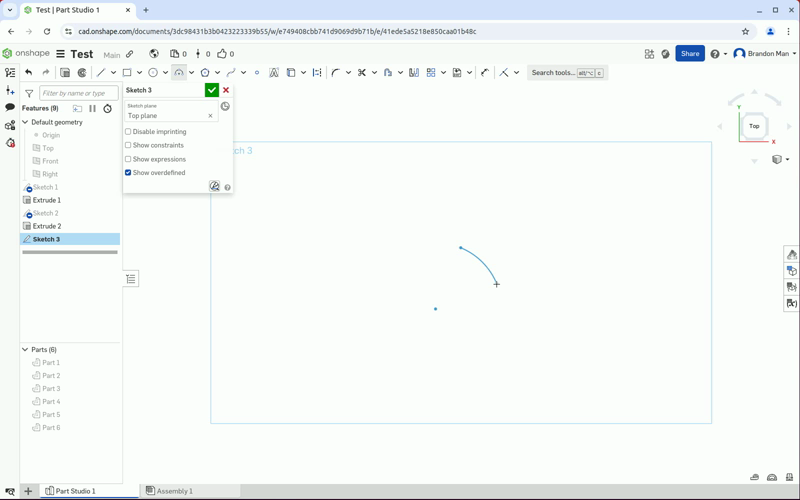
mouse_move(486, 258)
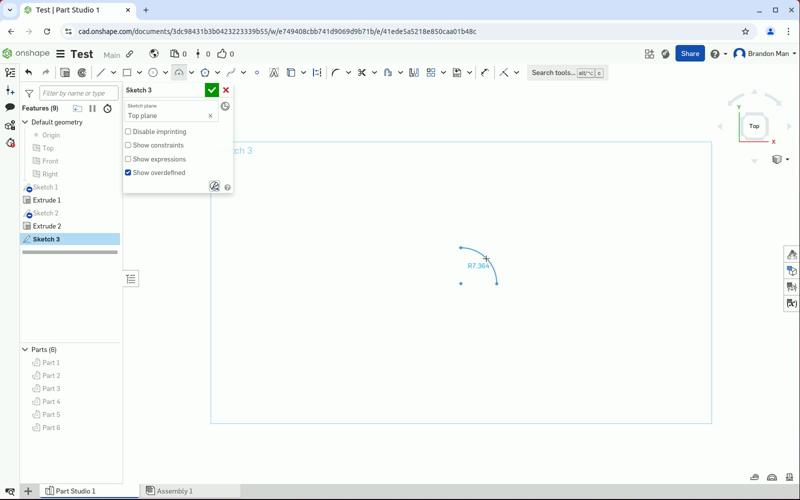
click(486, 258)
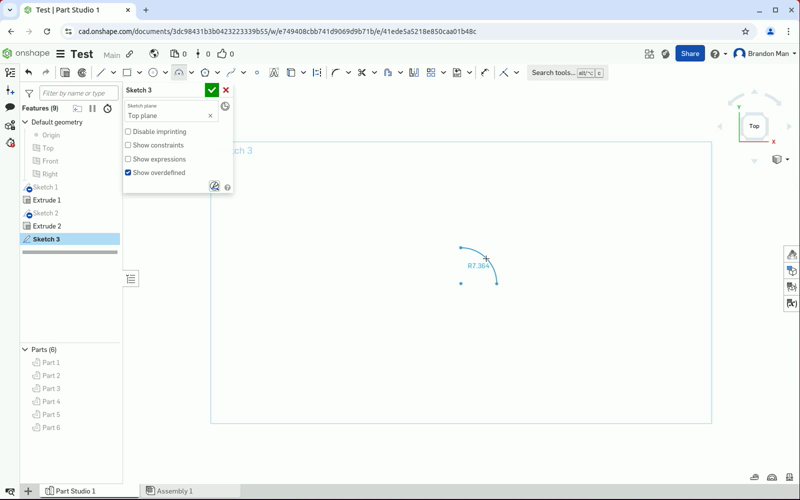
key_up(shift)
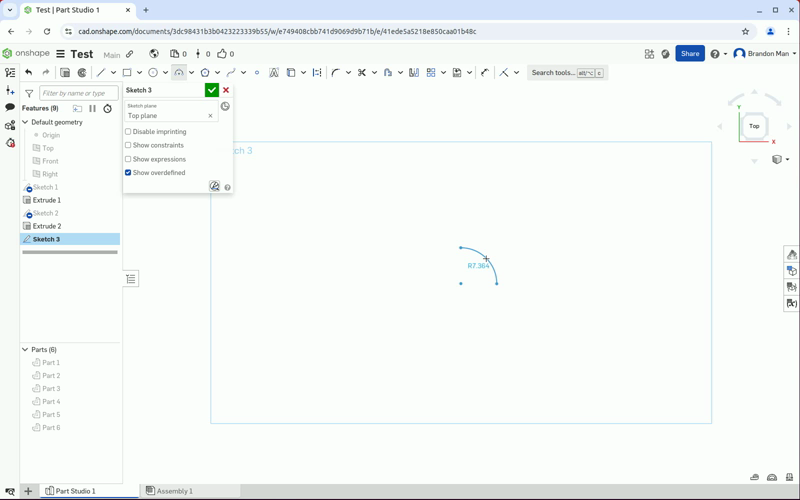
key(esc)
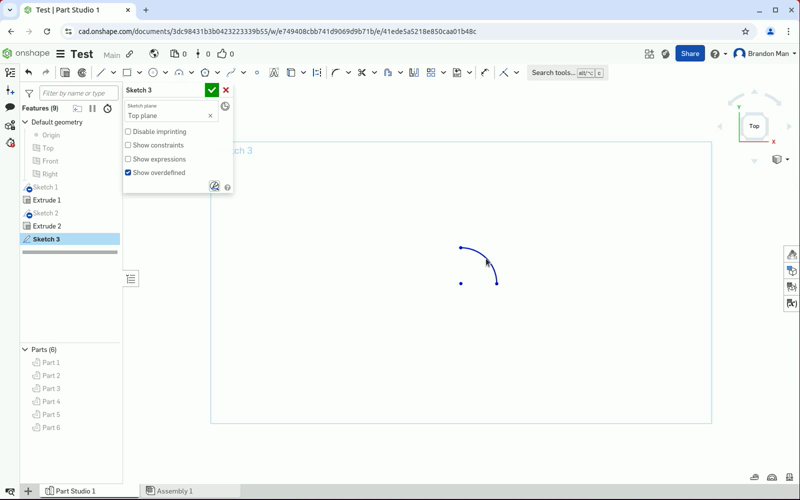
key(l)
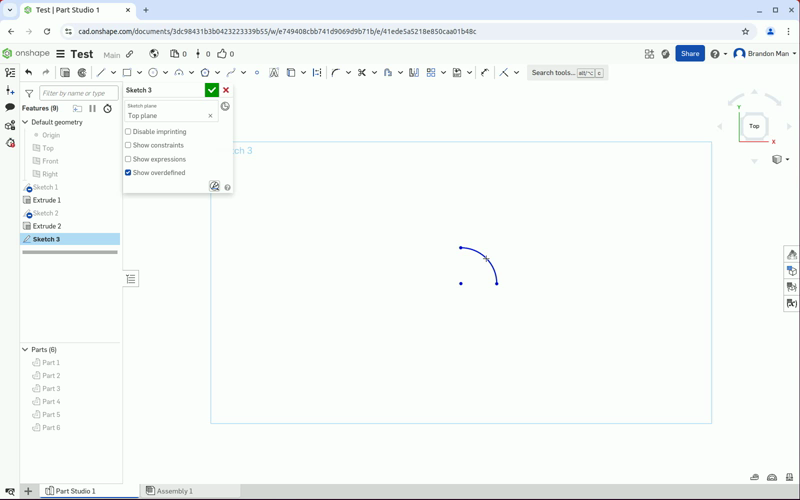
mouse_move(496, 283)
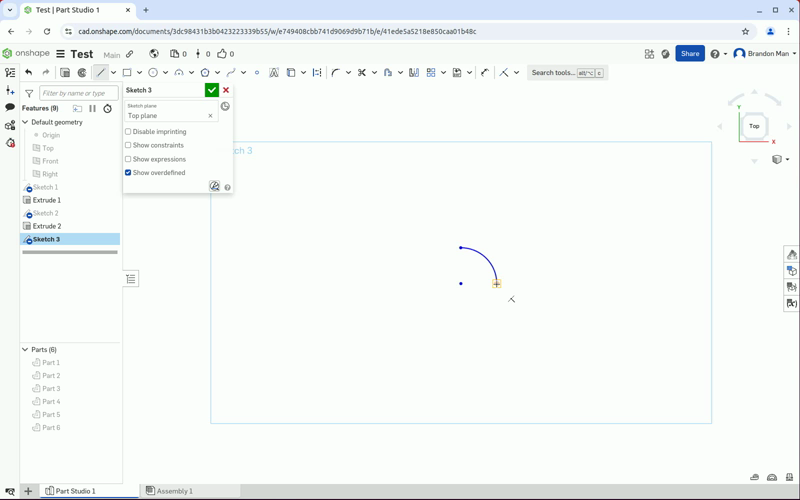
click(496, 283)
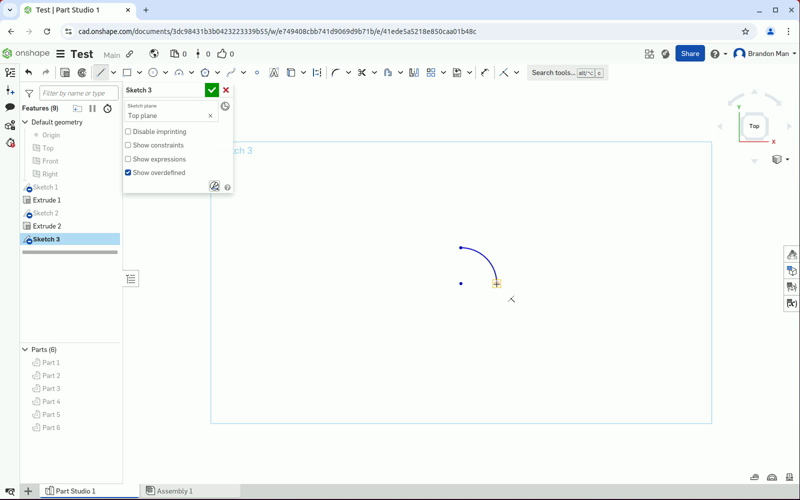
key_down(shift)
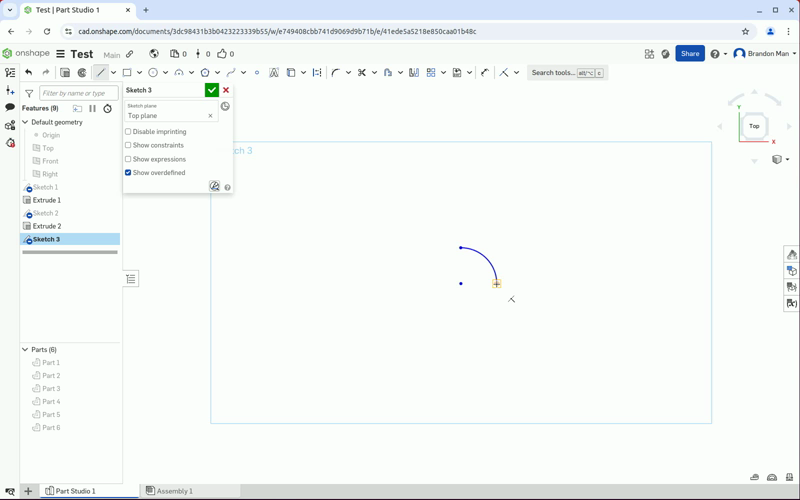
mouse_move(526, 283)
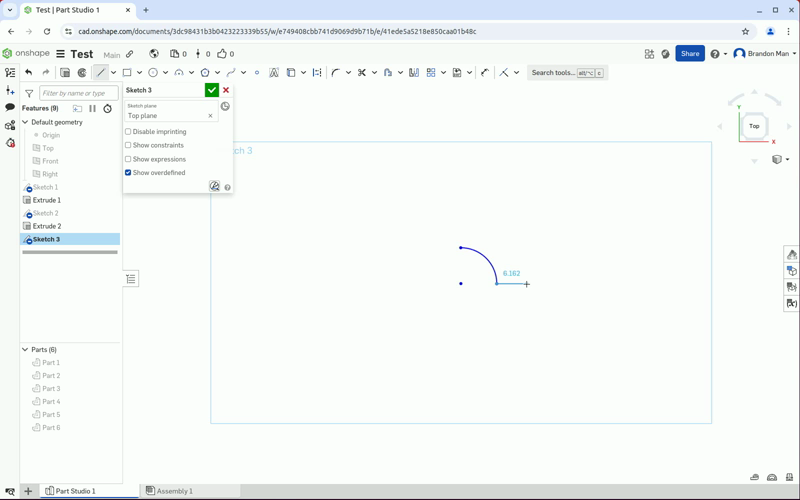
mouse_move(496, 247)
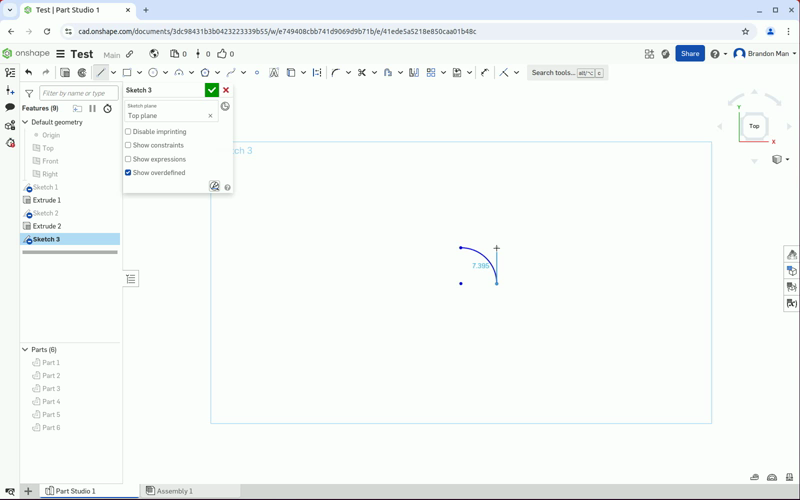
click(496, 247)
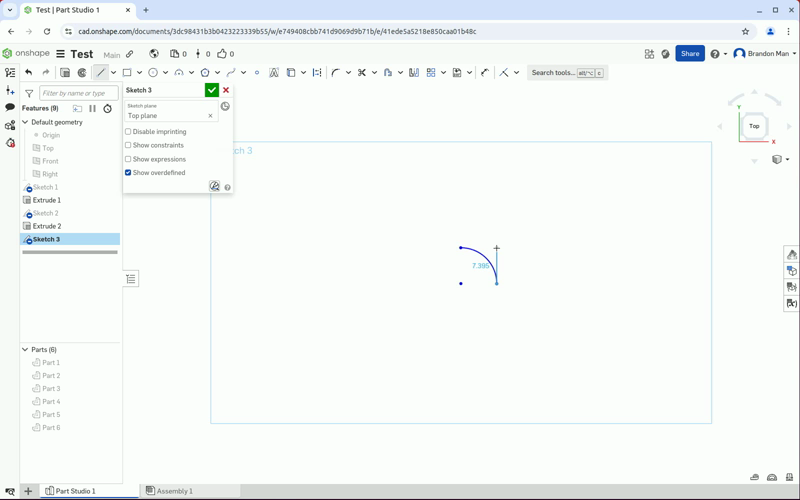
key_up(shift)
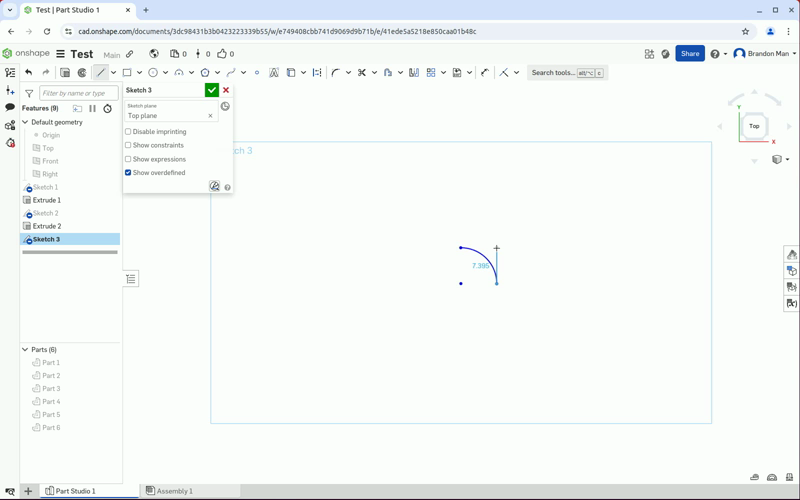
mouse_move(526, 247)
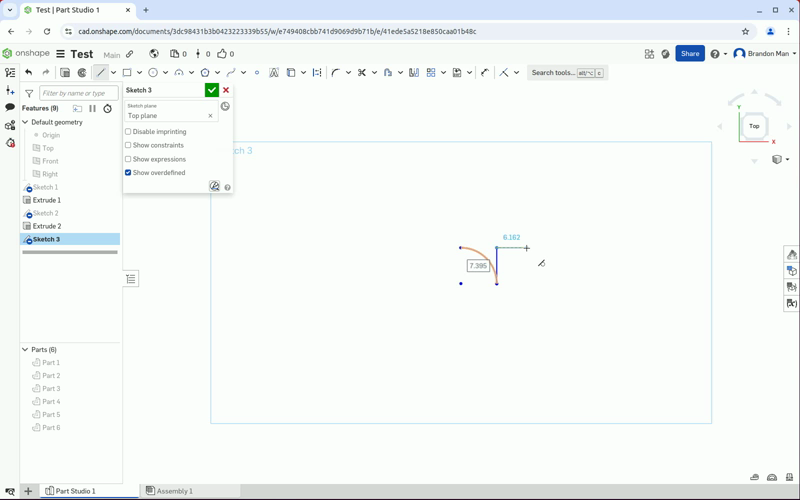
key_down(shift)
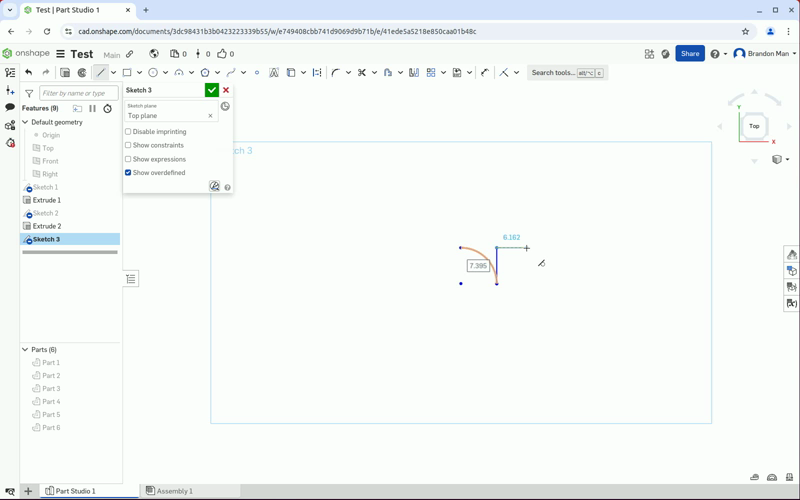
mouse_move(460, 247)
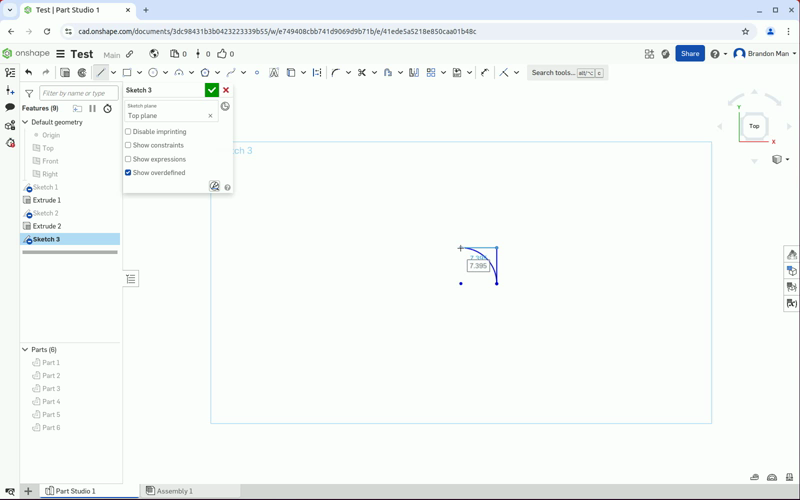
key_up(shift)
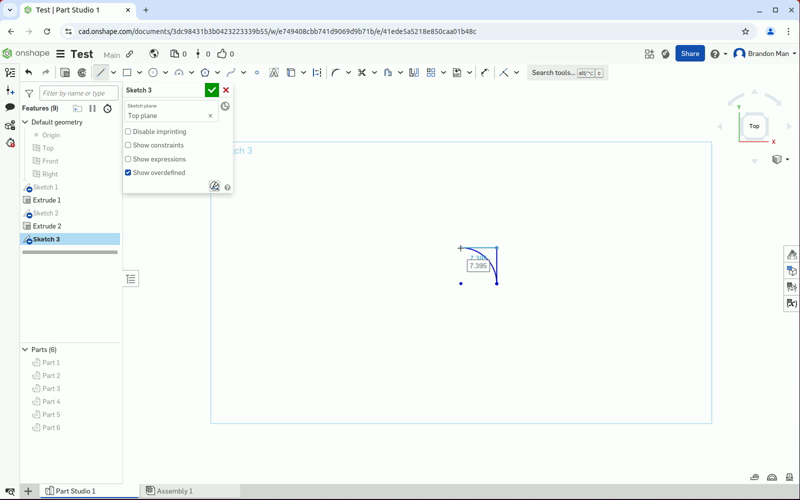
click(460, 247)
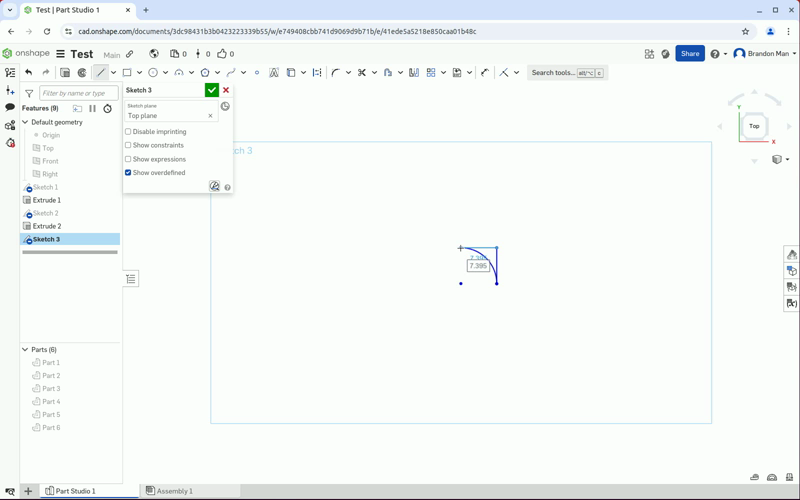
key(esc)
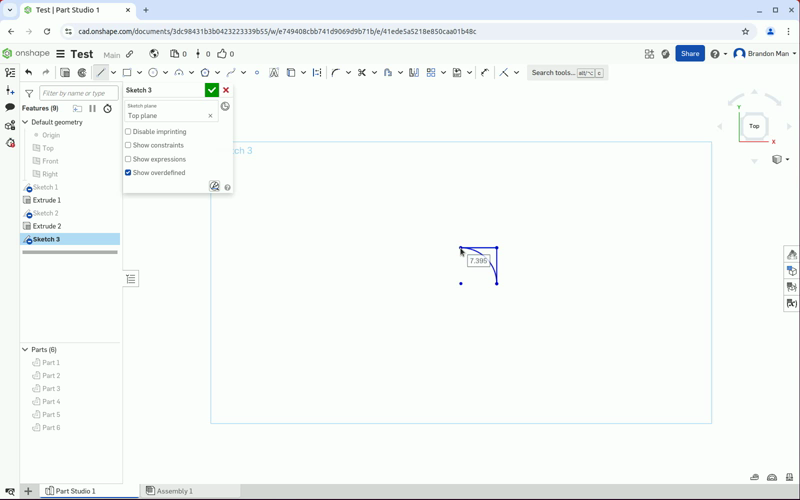
mouse_move(494, 258)
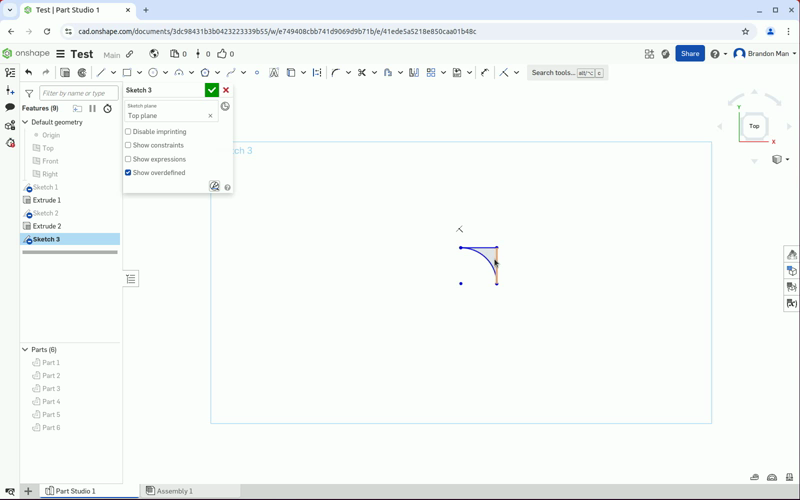
scroll(6)
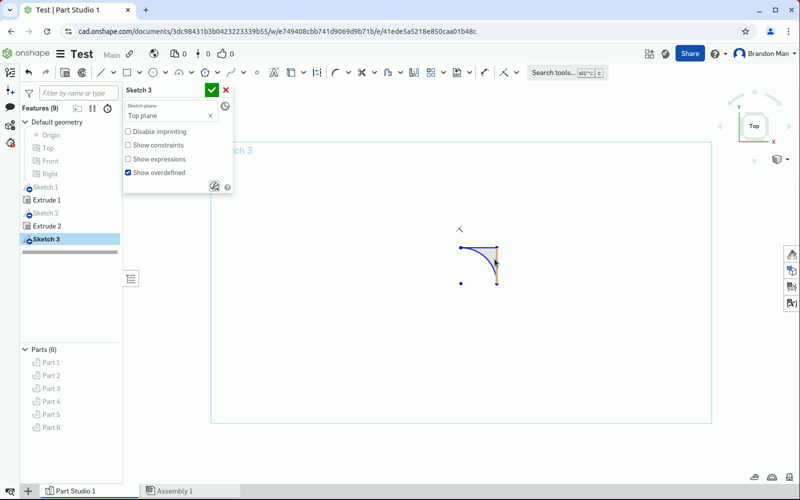
scroll(6)
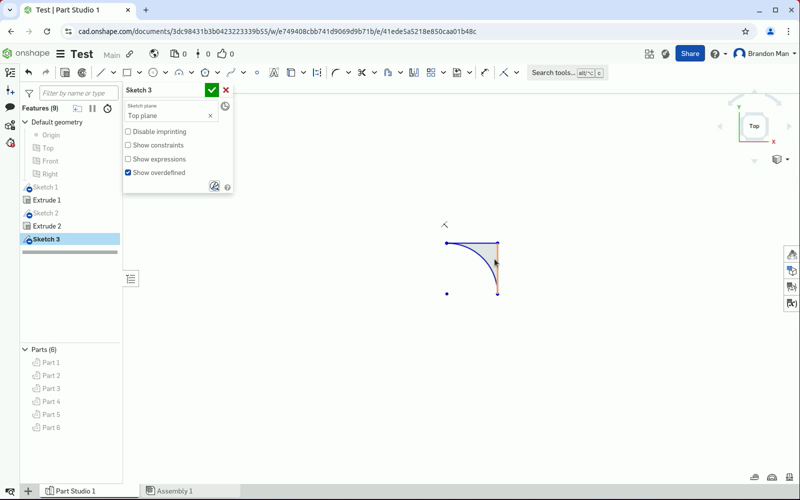
scroll(6)
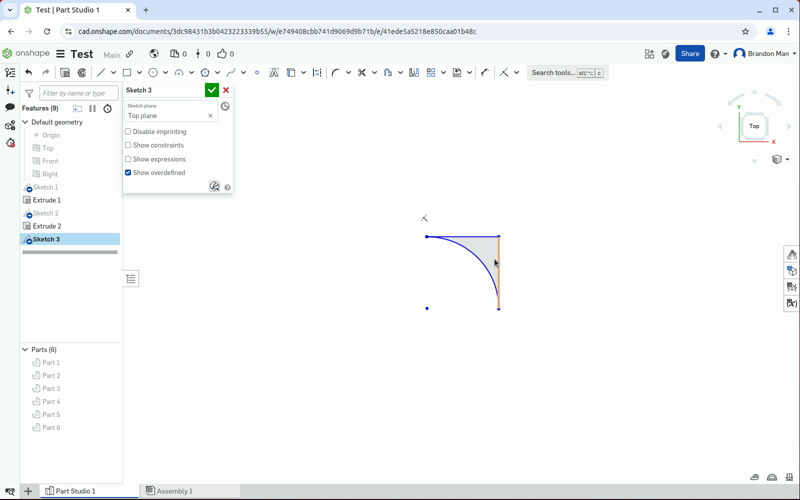
scroll(6)
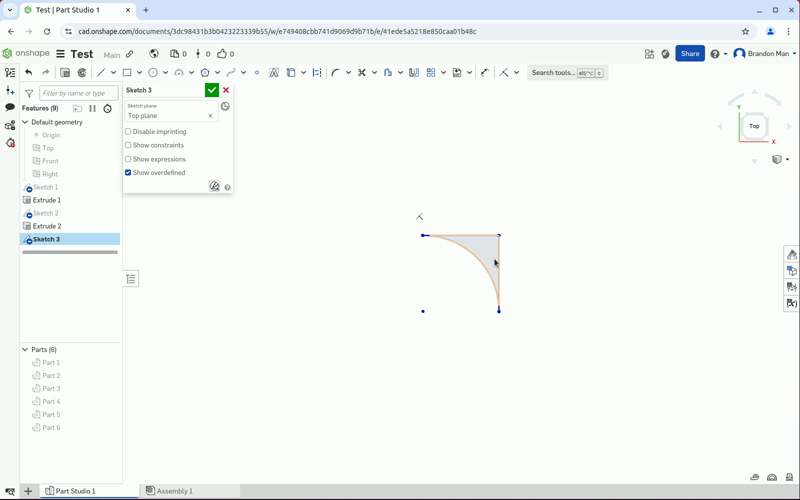
scroll(6)
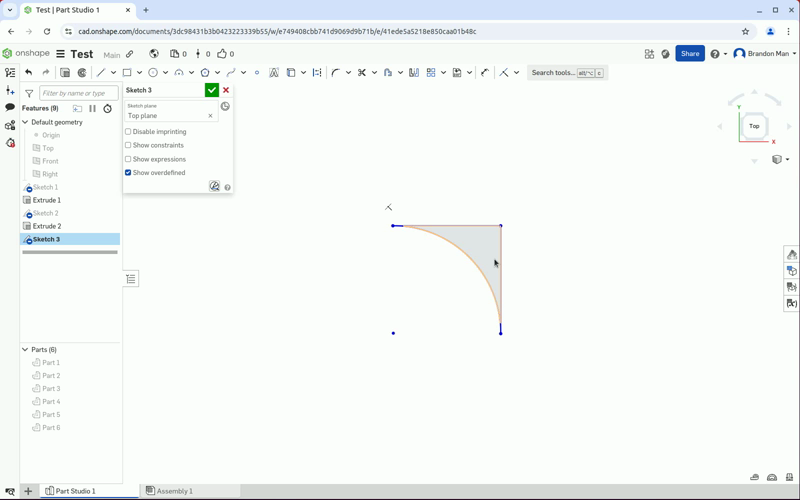
scroll(6)
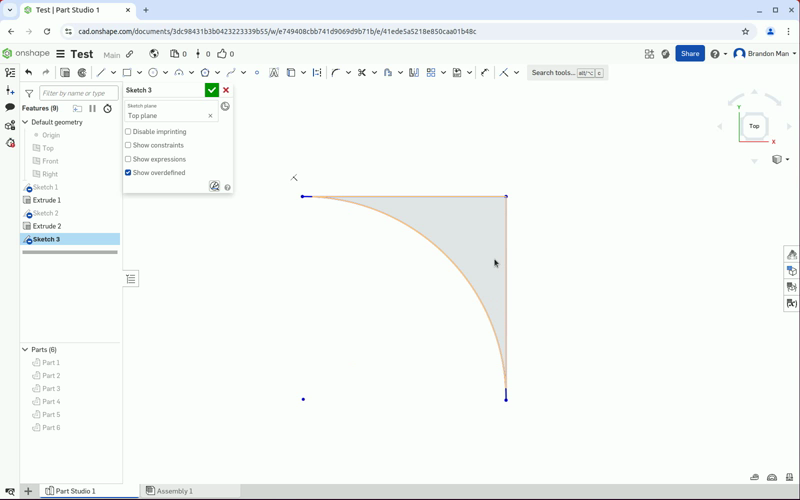
scroll(6)
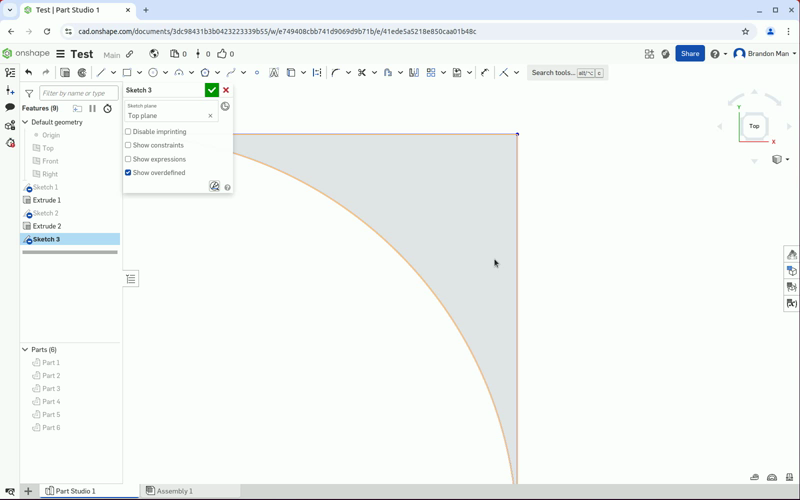
click(494, 258)
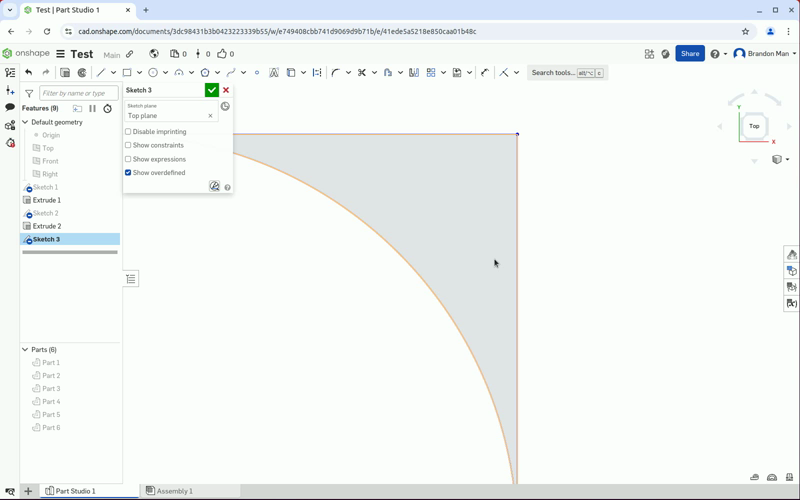
scroll(-6)
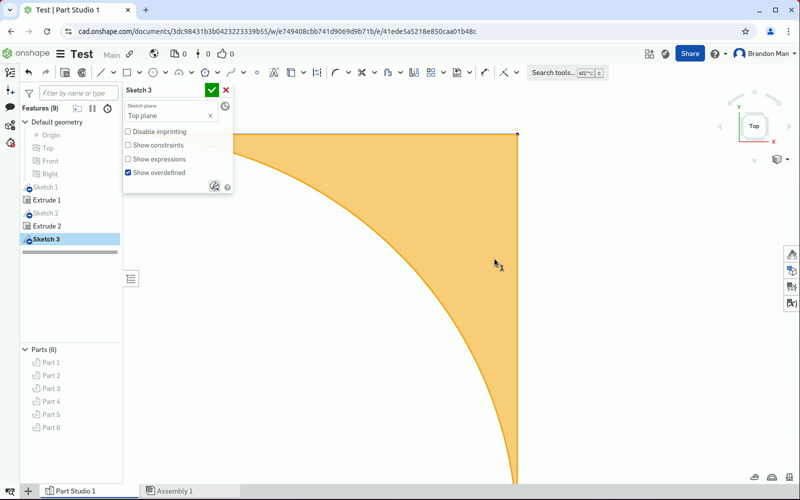
scroll(-6)
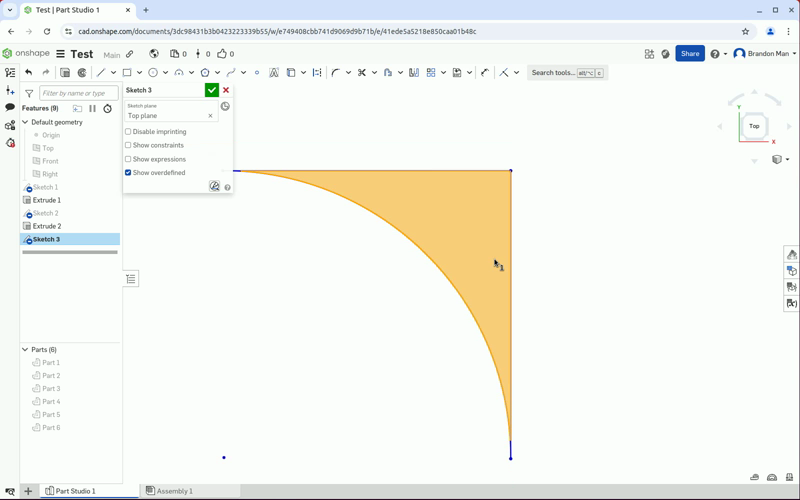
scroll(-6)
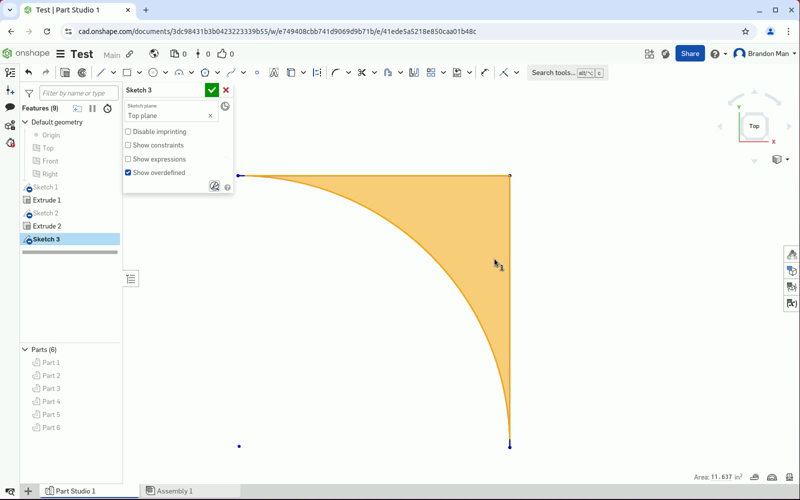
scroll(-6)
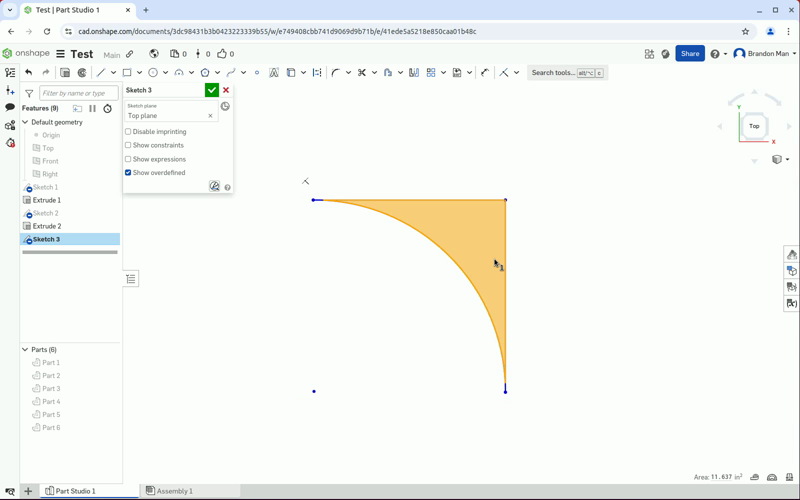
scroll(-6)
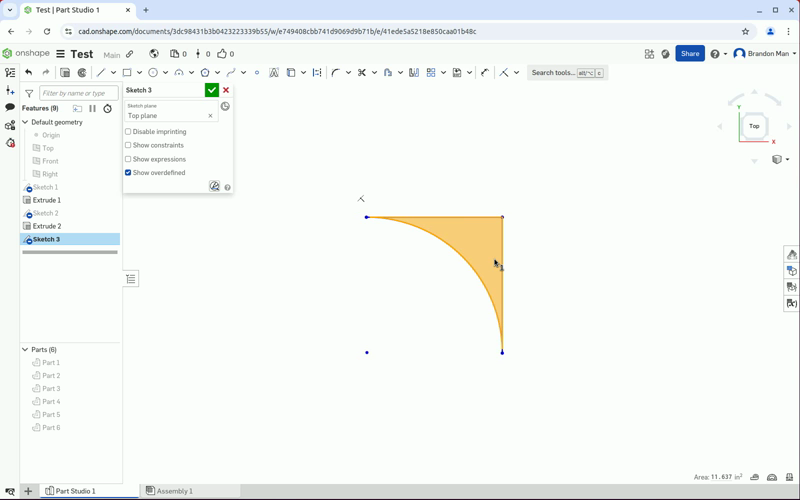
scroll(-6)
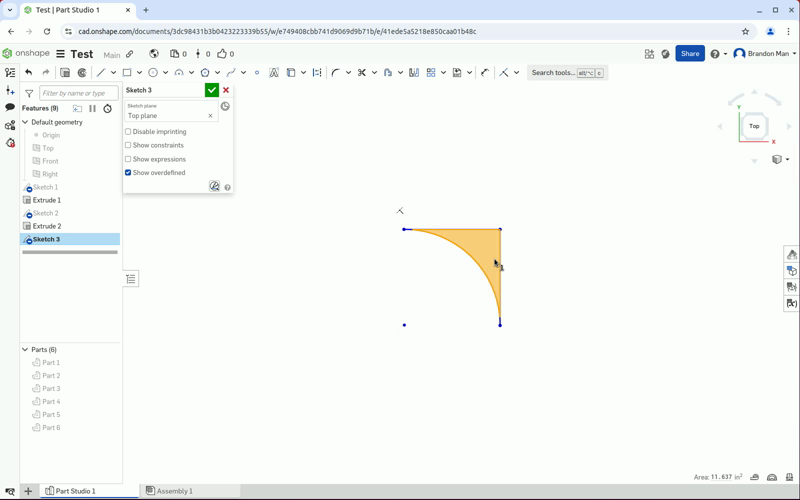
scroll(-6)
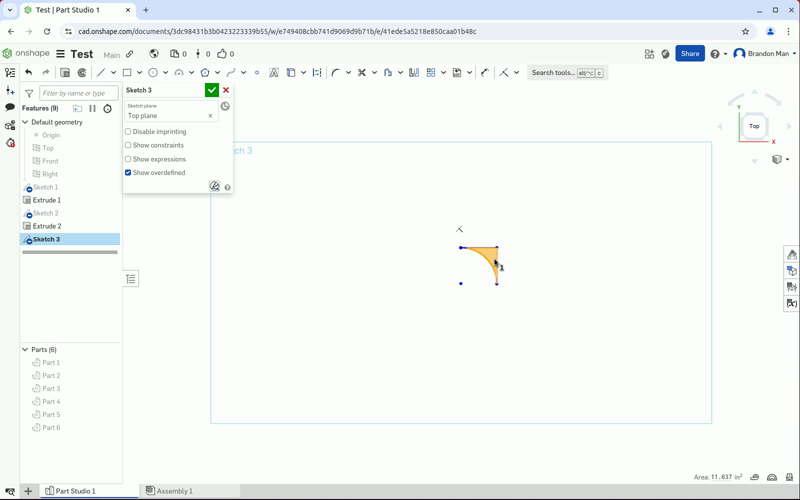
mouse_move(73, 352)
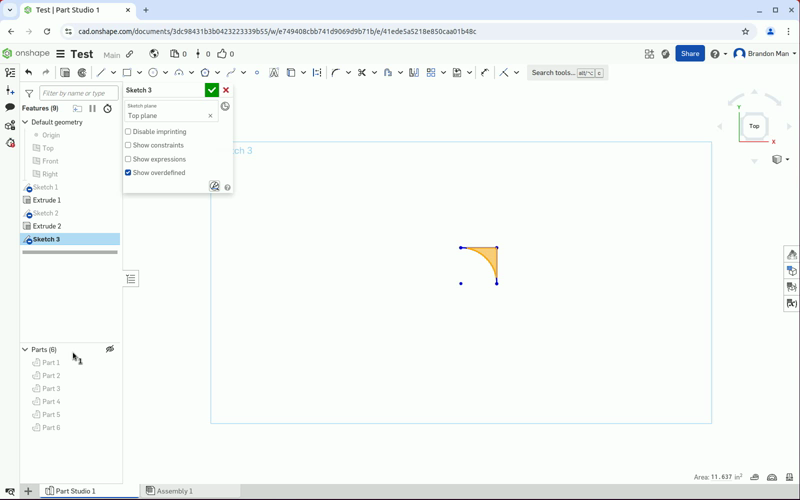
key(shift+y)
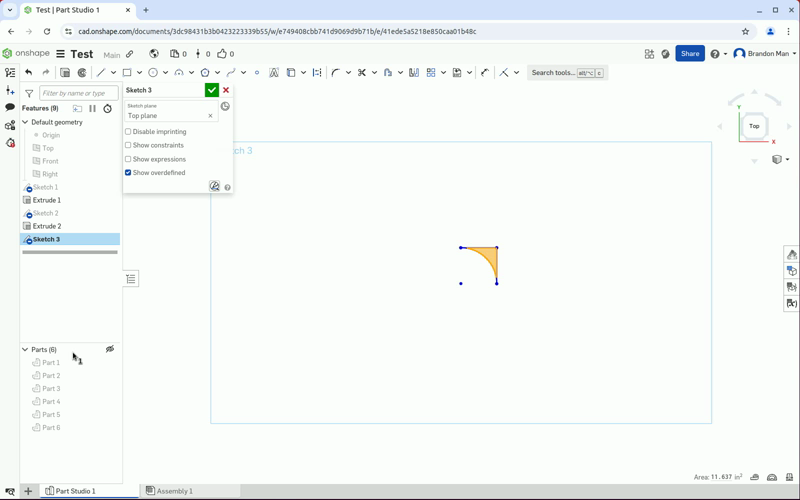
key(shift+e)
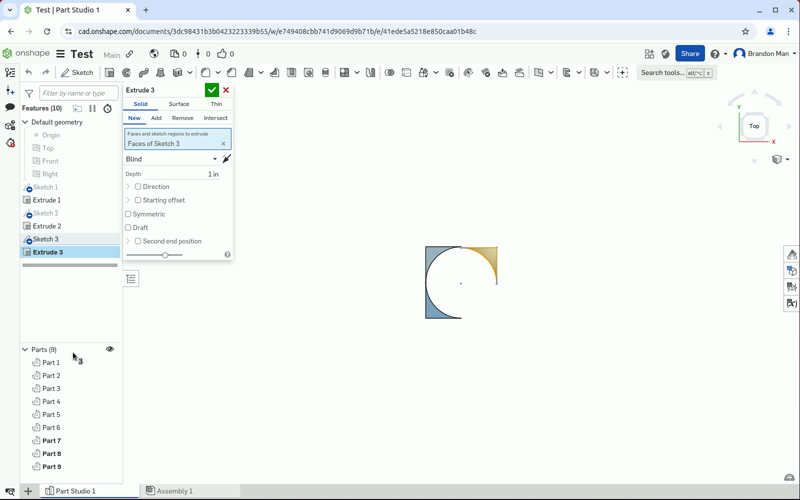
mouse_move(143, 106)
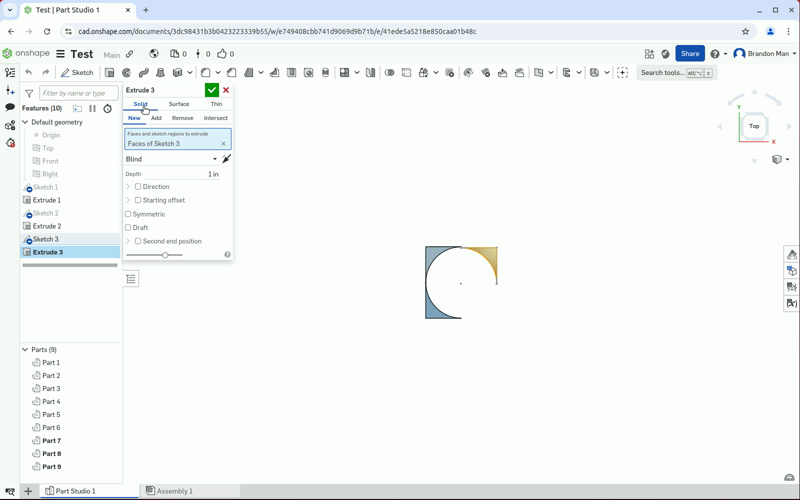
click(143, 106)
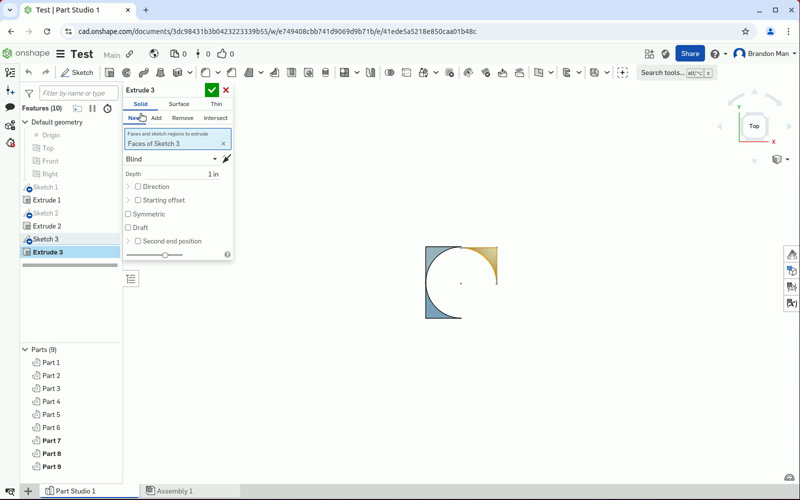
mouse_move(137, 120)
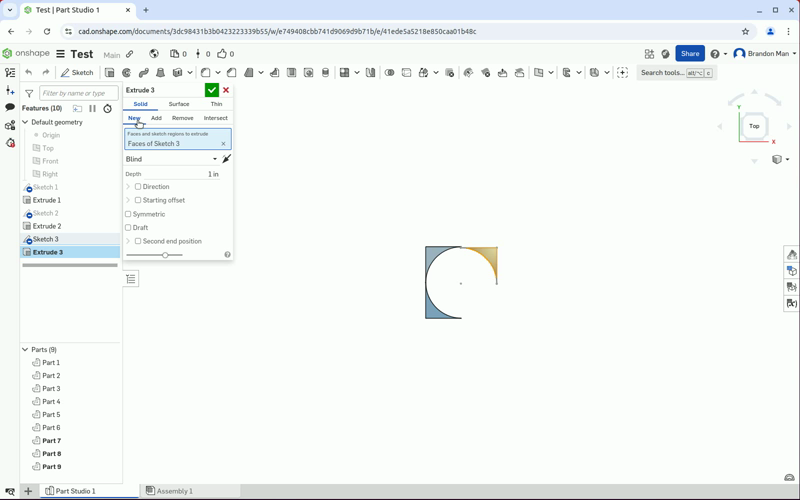
click(137, 120)
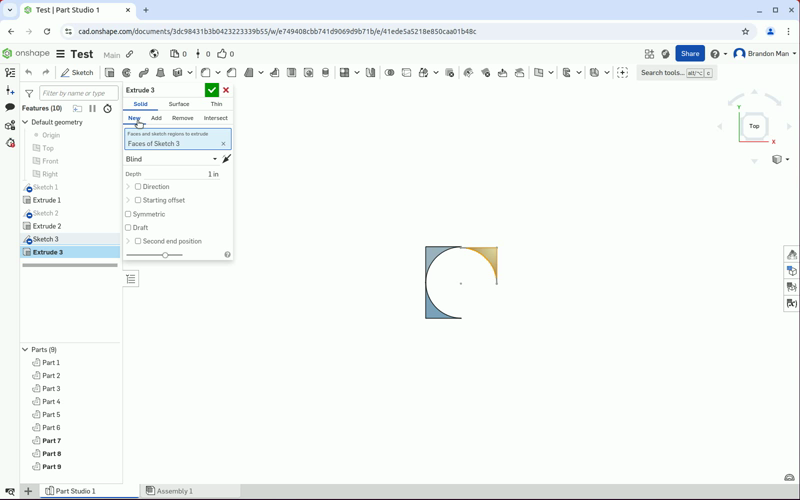
key(tab, 4)
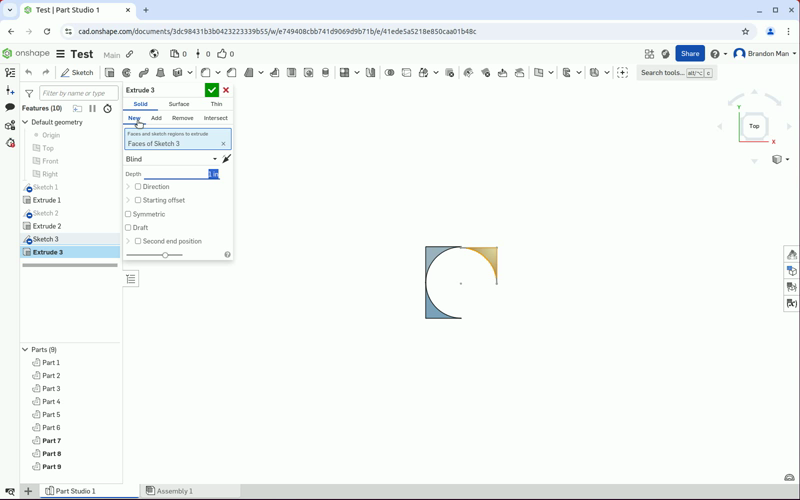
text(1.685)
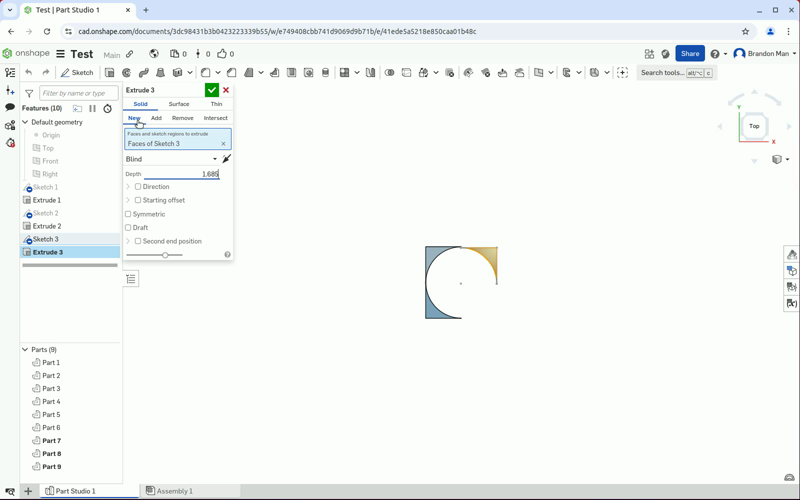
key(enter)
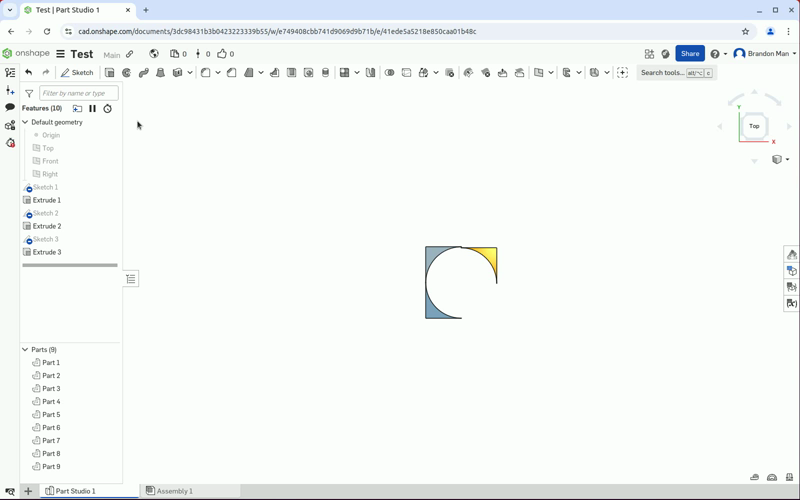
key(shift+h)
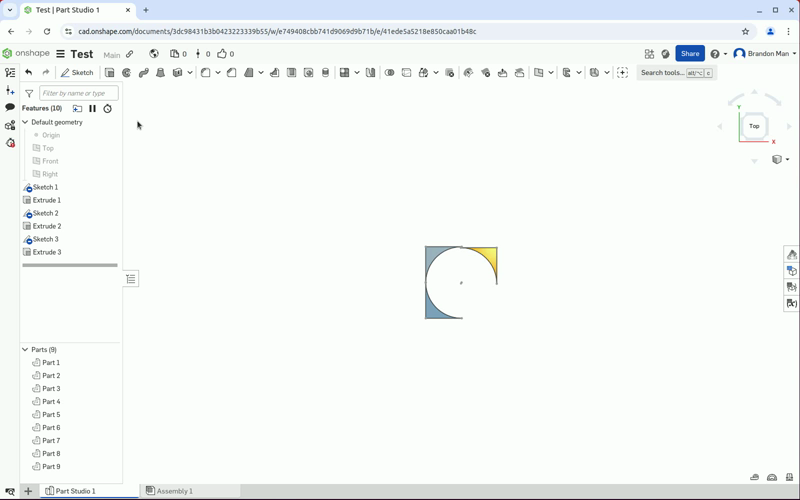
key(shift+h)
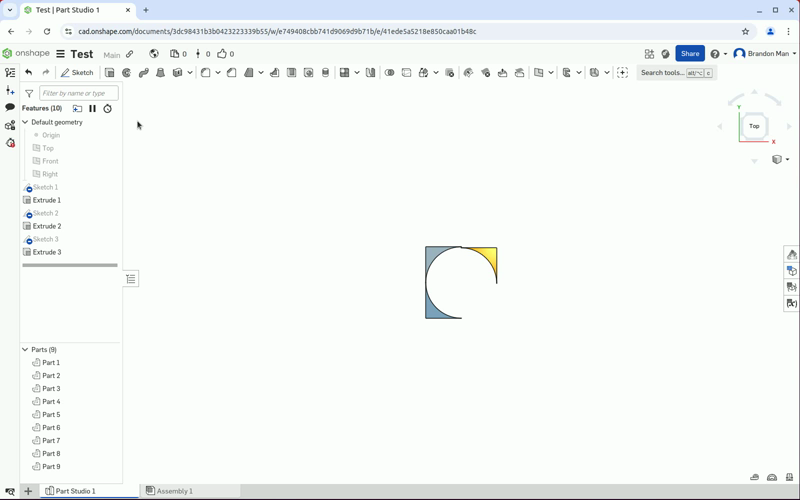
mouse_move(73, 189)
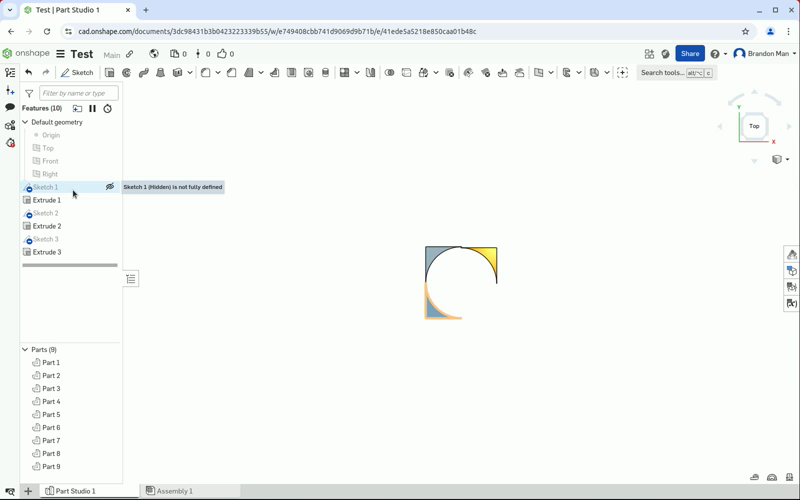
click(73, 189)
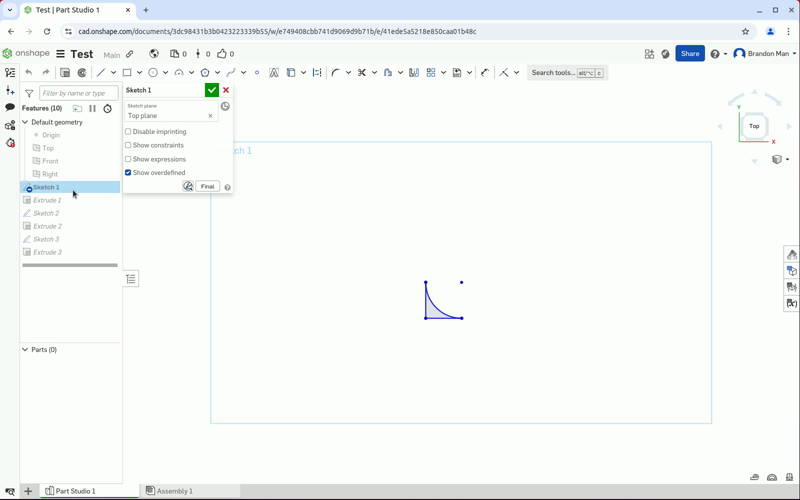
mouse_move(229, 92)
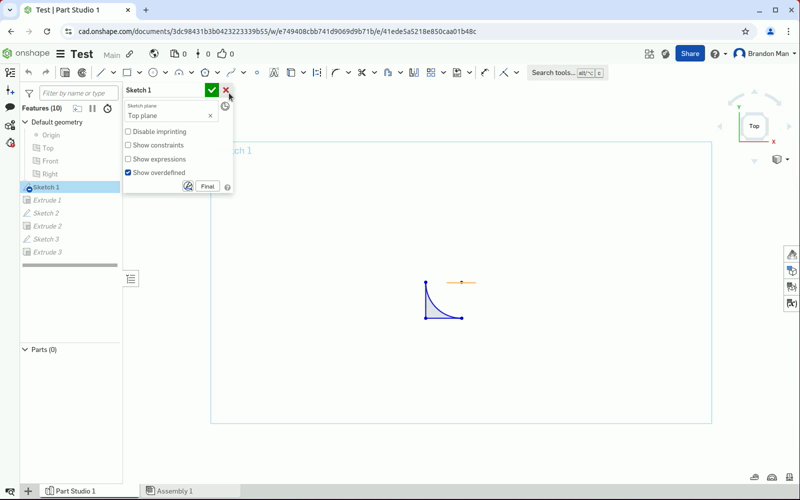
click(229, 92)
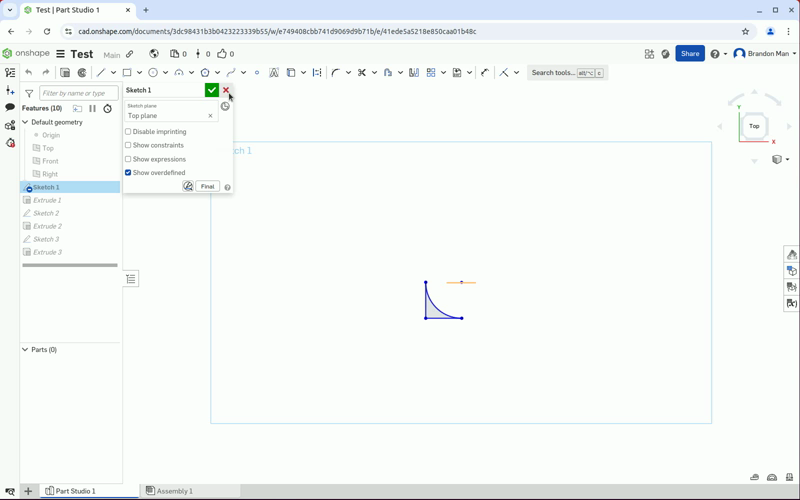
key(shift+s)
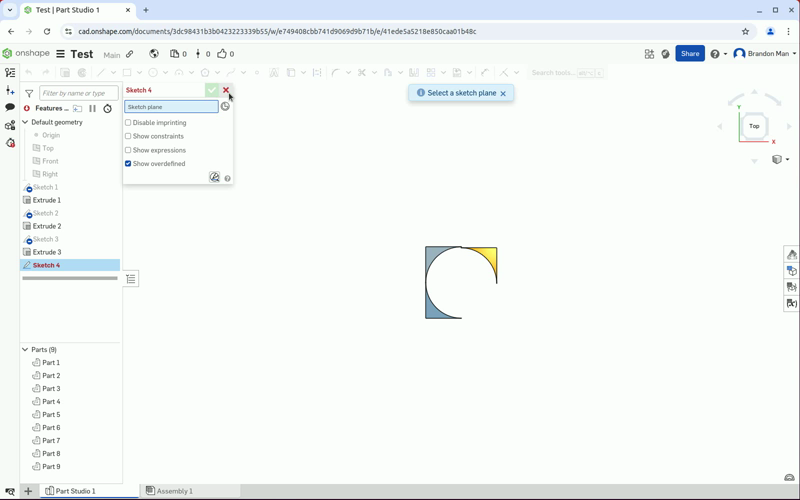
mouse_move(73, 150)
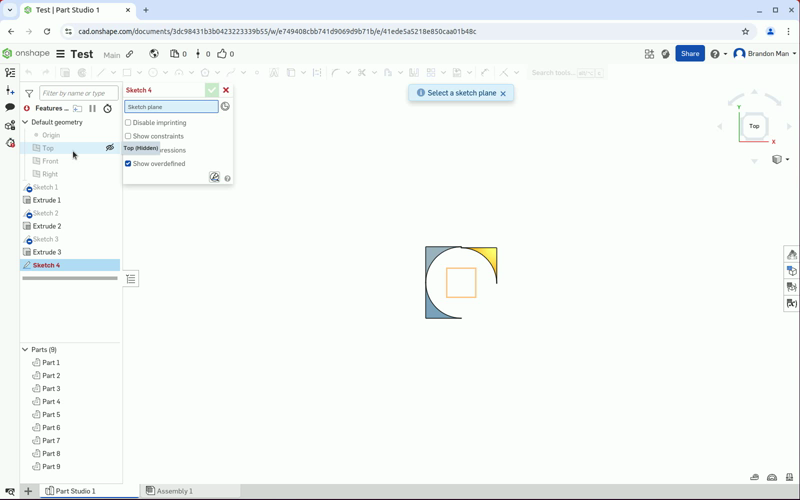
click(73, 150)
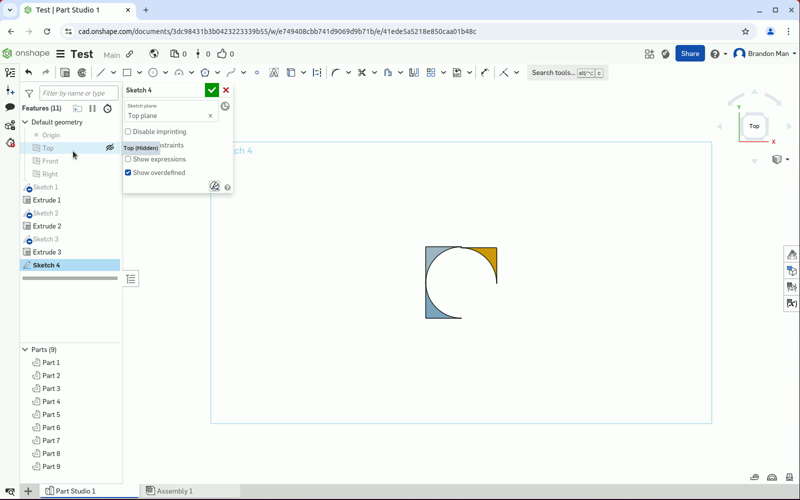
mouse_move(73, 352)
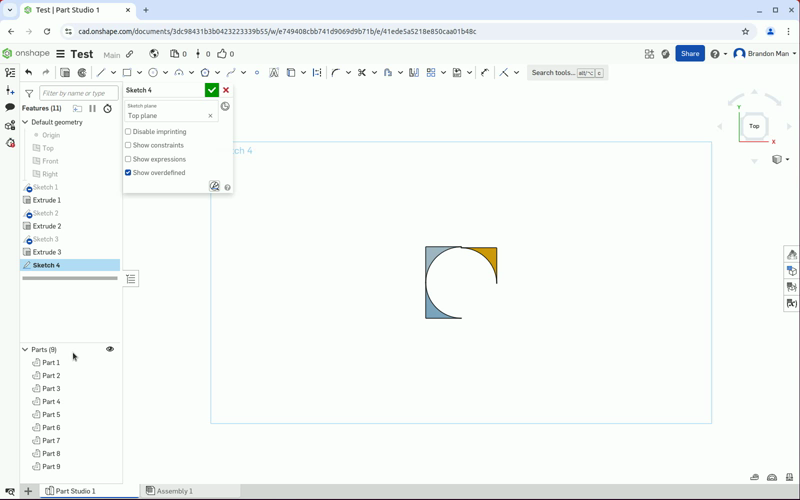
key(y)
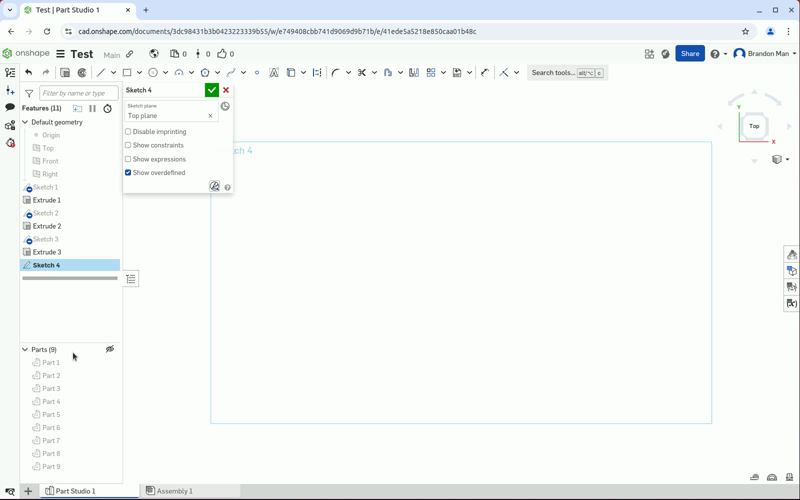
key(l)
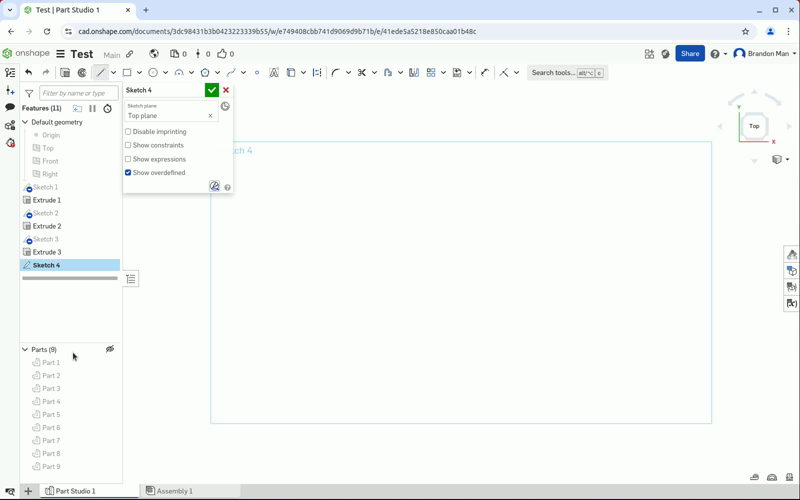
key_down(shift)
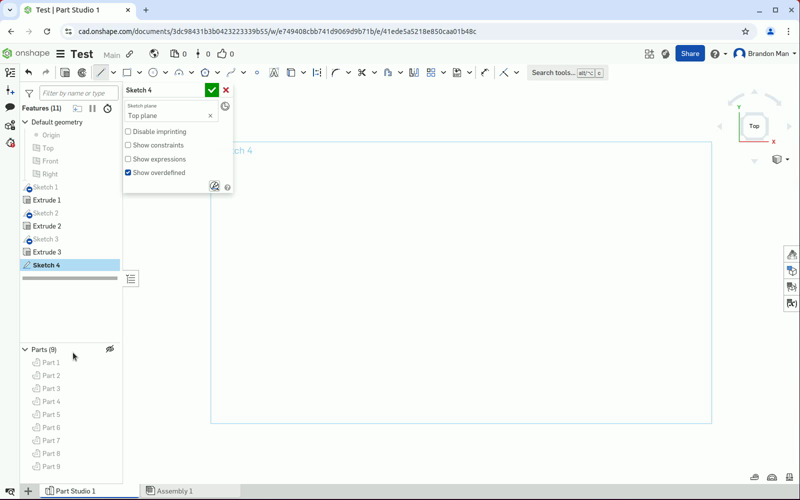
mouse_move(460, 318)
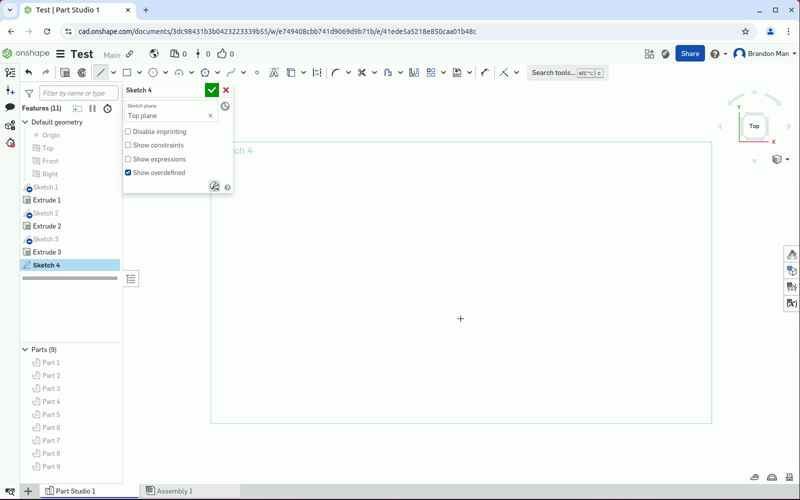
click(460, 318)
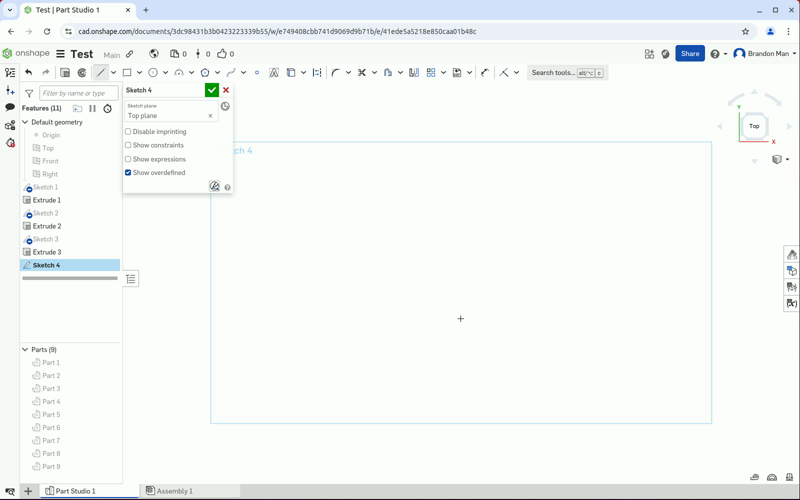
key_up(shift)
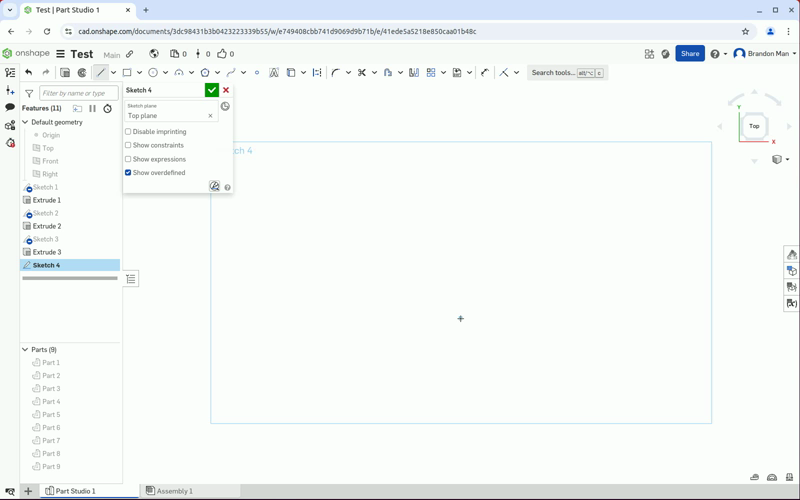
key_down(shift)
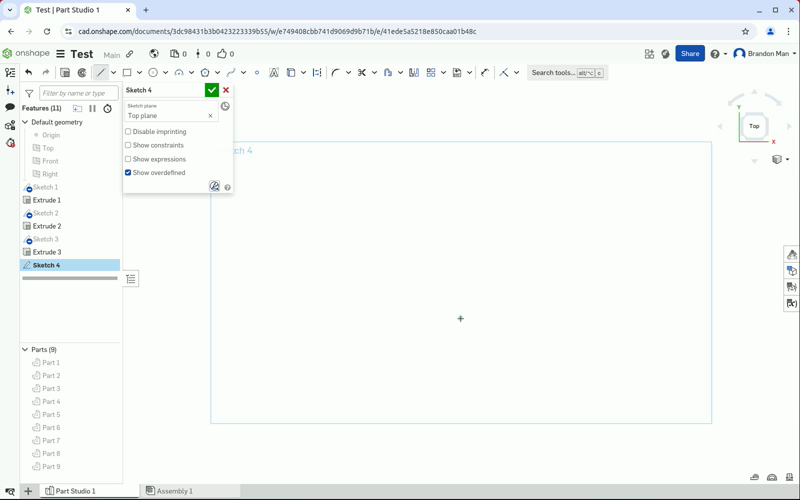
mouse_move(490, 318)
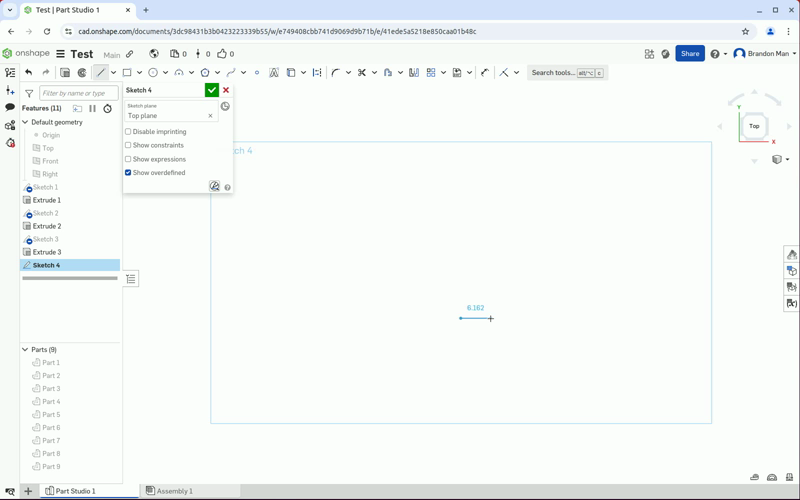
mouse_move(496, 318)
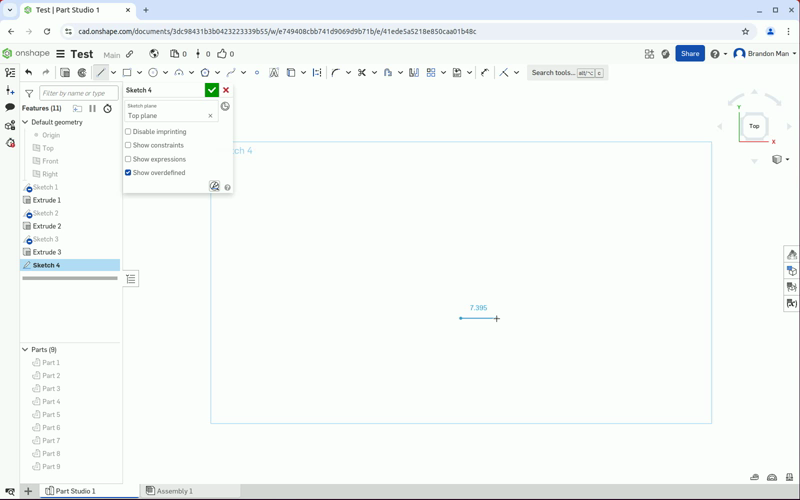
click(496, 318)
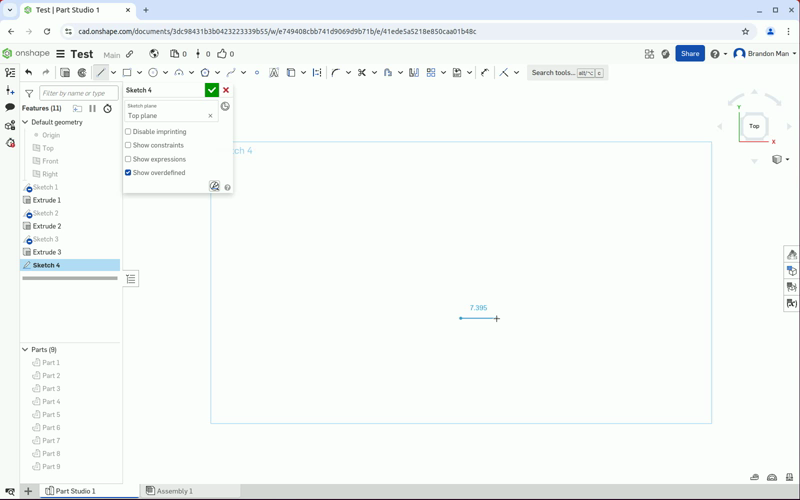
key_up(shift)
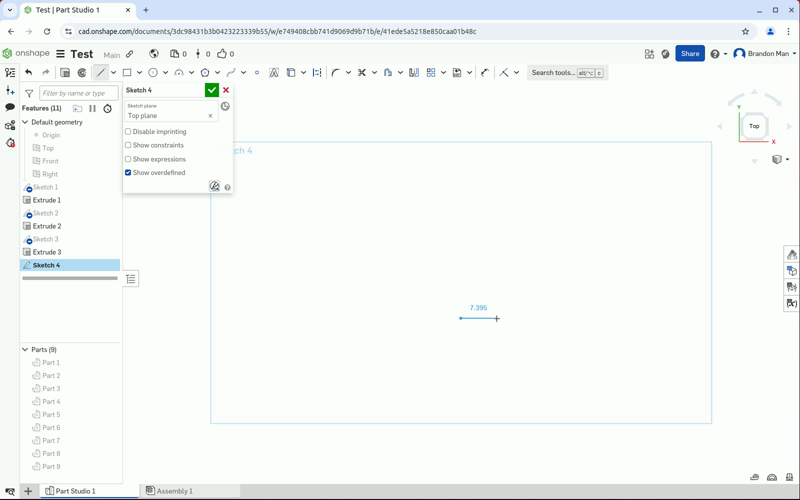
key_down(shift)
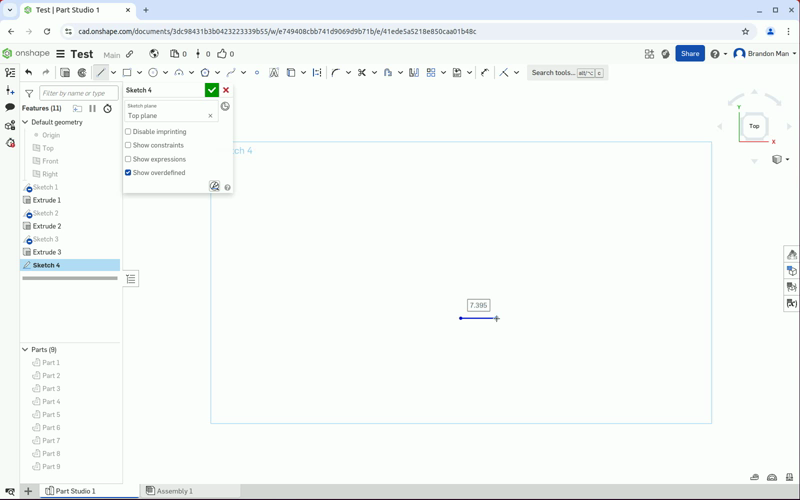
mouse_move(526, 318)
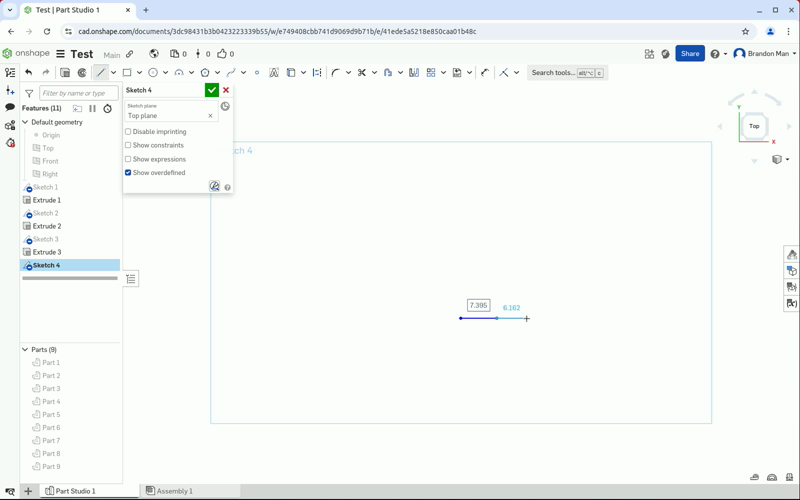
mouse_move(496, 282)
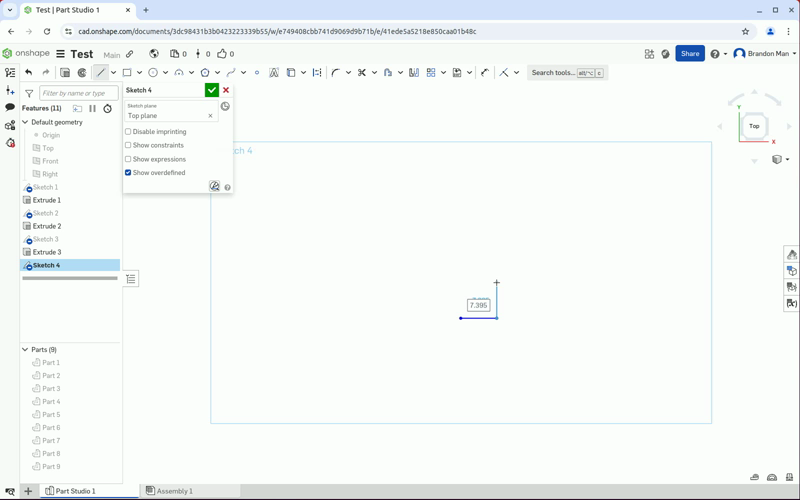
click(496, 282)
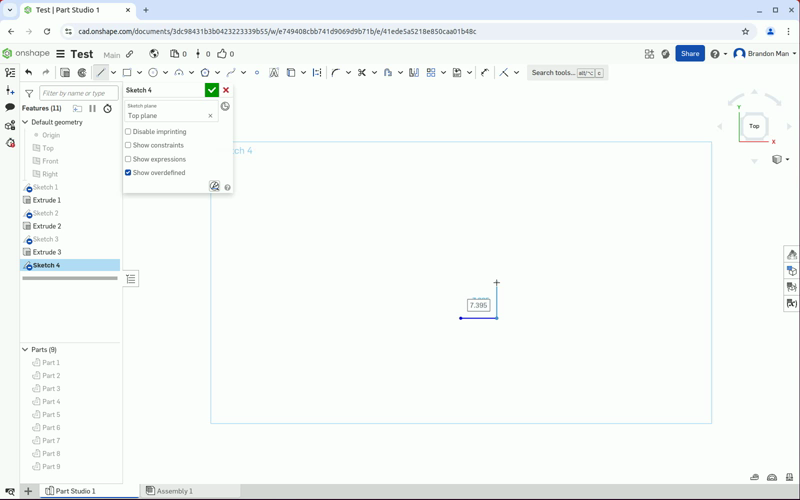
key_up(shift)
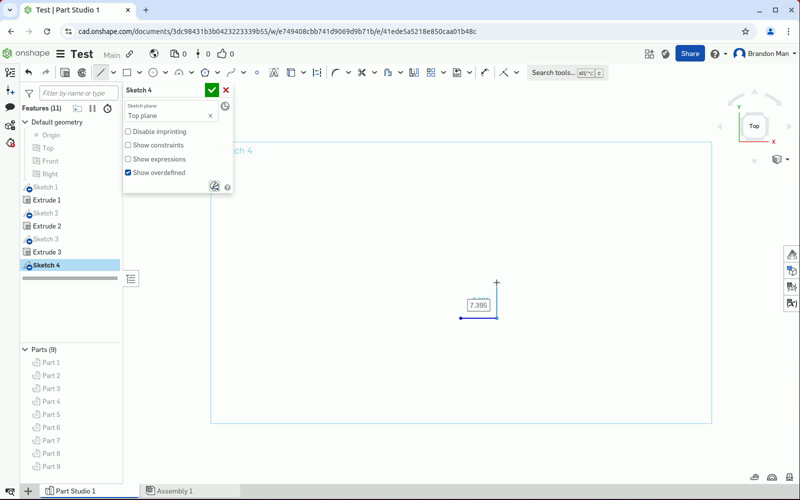
key(esc)
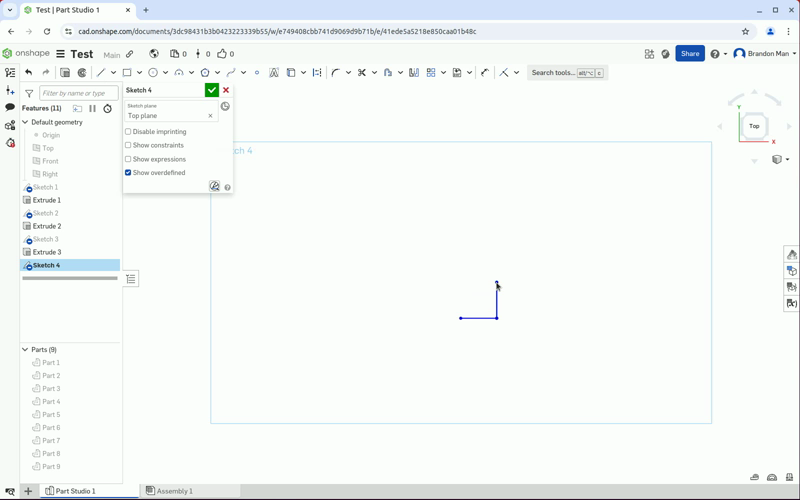
key(a)
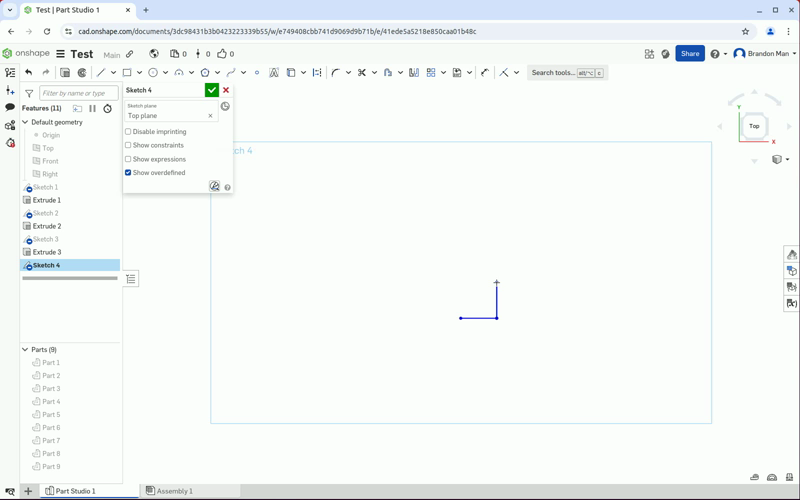
mouse_move(496, 282)
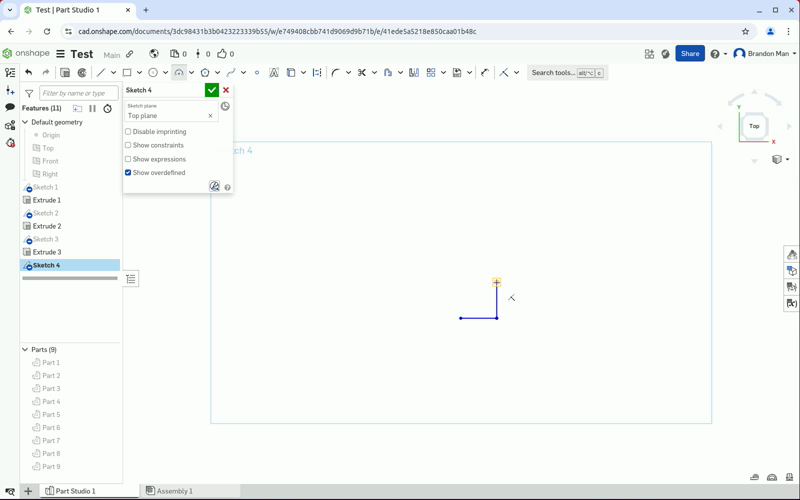
click(496, 282)
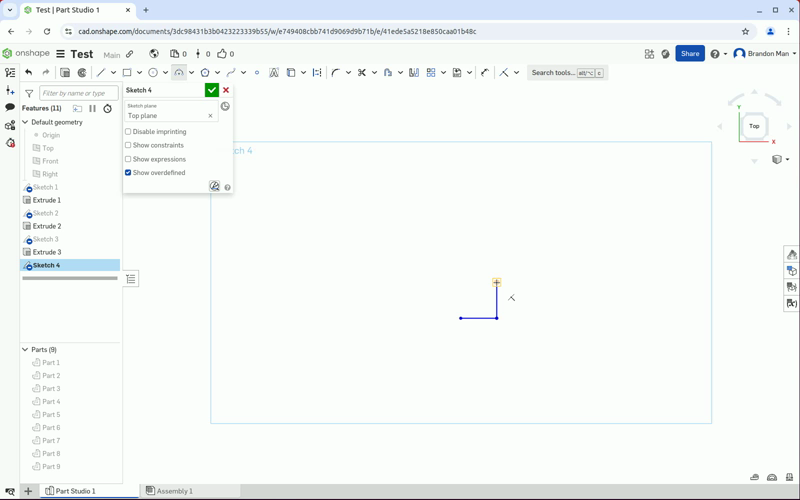
mouse_move(460, 318)
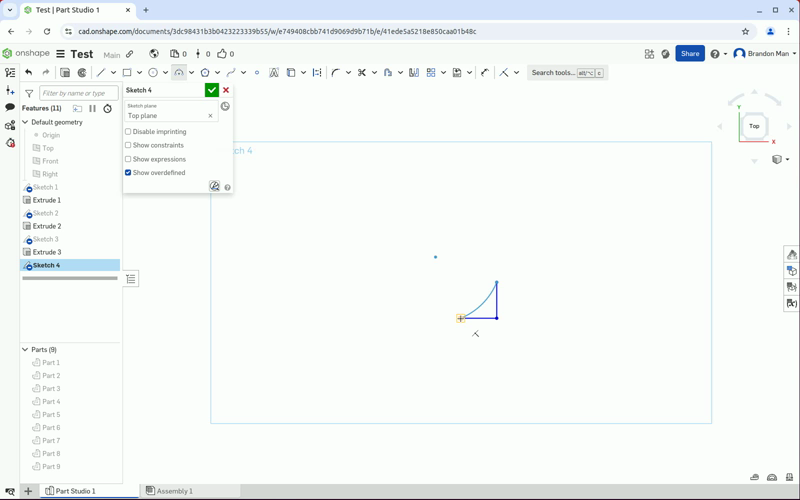
click(460, 318)
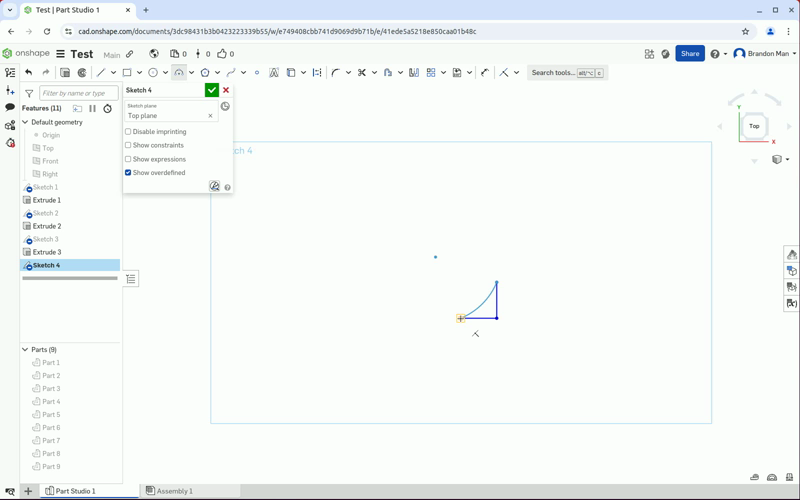
key_down(shift)
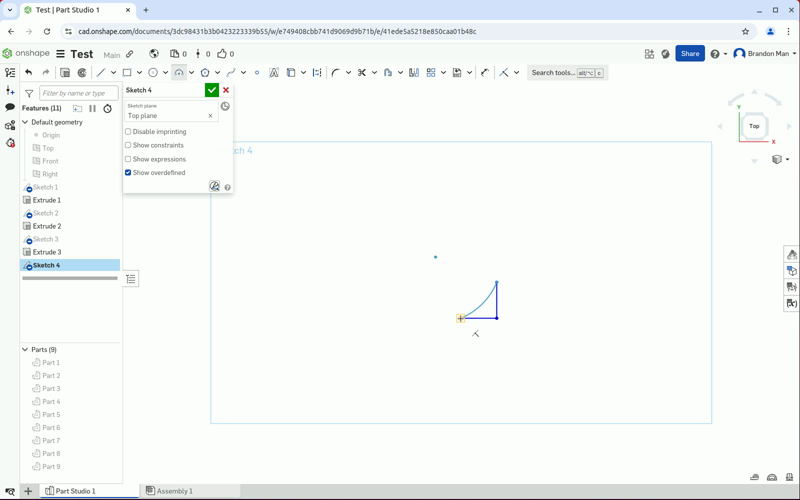
mouse_move(486, 307)
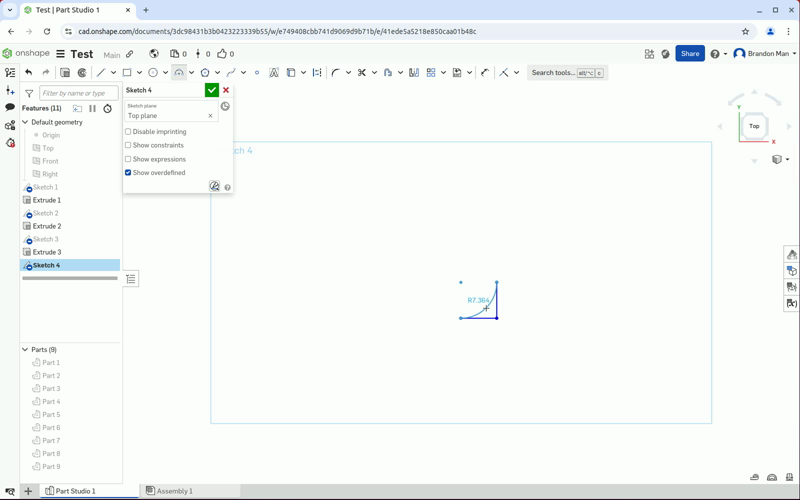
click(486, 307)
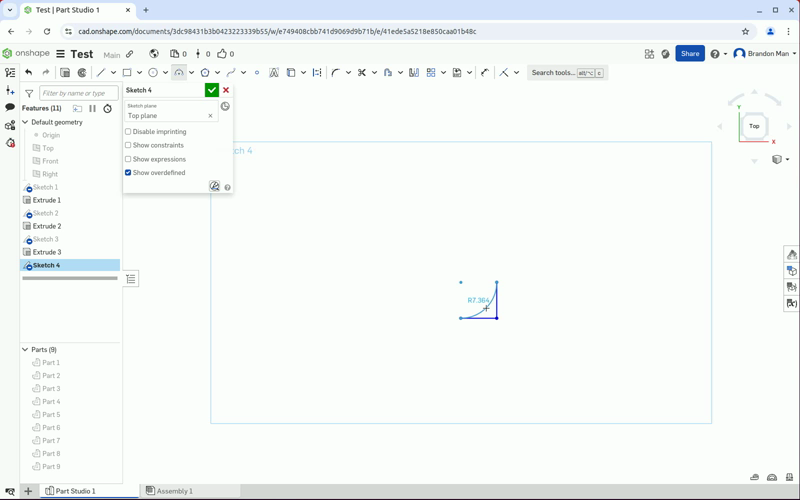
key_up(shift)
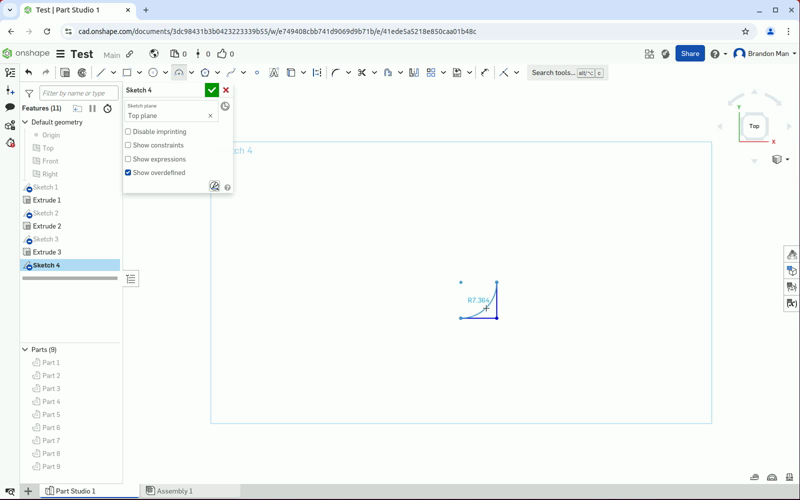
key(esc)
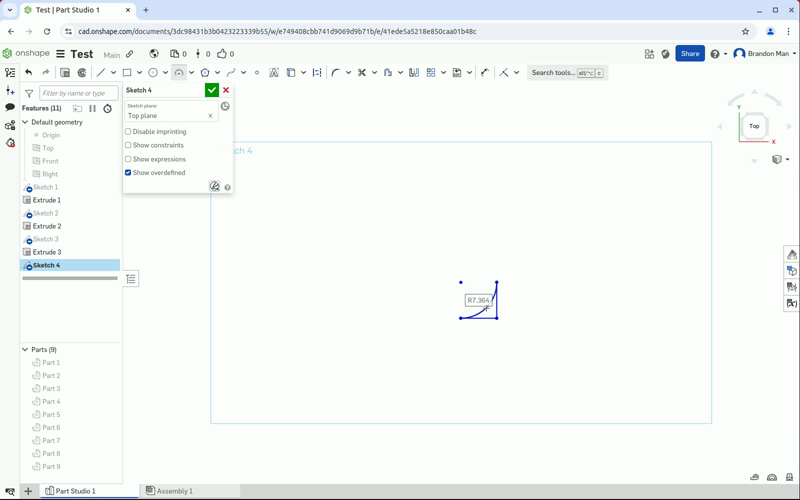
mouse_move(495, 305)
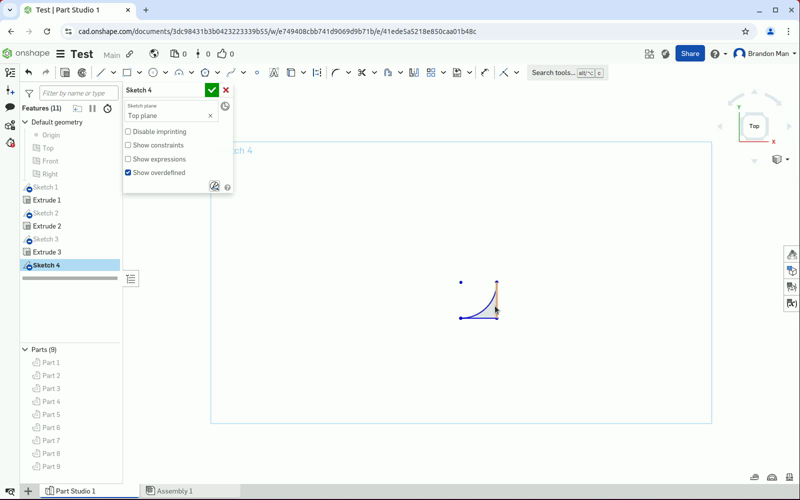
scroll(6)
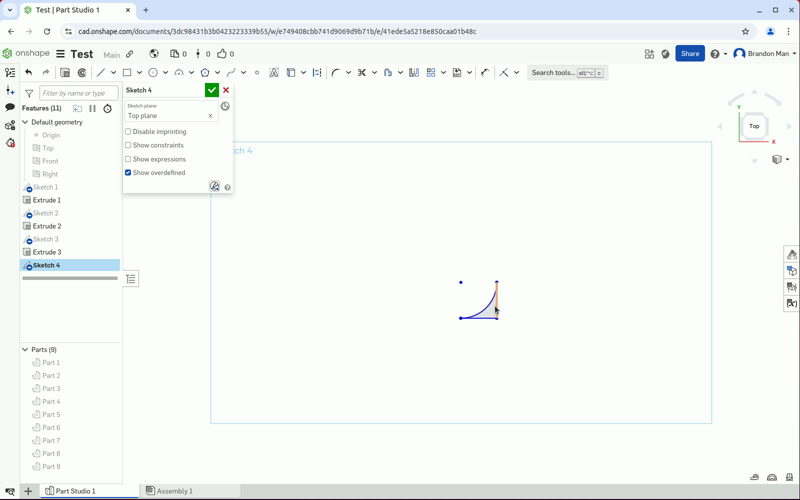
scroll(6)
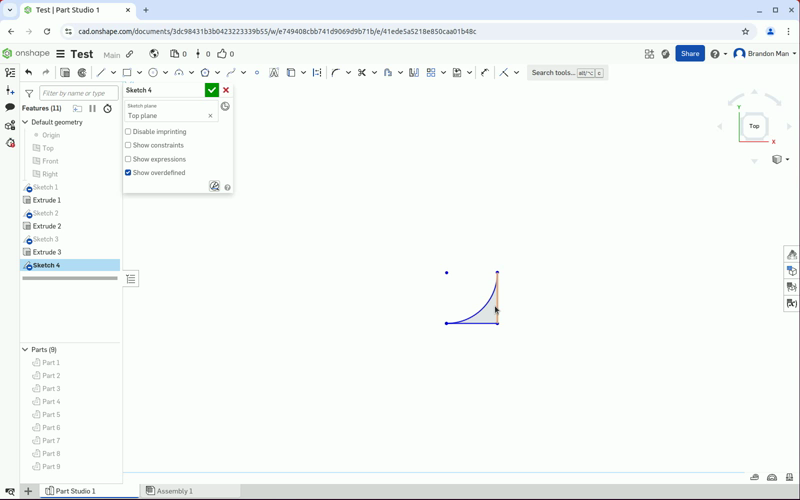
scroll(6)
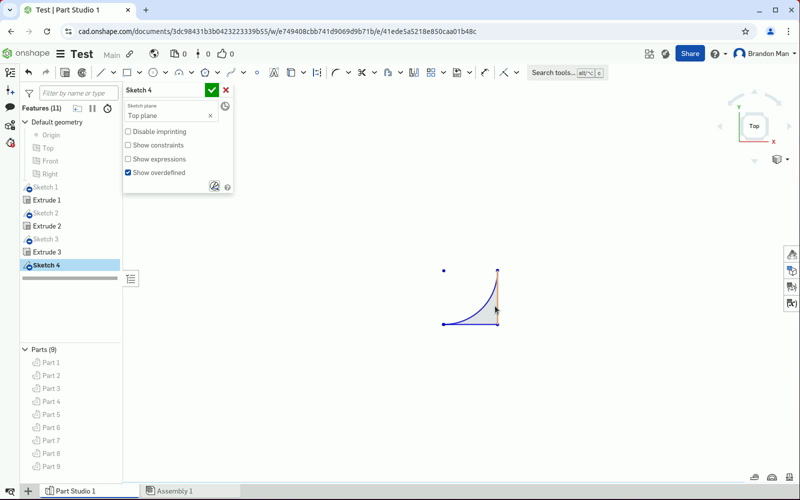
scroll(6)
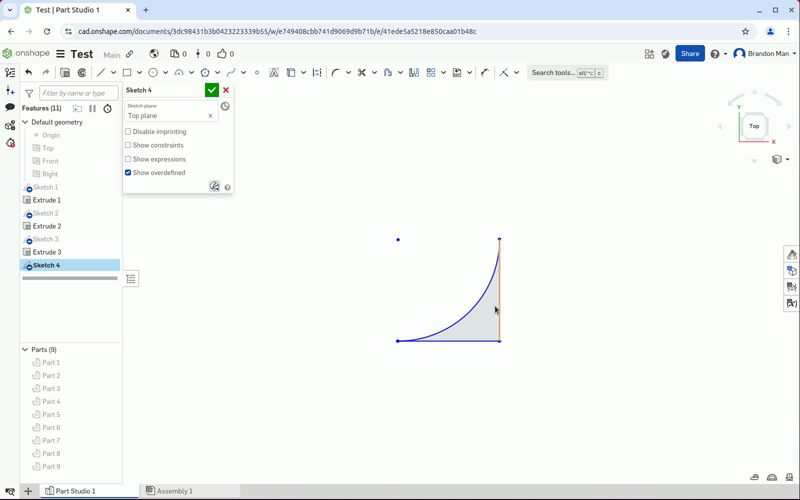
scroll(6)
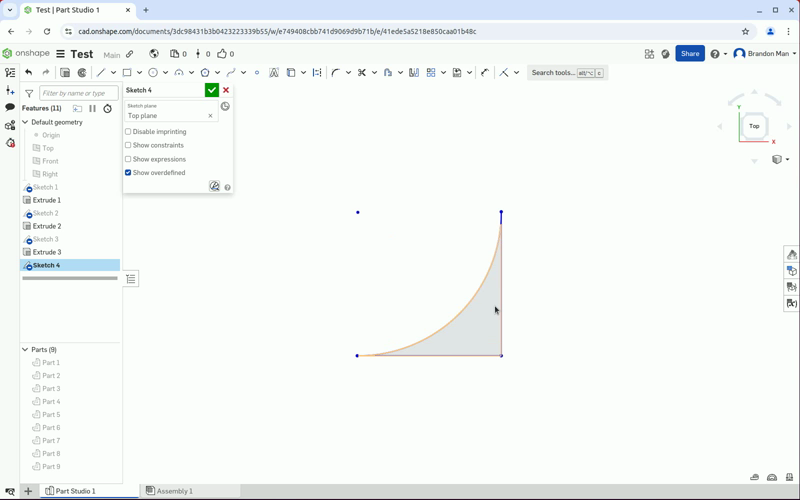
scroll(6)
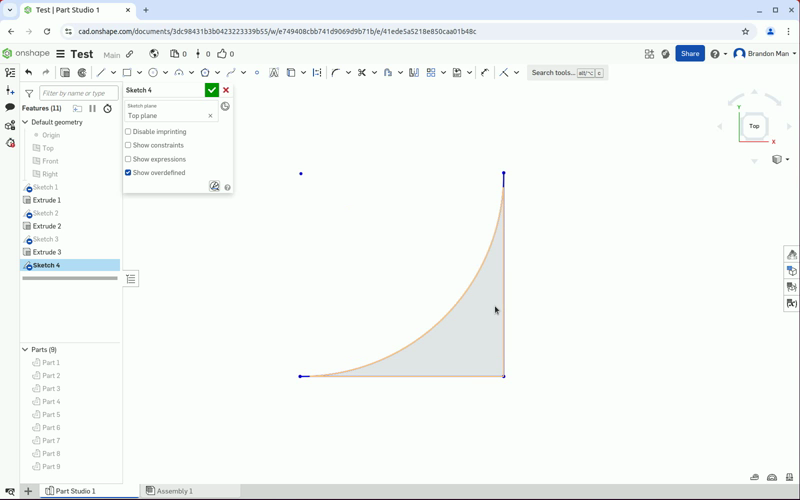
scroll(6)
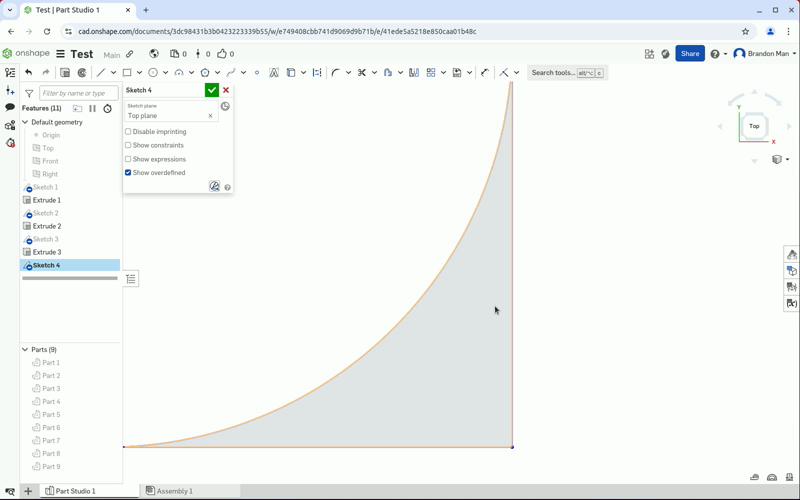
click(495, 305)
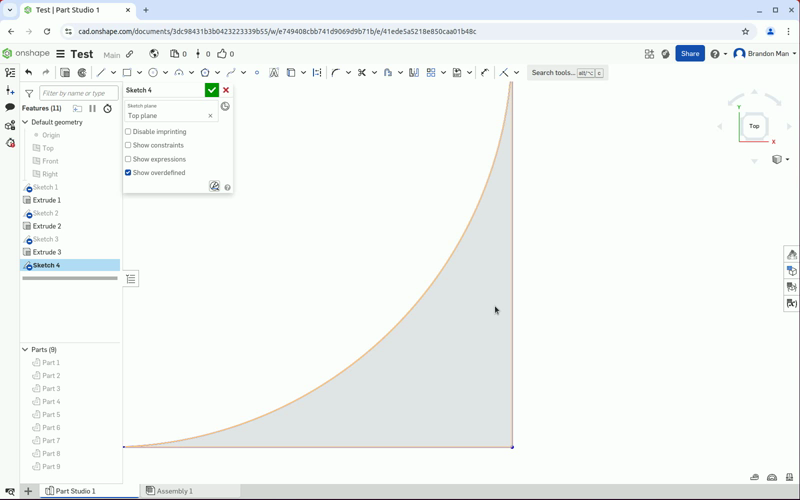
scroll(-6)
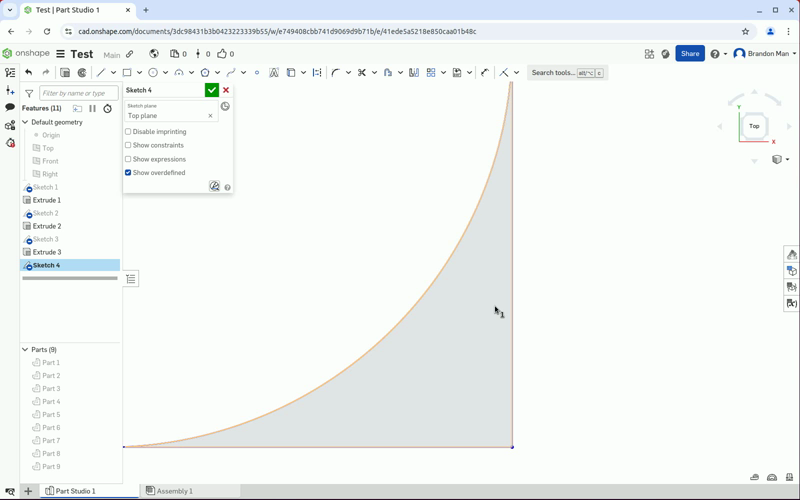
scroll(-6)
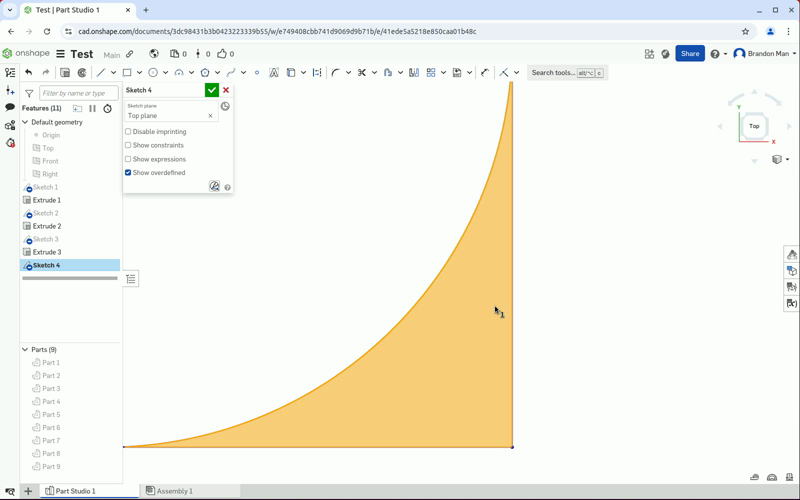
scroll(-6)
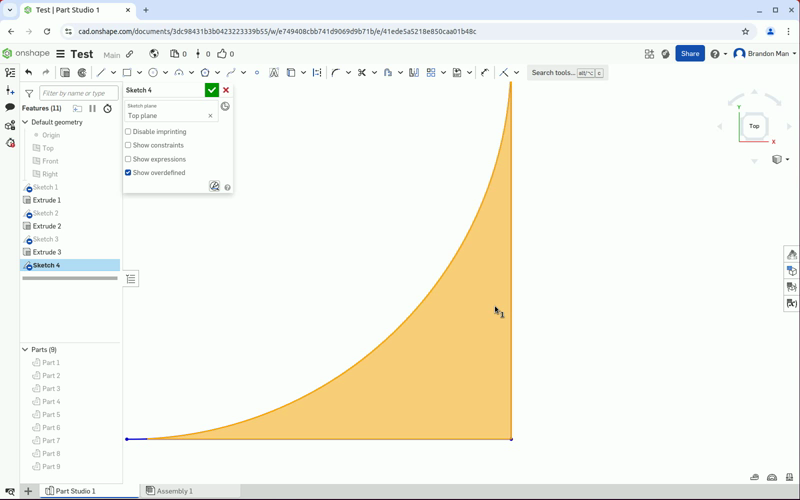
scroll(-6)
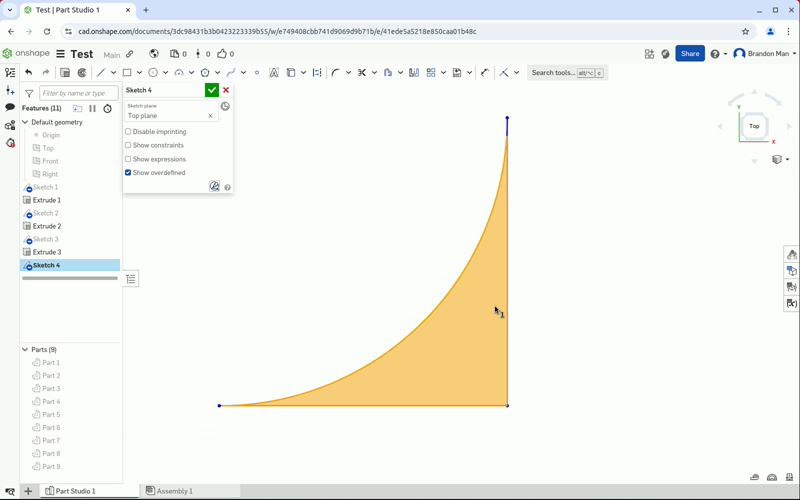
scroll(-6)
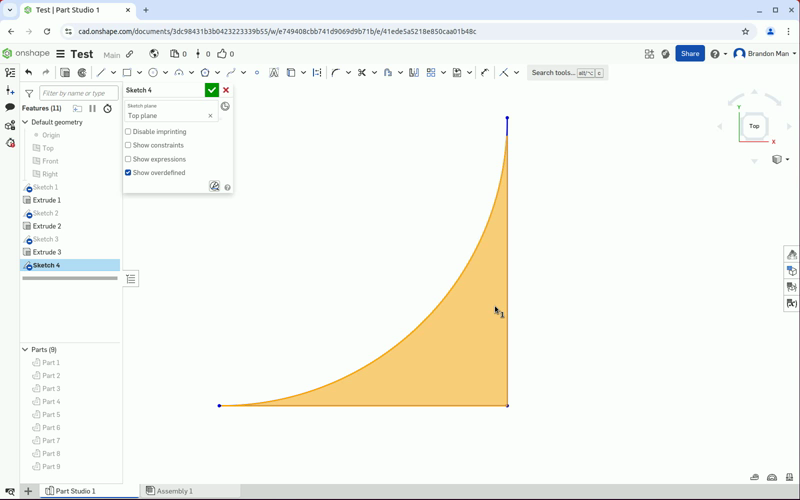
scroll(-6)
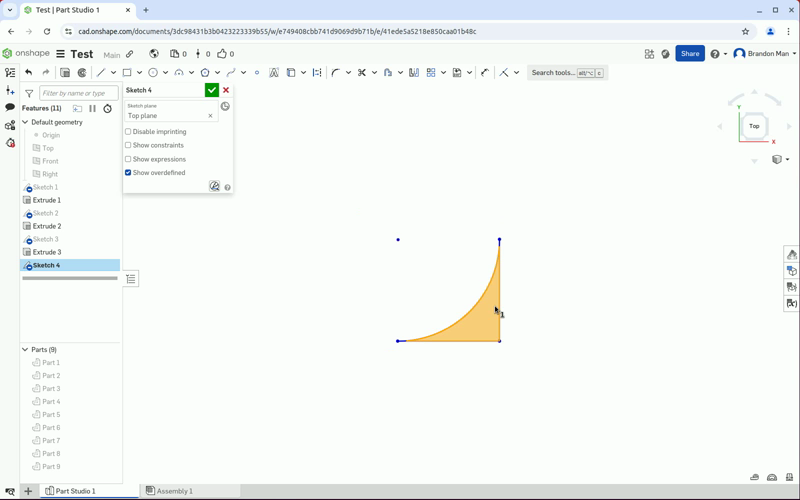
scroll(-6)
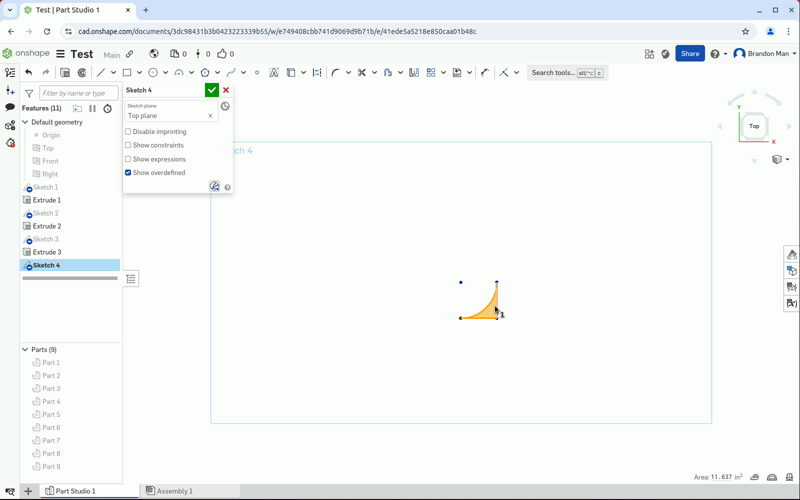
mouse_move(73, 352)
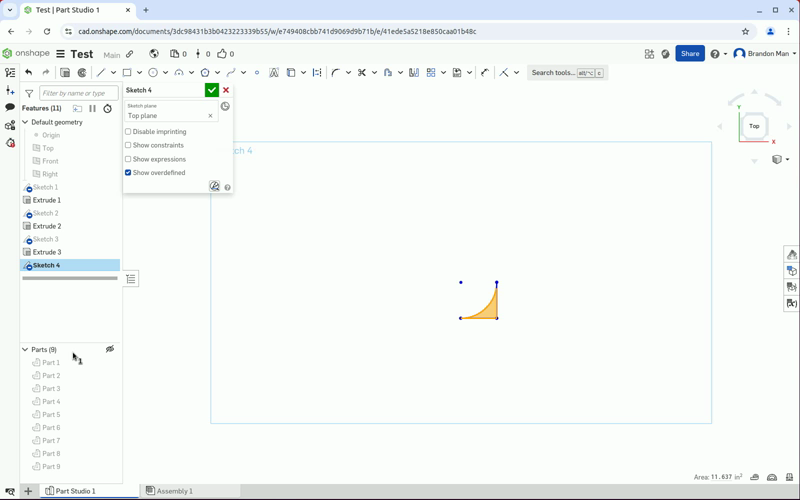
key(shift+y)
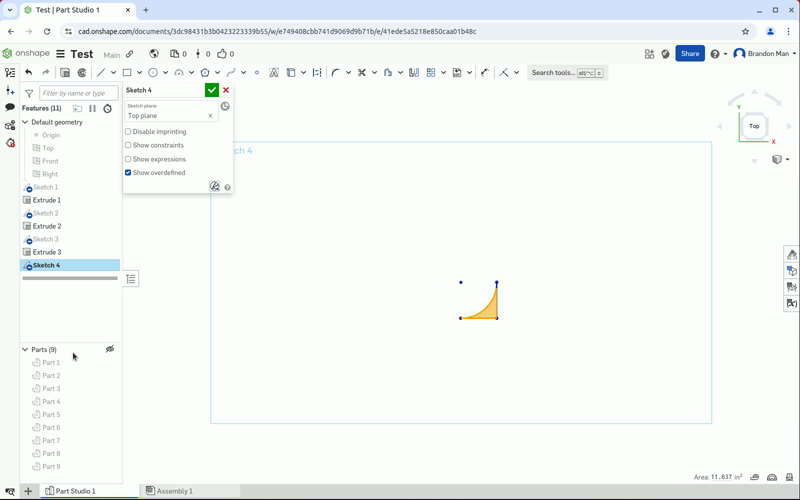
key(shift+e)
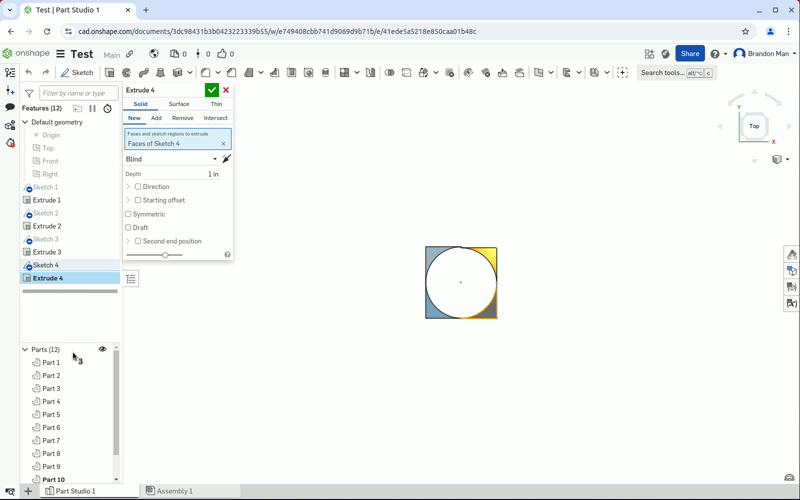
mouse_move(143, 106)
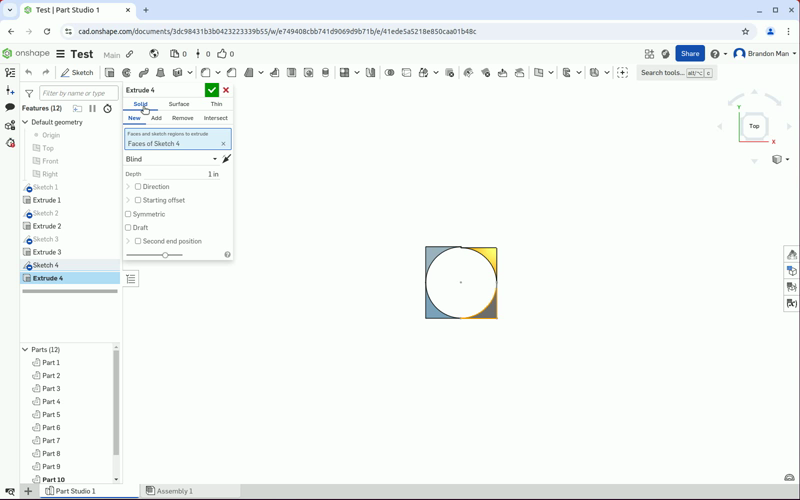
click(143, 106)
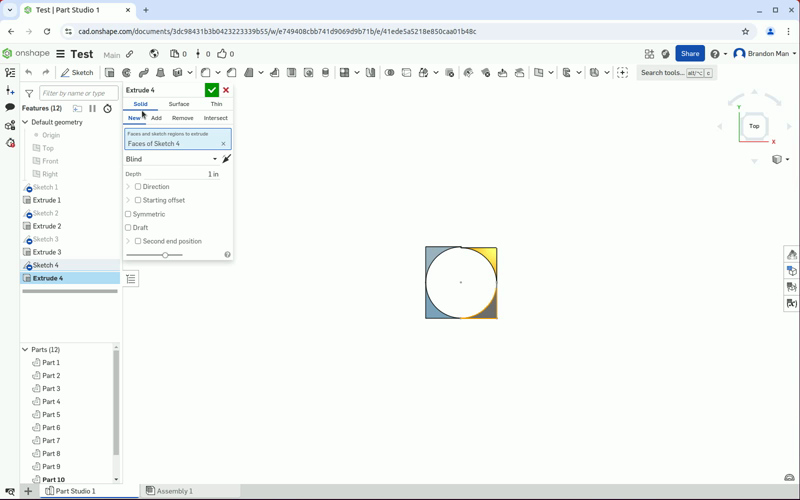
mouse_move(137, 120)
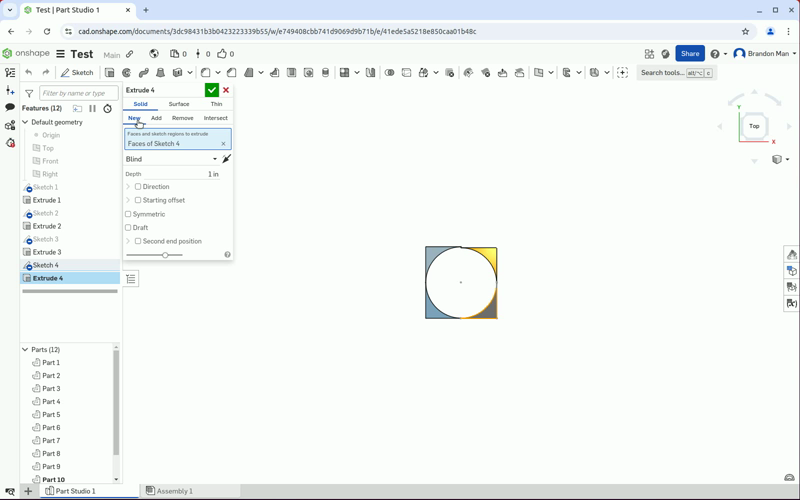
click(137, 120)
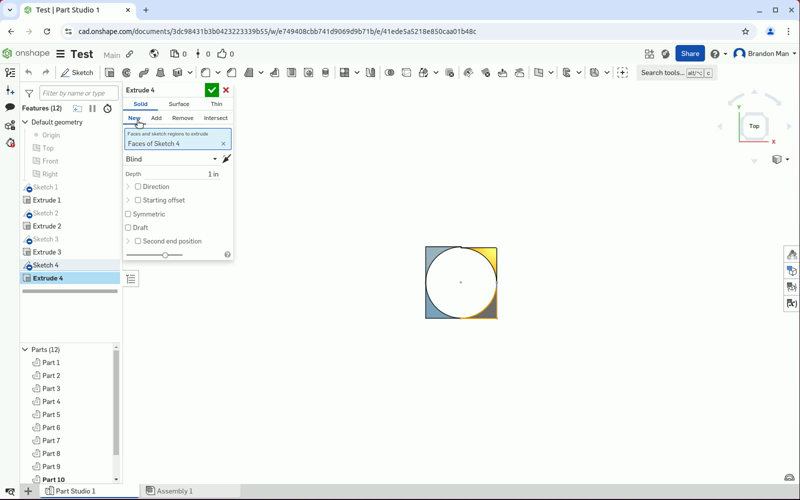
key(tab, 4)
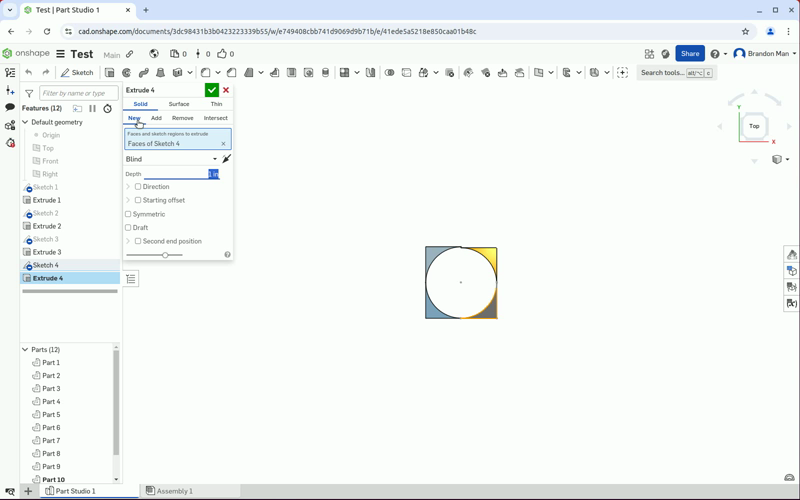
text(1.685)
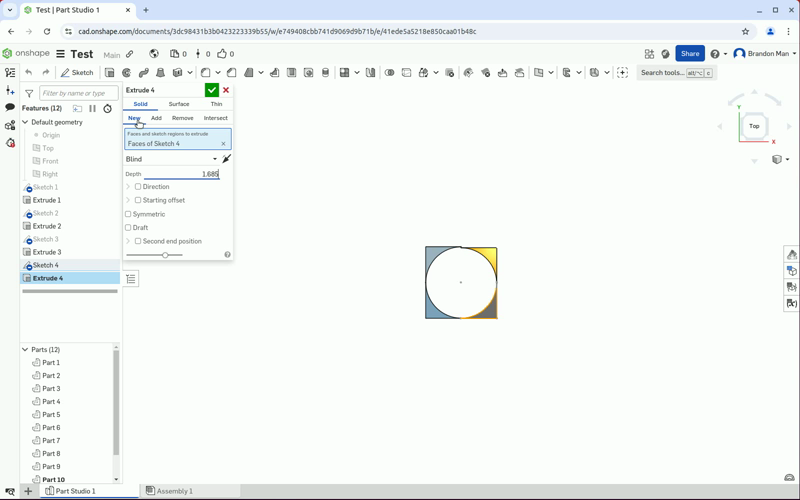
key(enter)
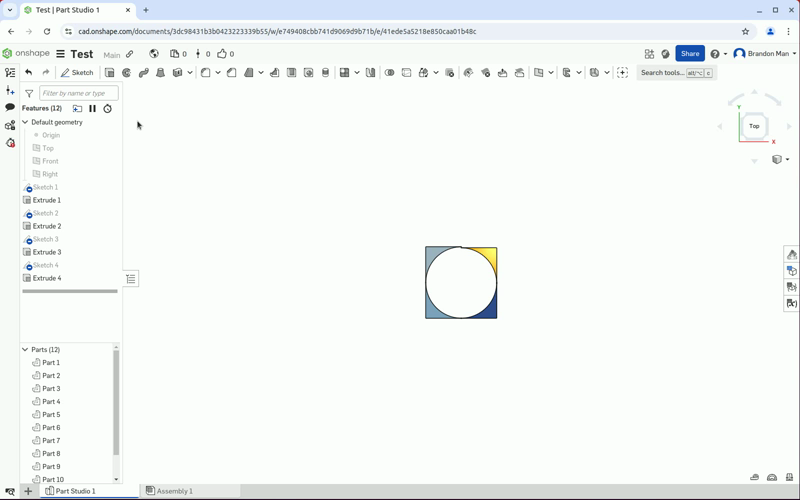
key(shift+h)
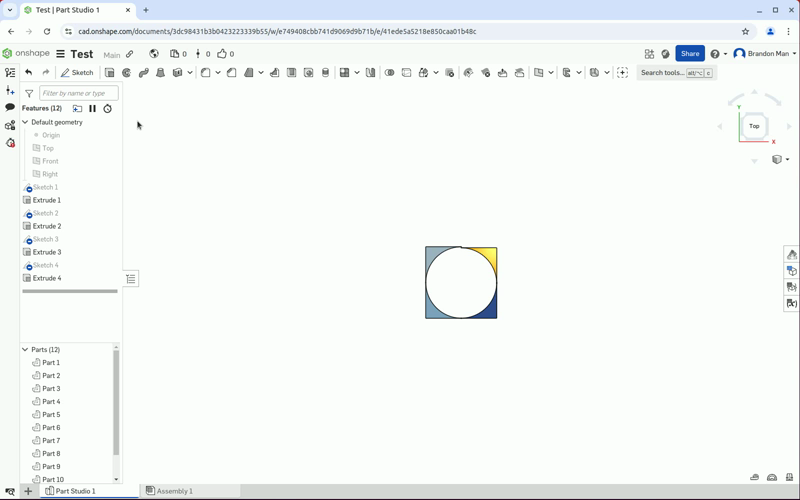
key(shift+h)
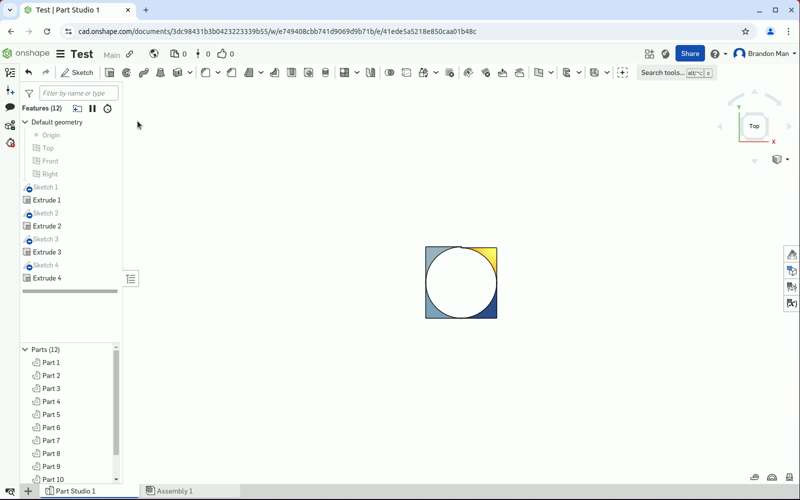
key(shift+7)
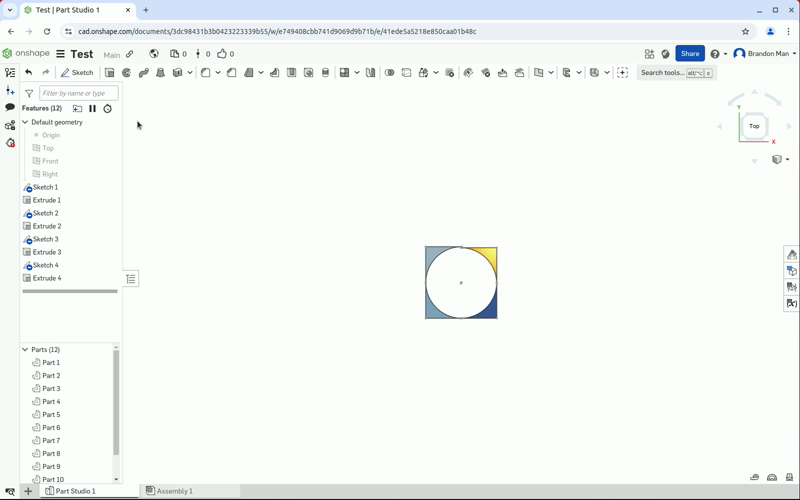
key(up, 3)
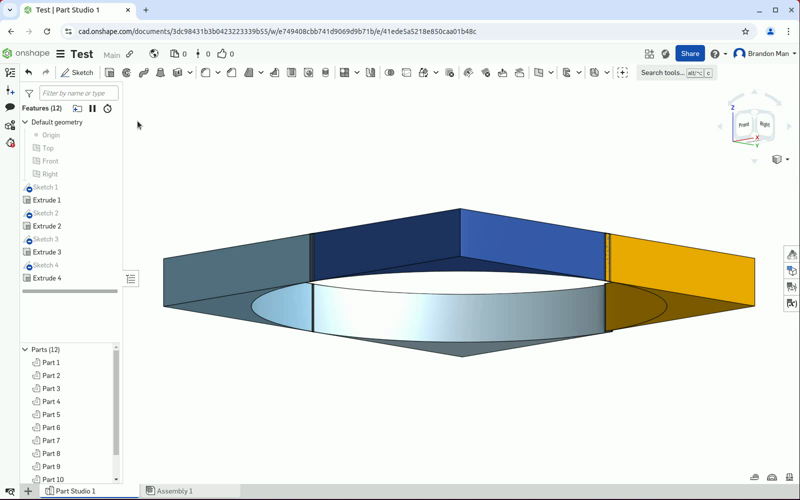
key(left, 3)
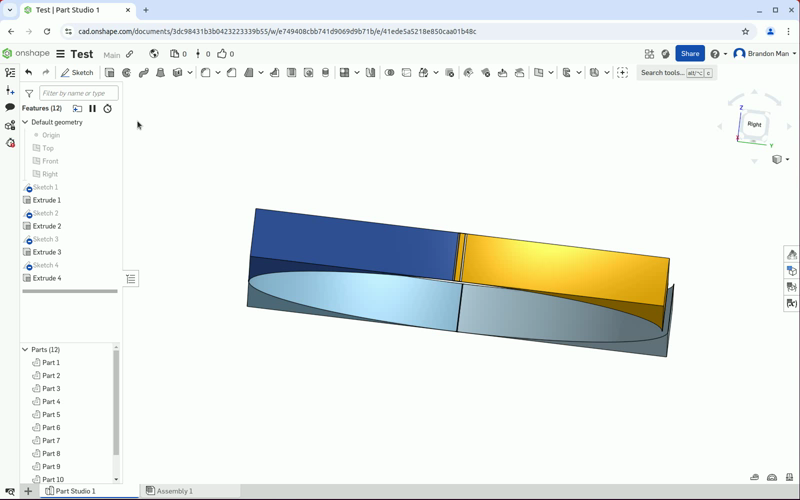
key(right, 3)
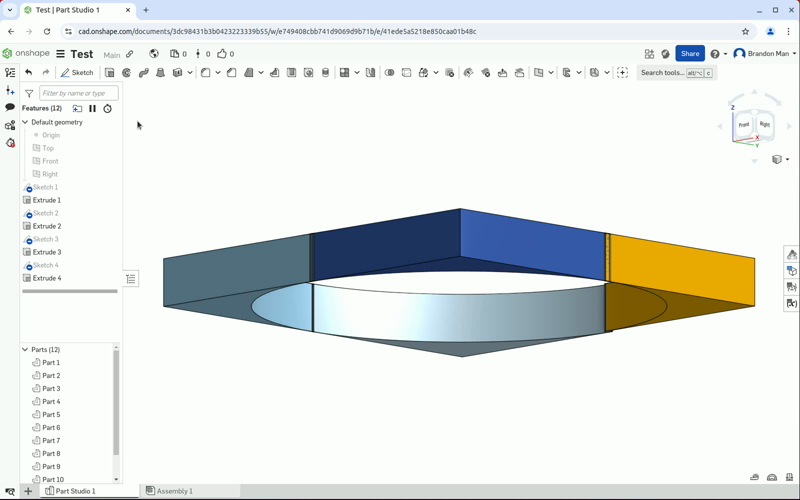
key(down, 3)
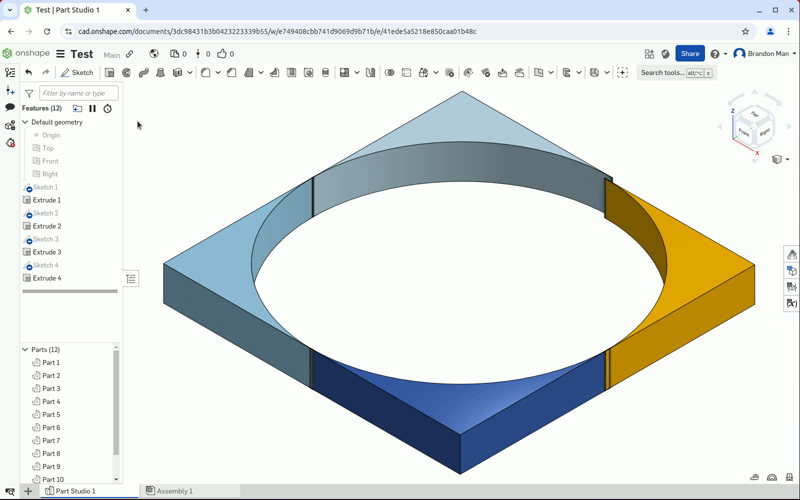
mouse_move(73, 189)
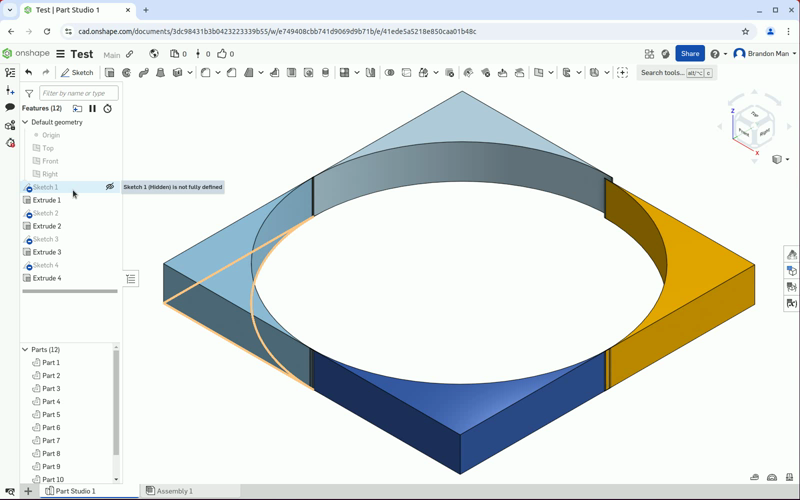
click(73, 189)